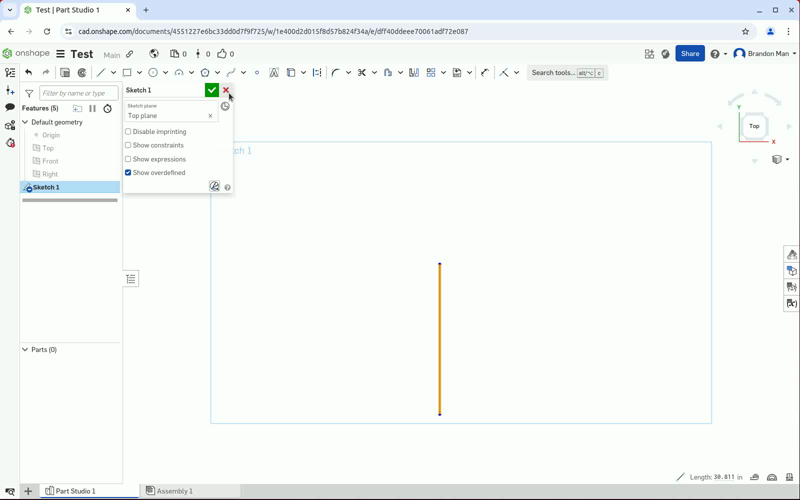
key(shift+h)
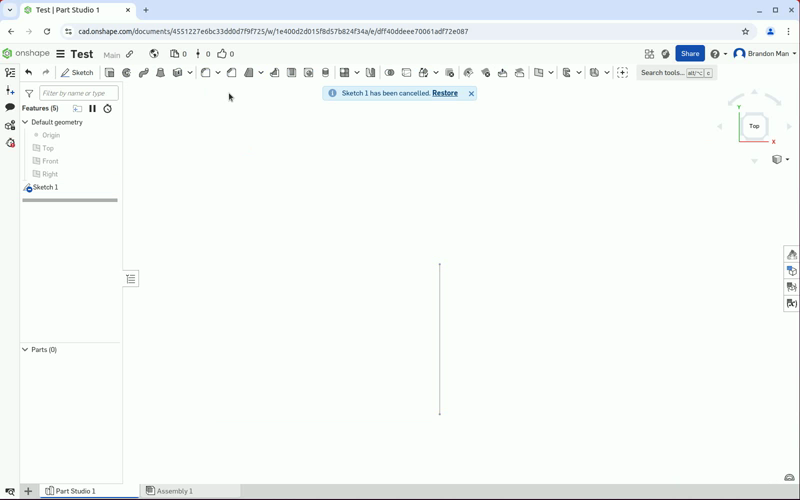
key(shift+s)
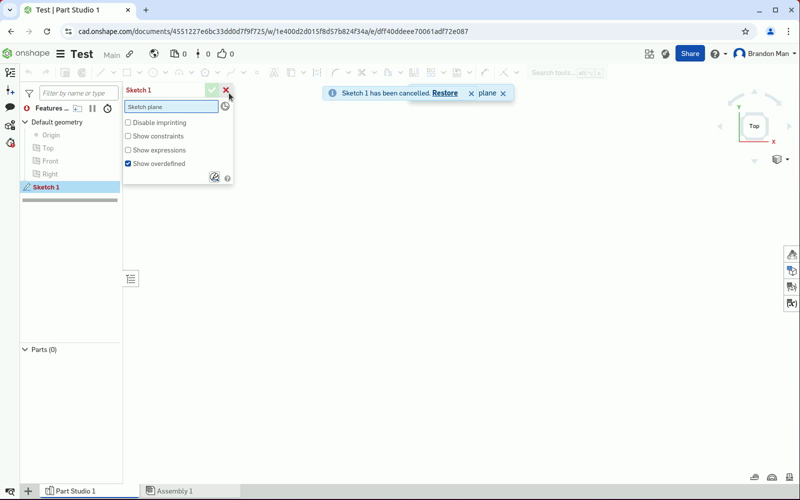
mouse_move(73, 150)
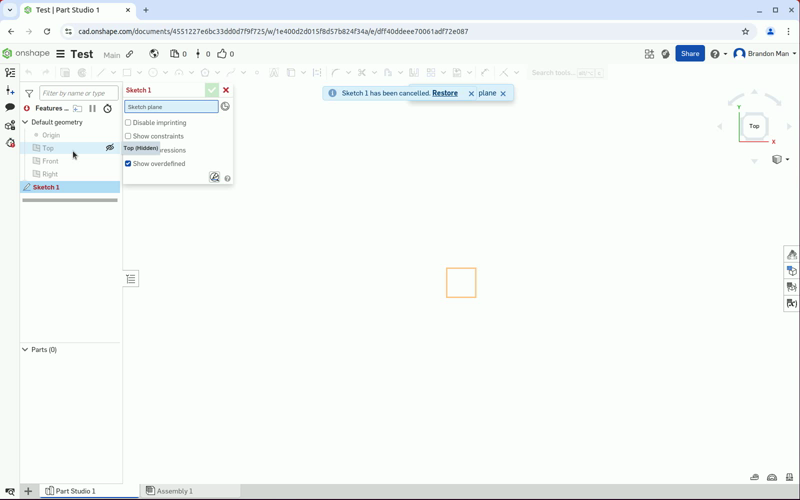
click(73, 150)
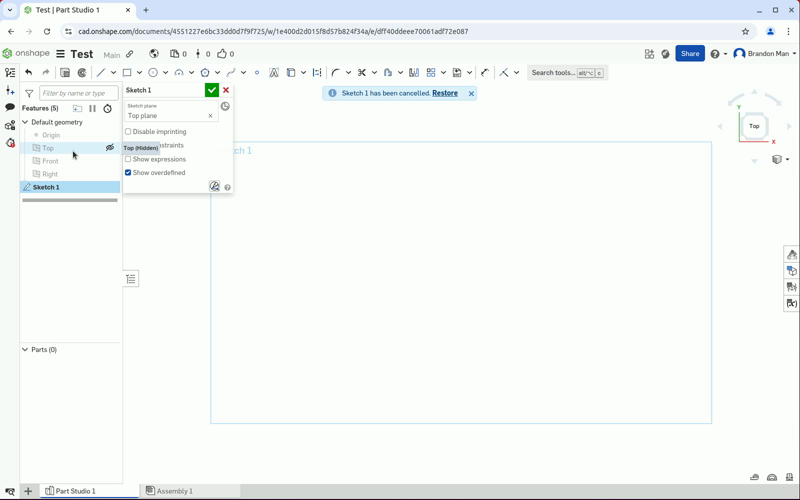
mouse_move(73, 352)
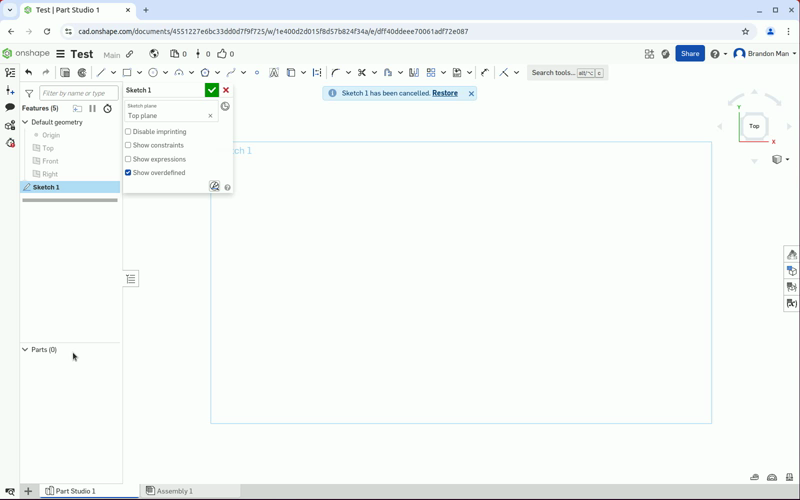
key(y)
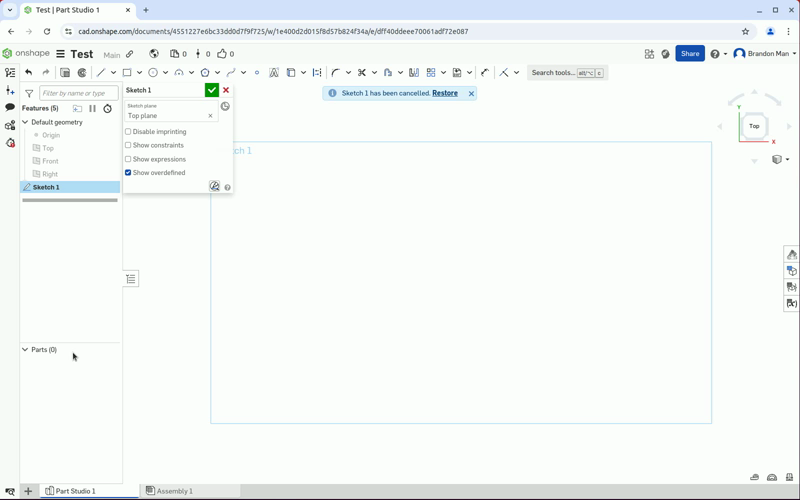
key(l)
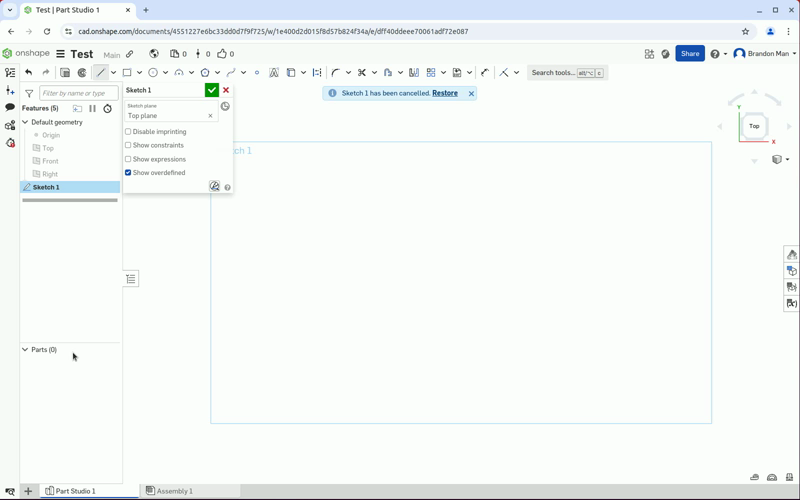
key_down(shift)
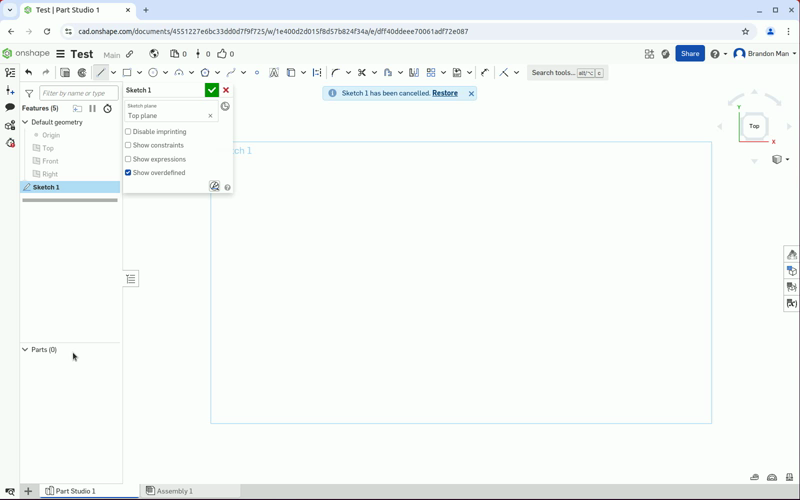
mouse_move(460, 282)
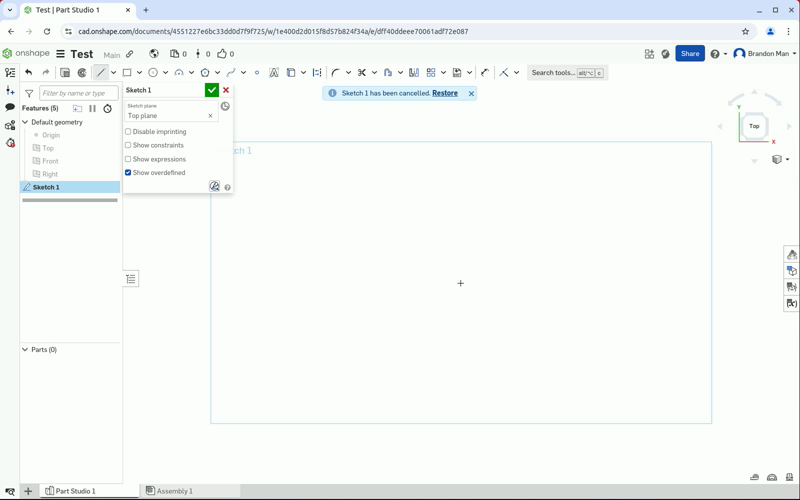
click(460, 282)
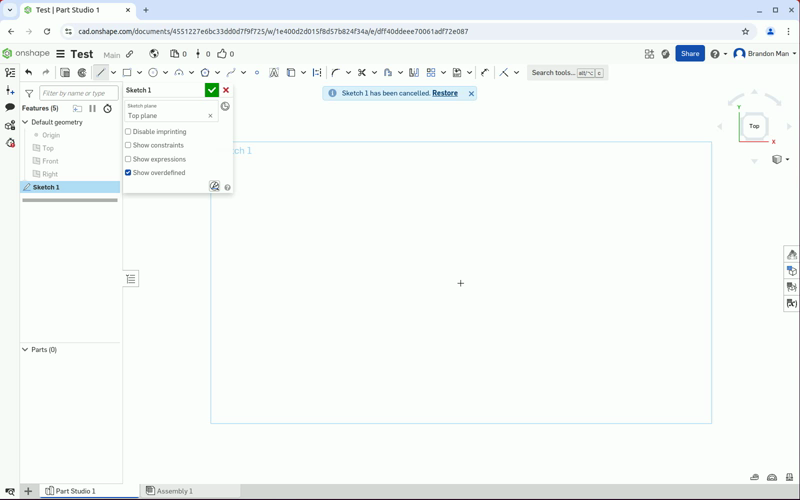
key_up(shift)
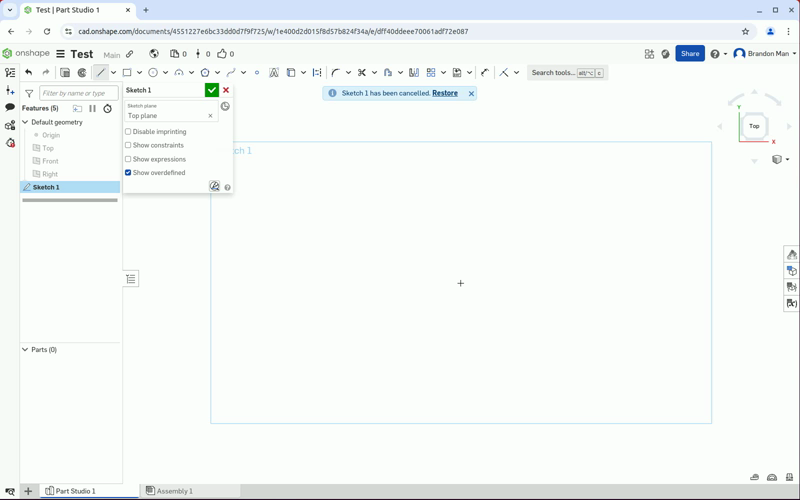
key_down(shift)
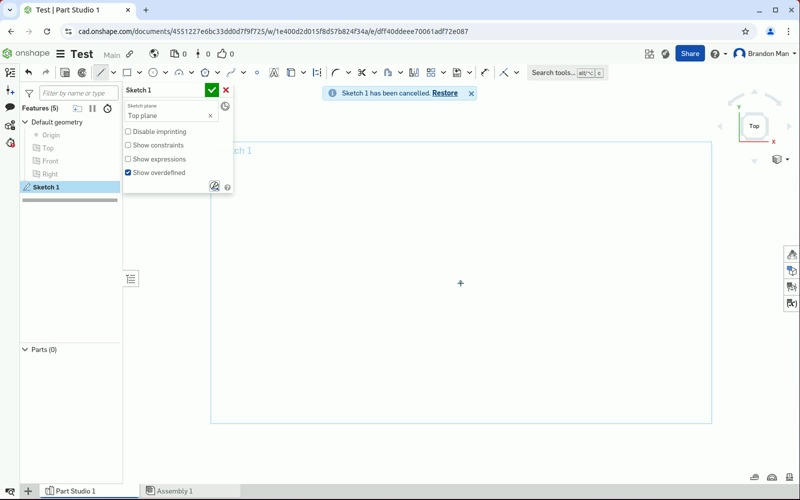
mouse_move(573, 282)
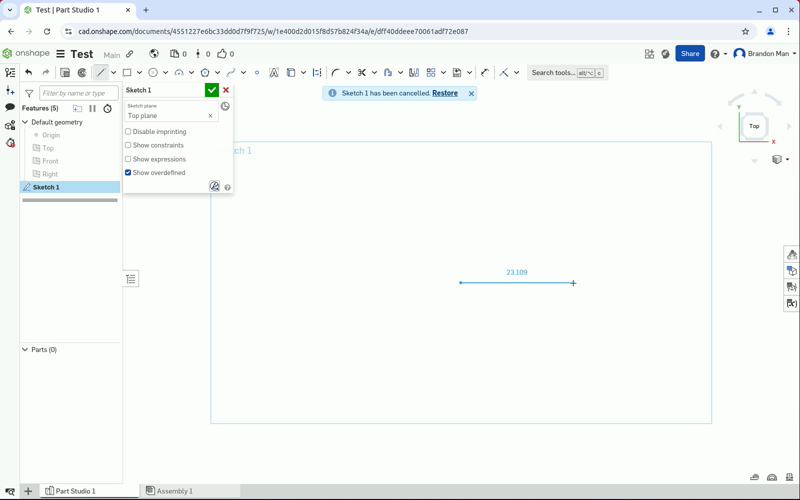
click(573, 282)
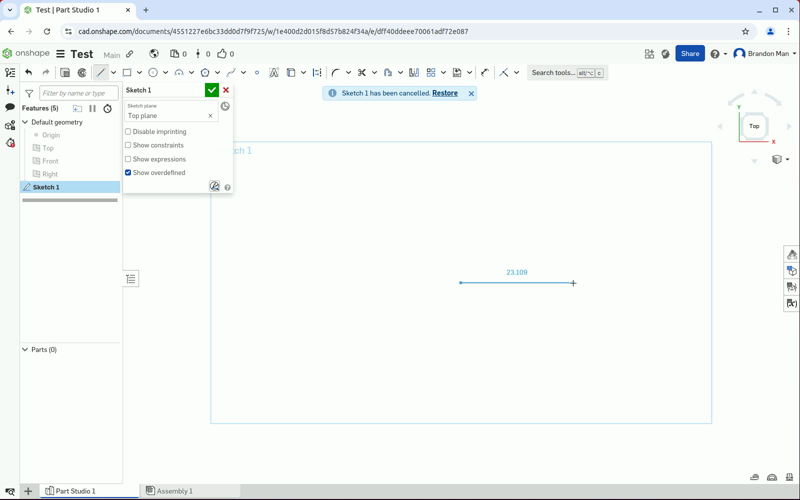
key_up(shift)
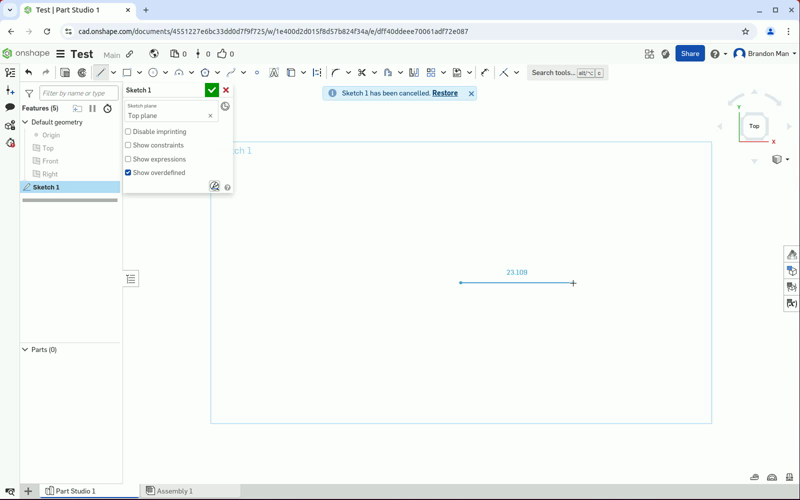
key_down(shift)
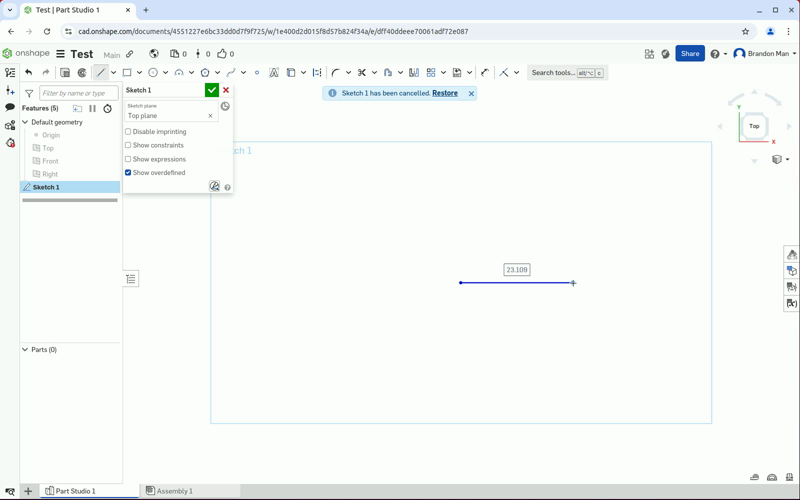
mouse_move(573, 170)
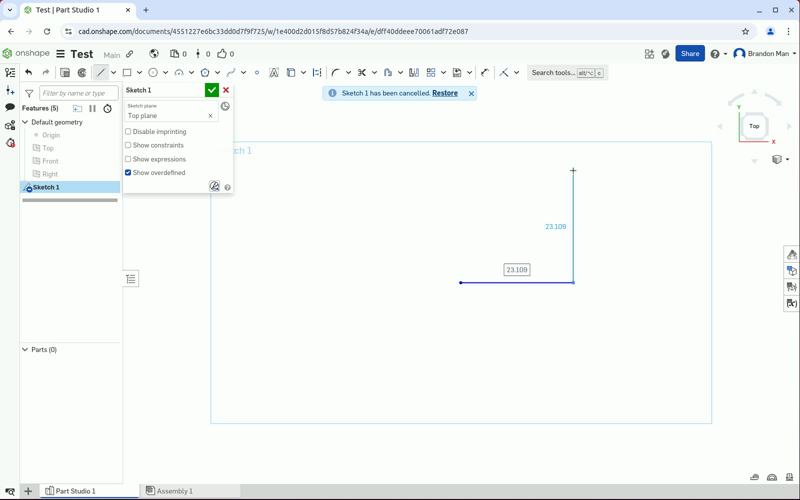
click(573, 170)
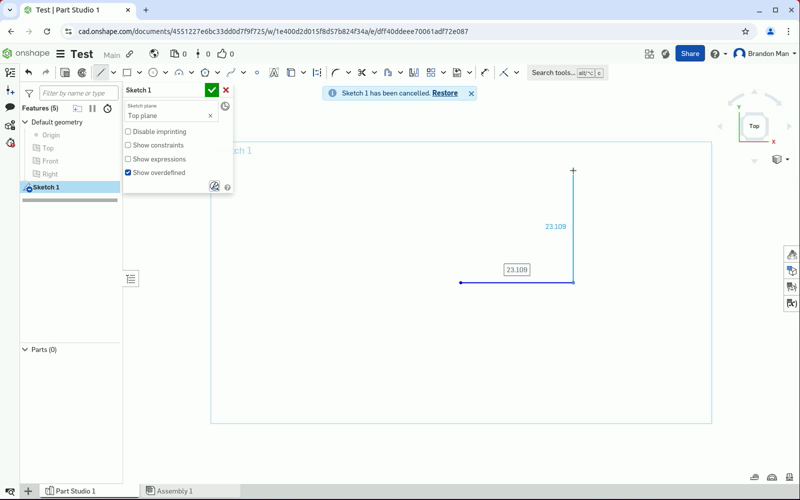
key_up(shift)
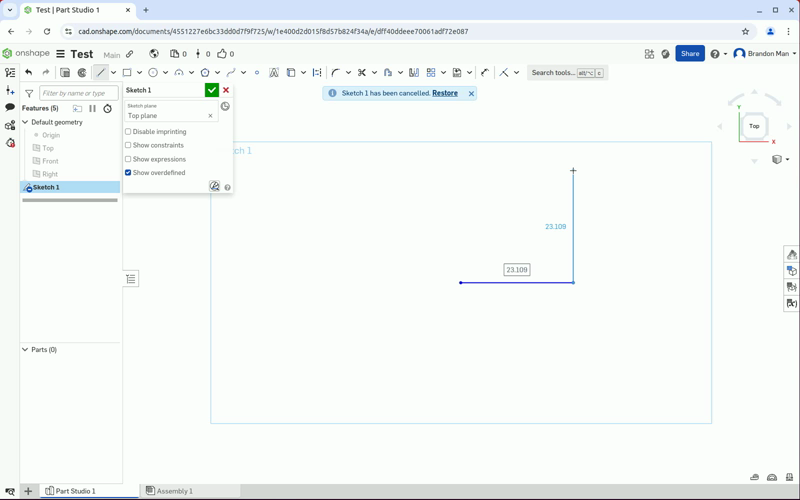
key_down(shift)
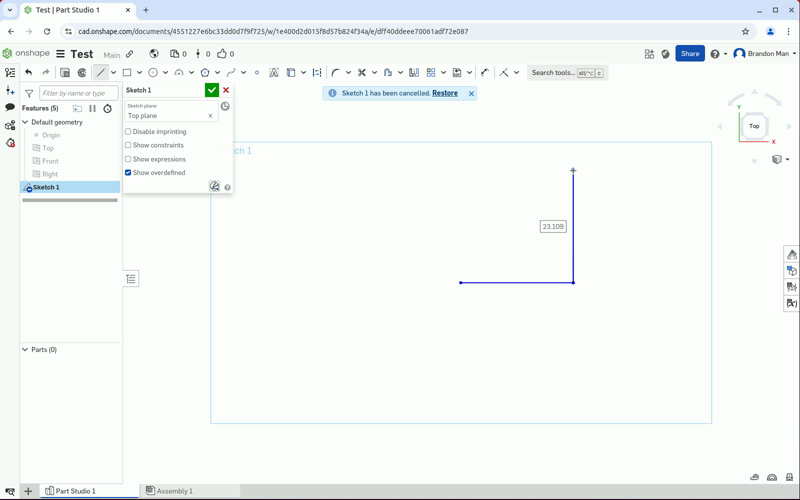
mouse_move(460, 170)
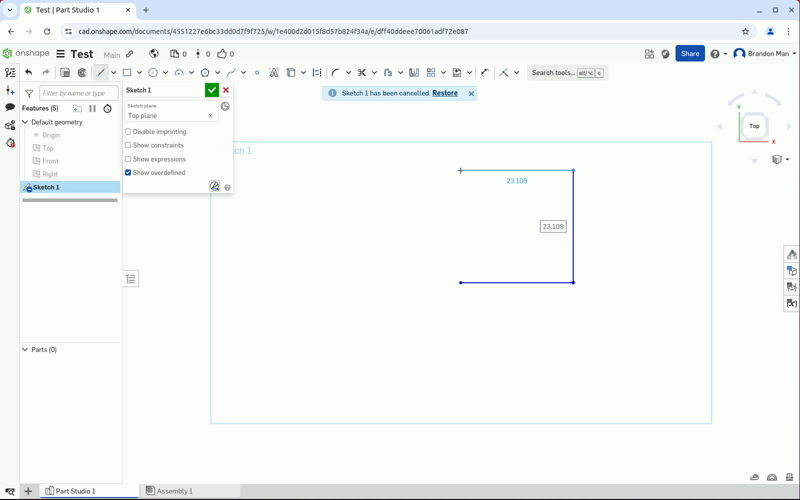
click(460, 170)
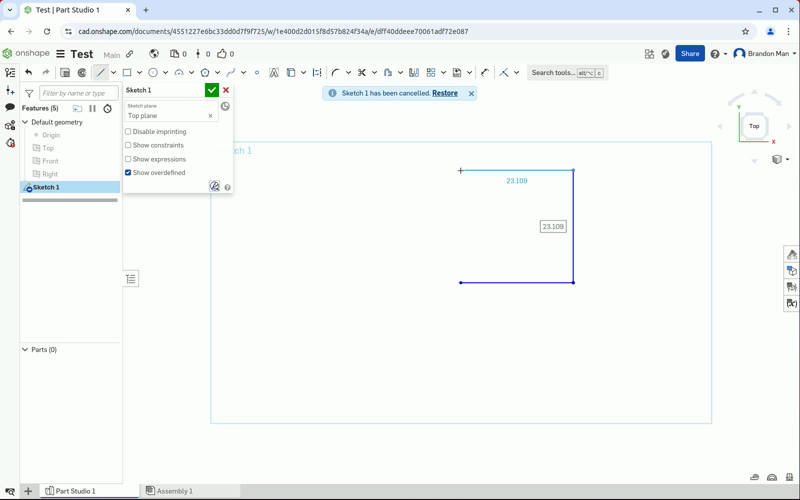
key_up(shift)
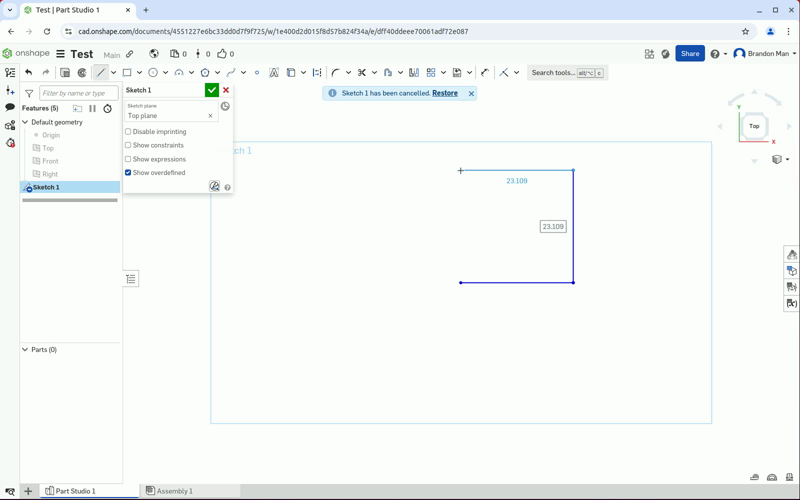
key_down(shift)
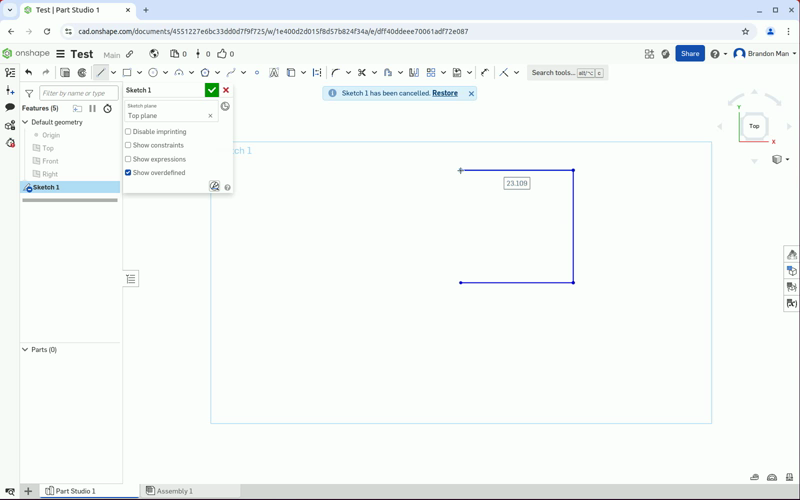
mouse_move(460, 282)
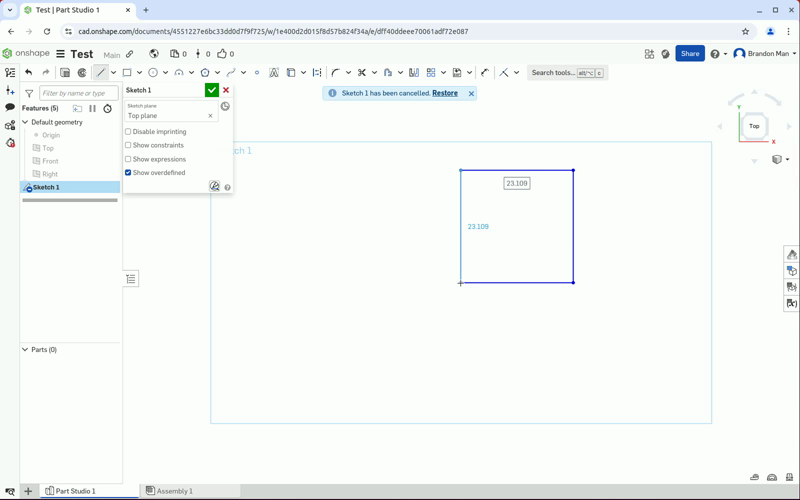
key_up(shift)
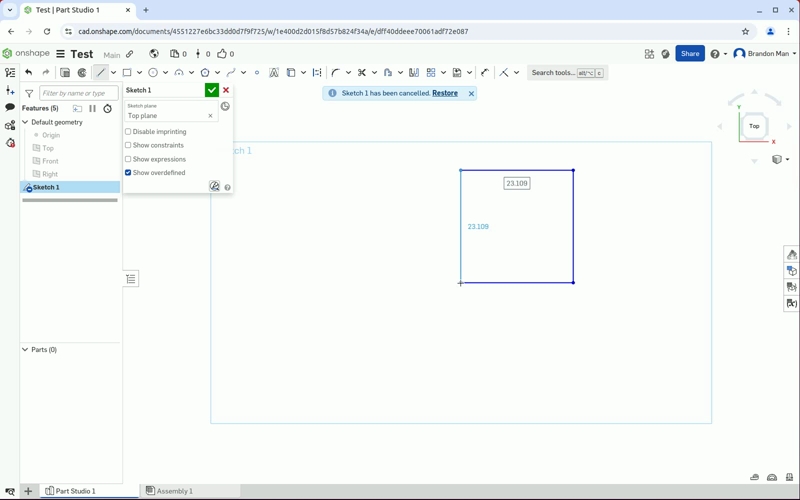
click(460, 282)
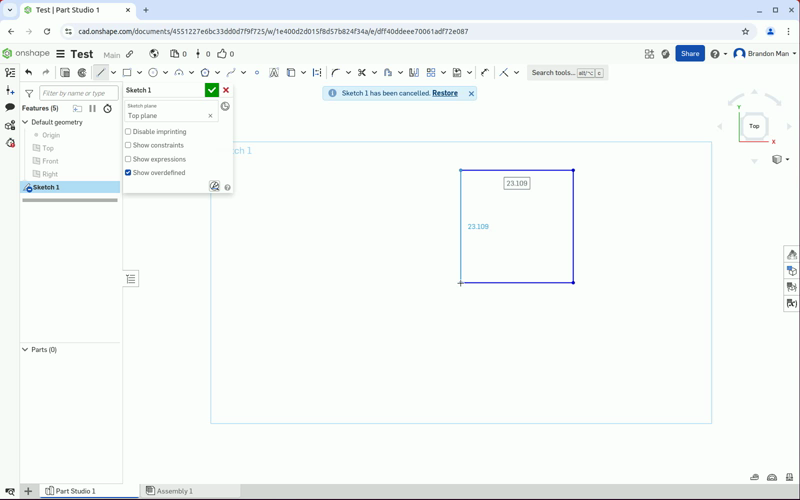
key(esc)
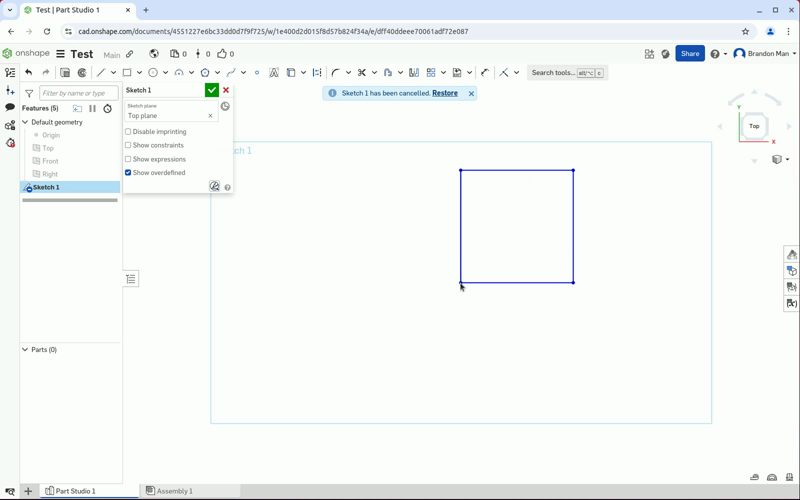
key(c)
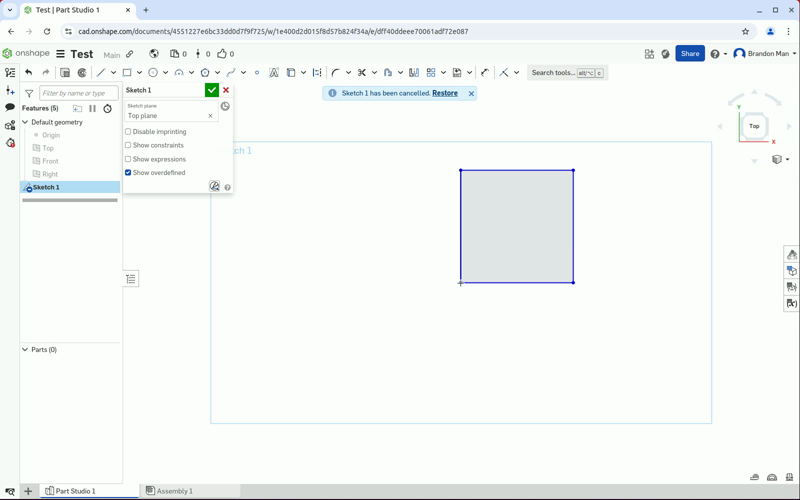
key_down(shift)
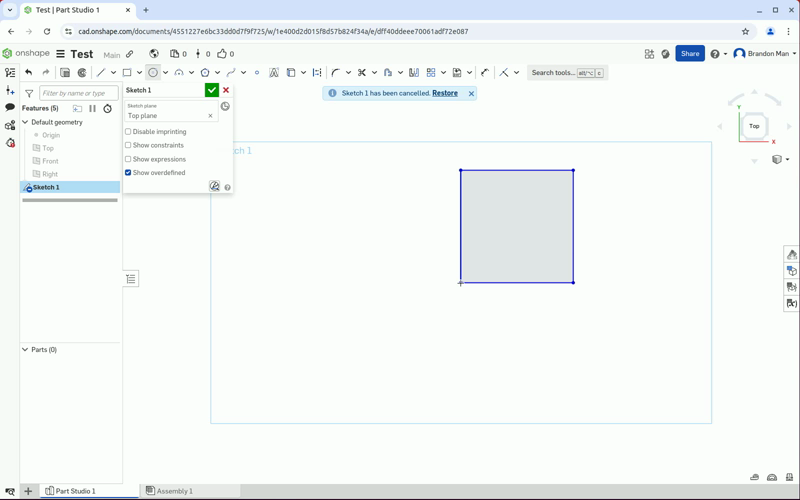
mouse_move(483, 260)
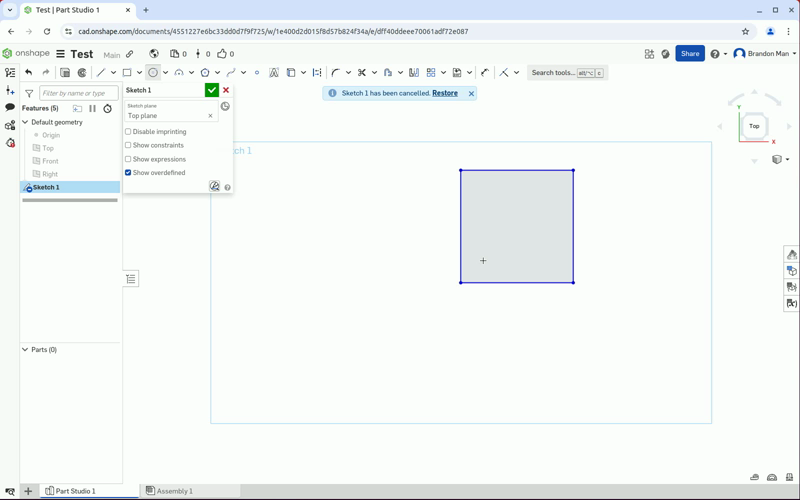
click(483, 260)
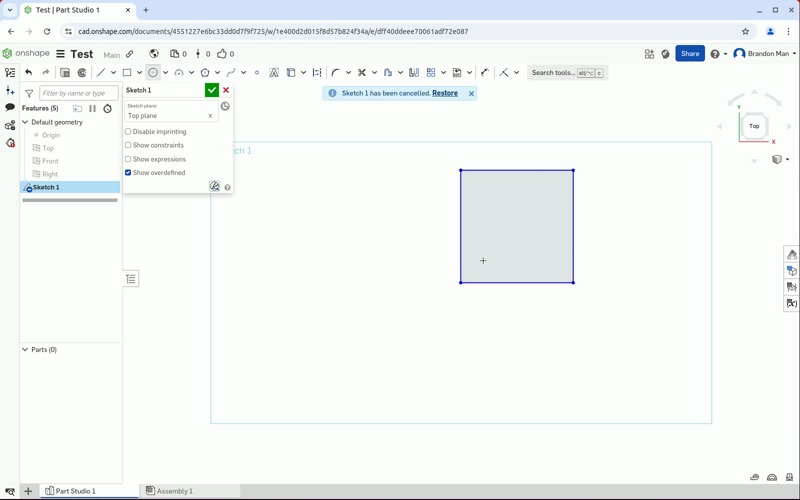
key_up(shift)
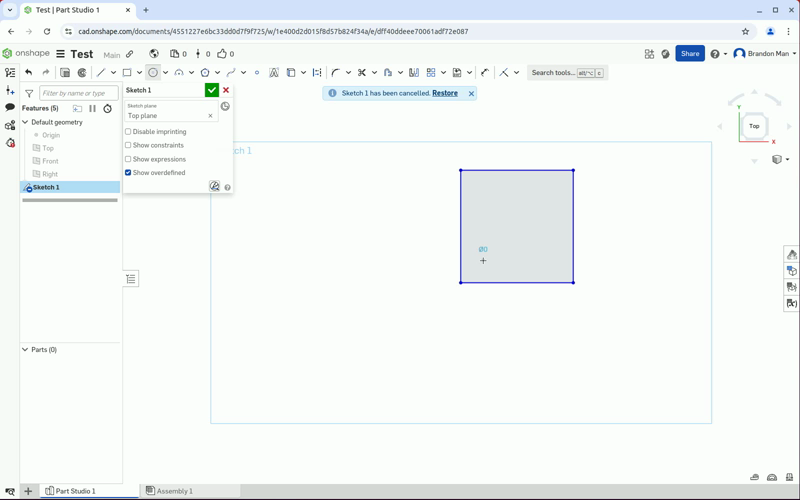
mouse_move(496, 260)
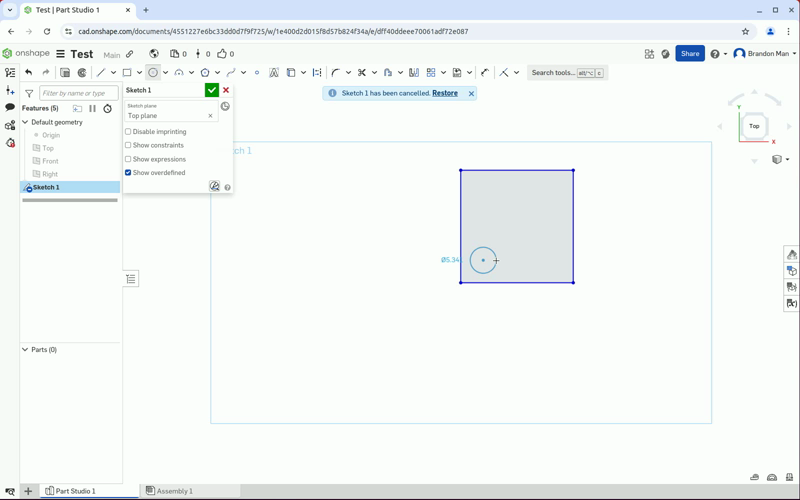
click(496, 260)
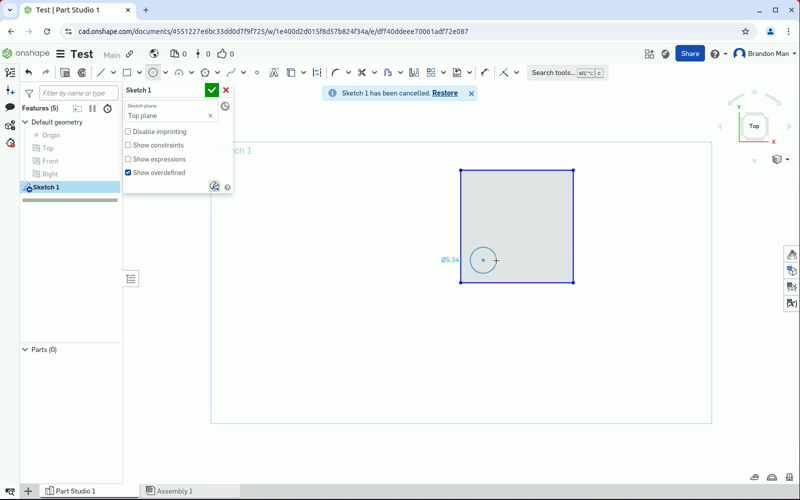
key(esc)
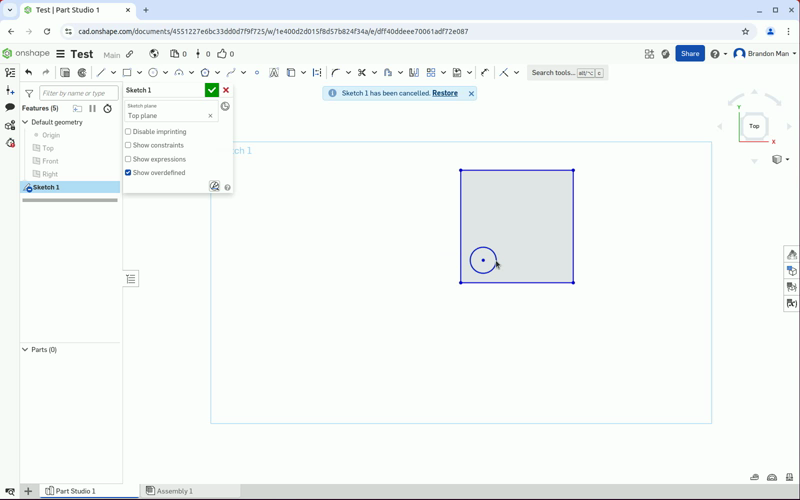
key(c)
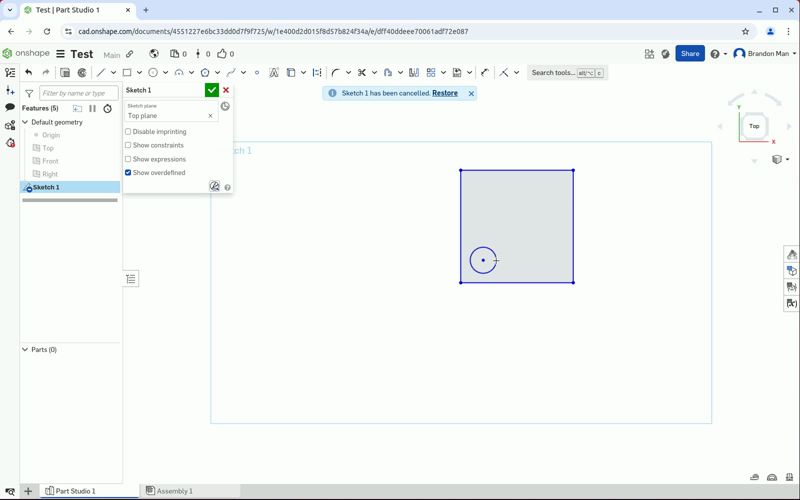
key_down(shift)
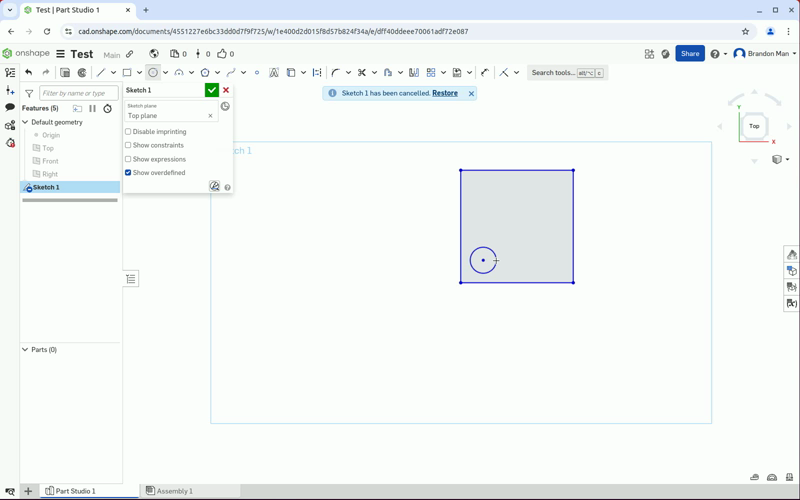
mouse_move(483, 192)
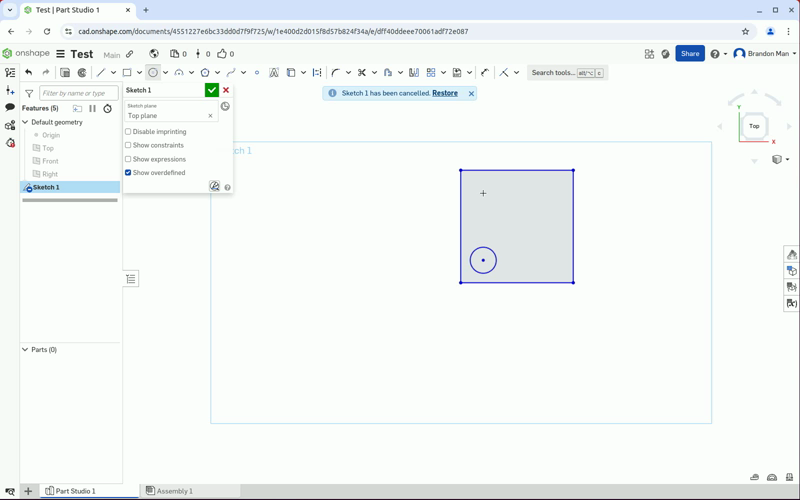
click(483, 192)
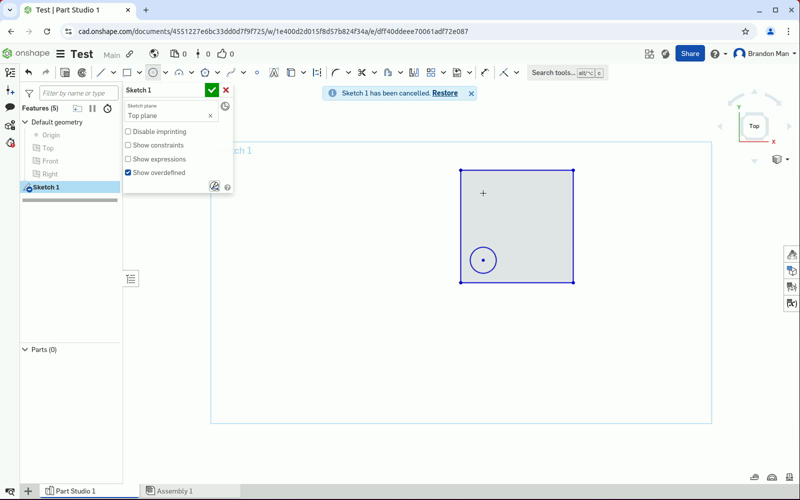
key_up(shift)
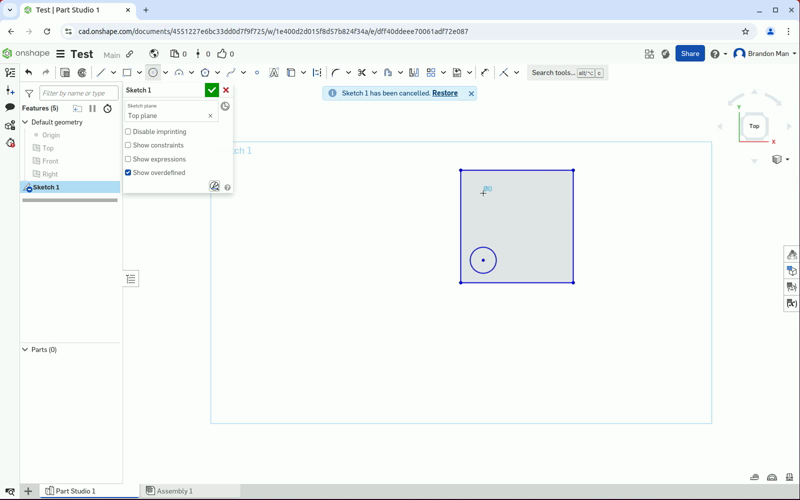
mouse_move(496, 192)
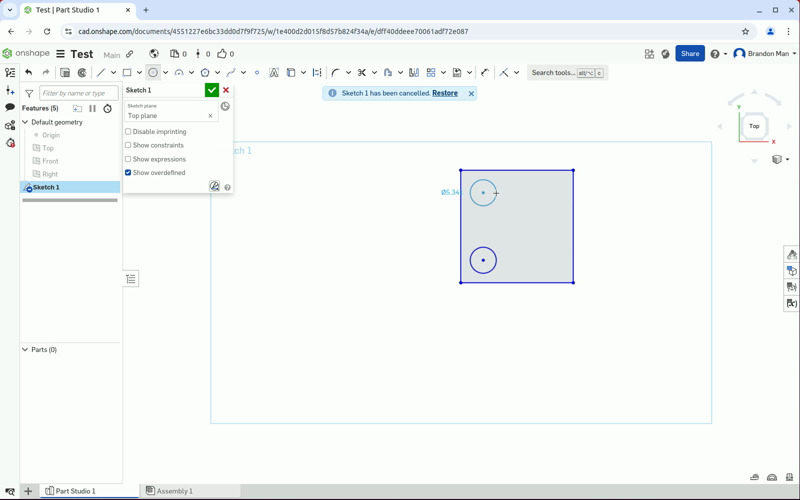
click(496, 192)
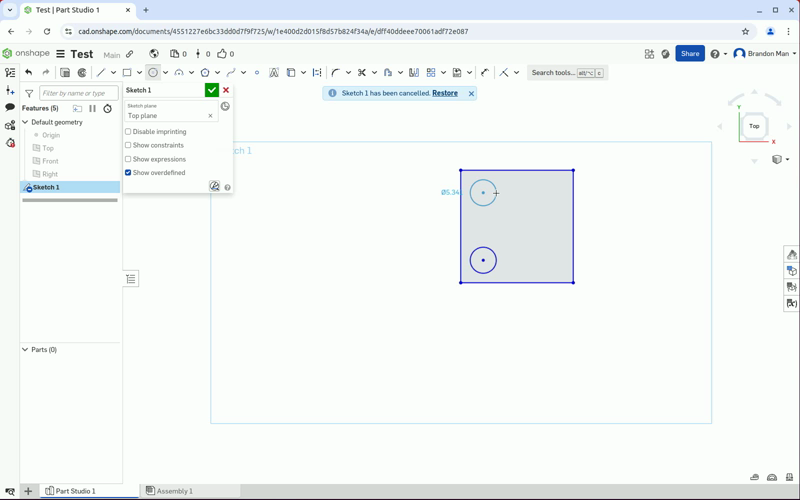
key(esc)
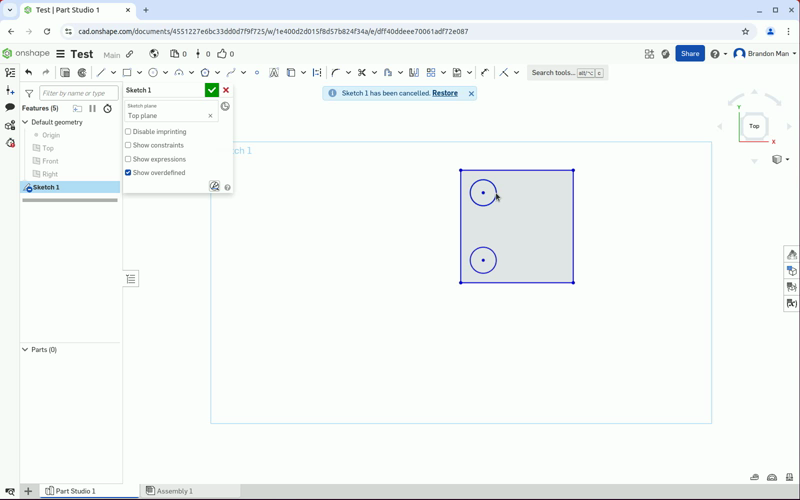
key(c)
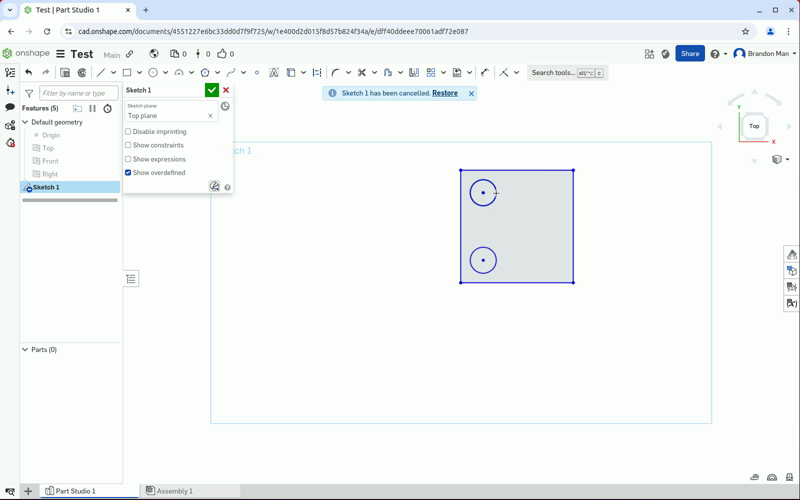
key_down(shift)
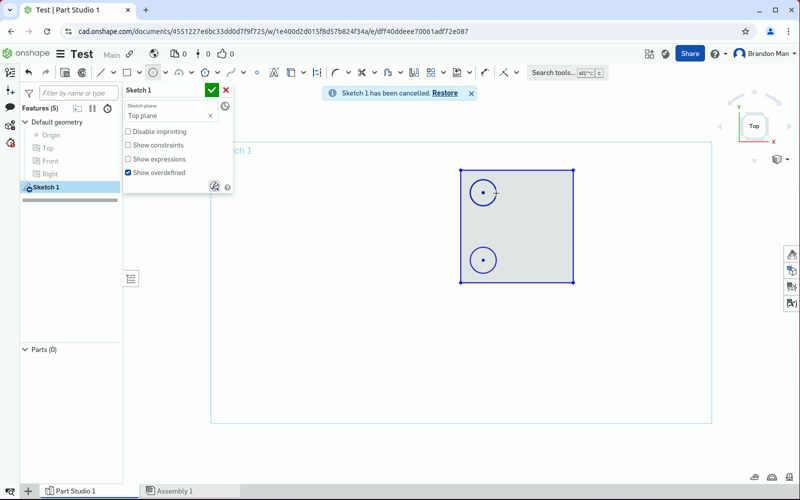
mouse_move(550, 260)
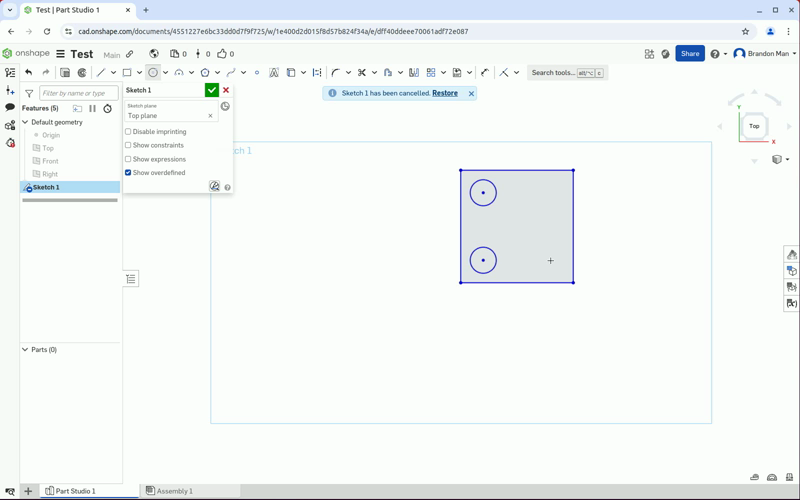
click(550, 260)
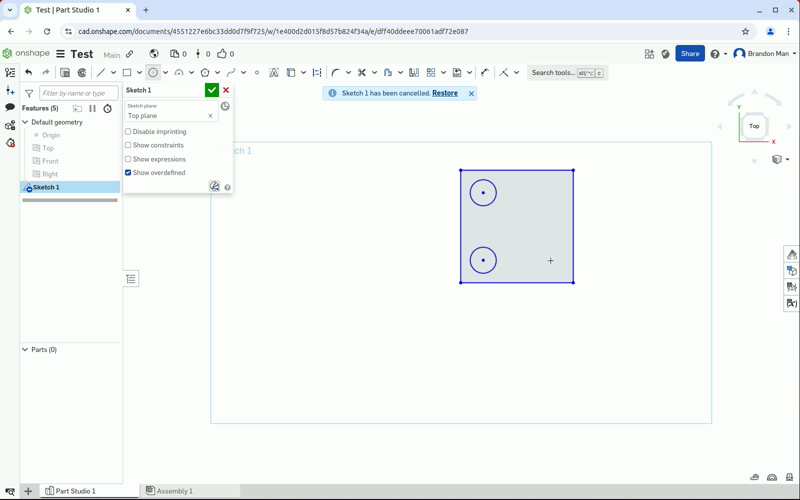
key_up(shift)
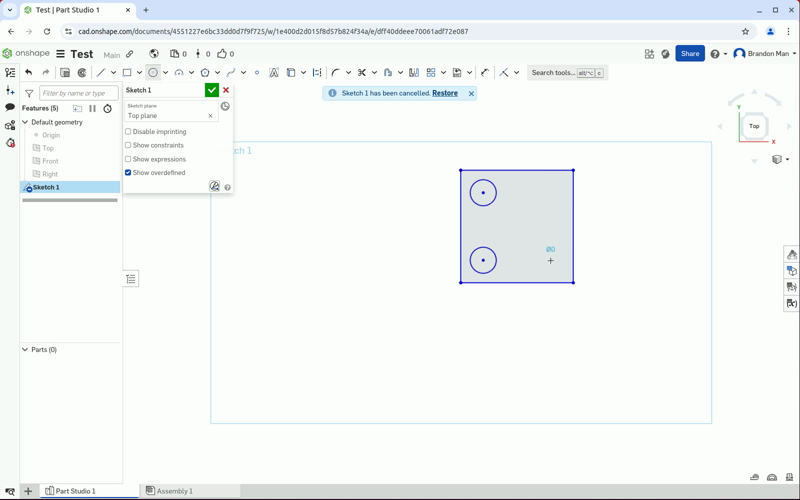
mouse_move(563, 260)
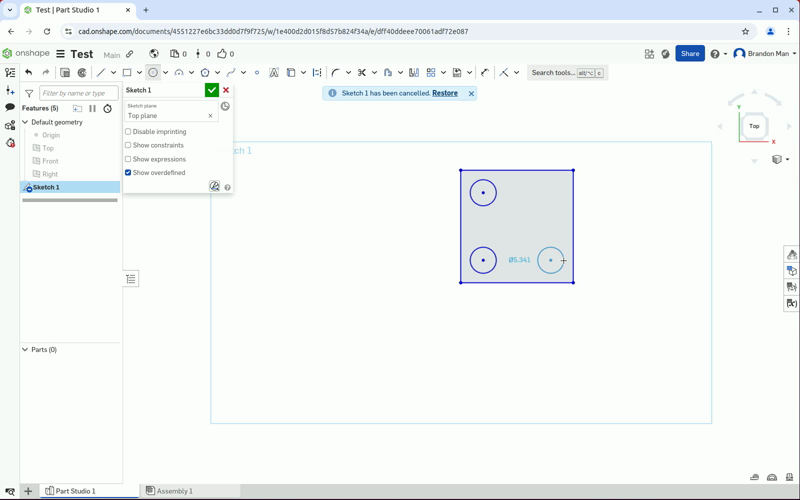
click(563, 260)
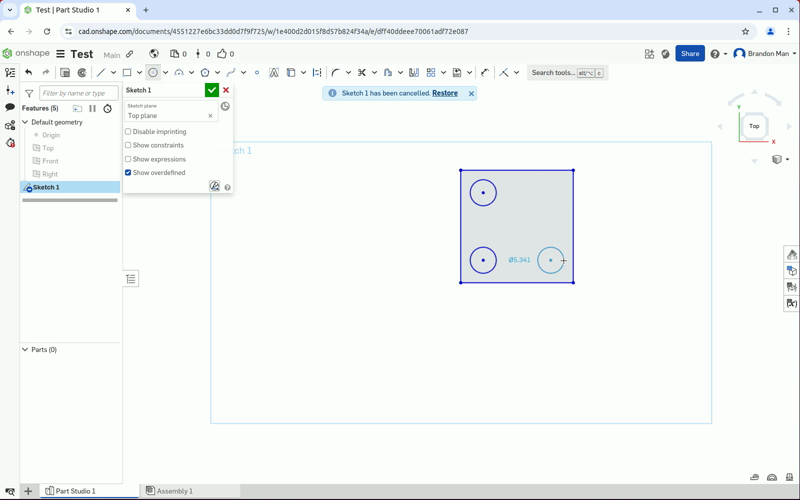
key(esc)
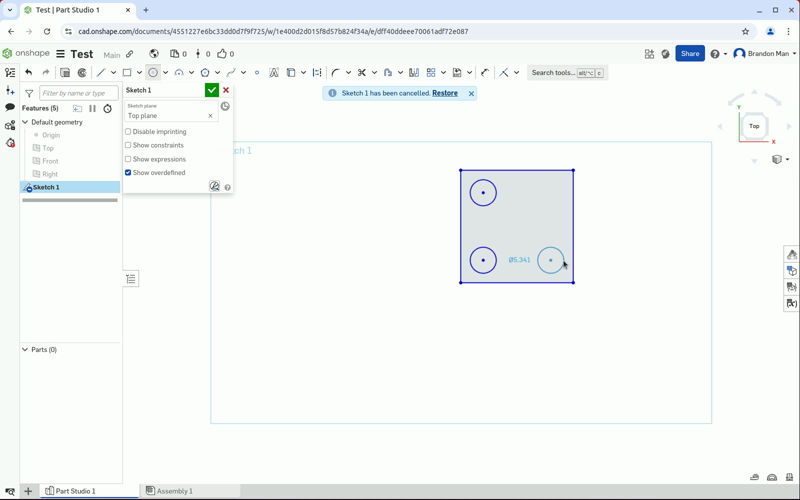
key(c)
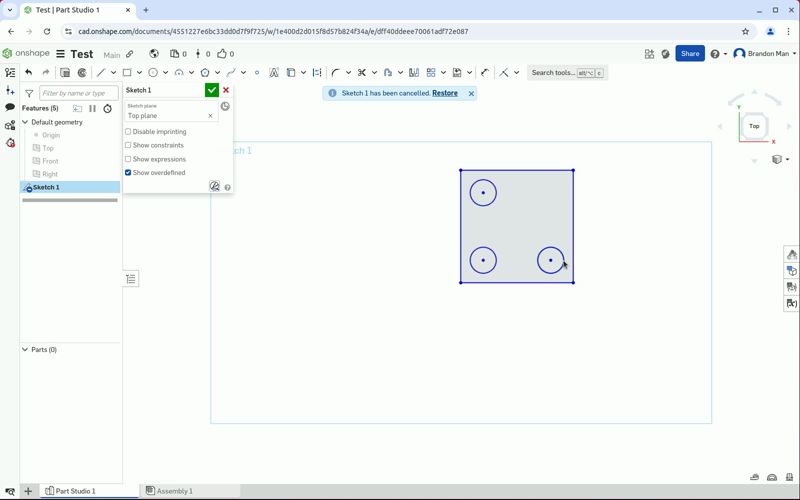
key_down(shift)
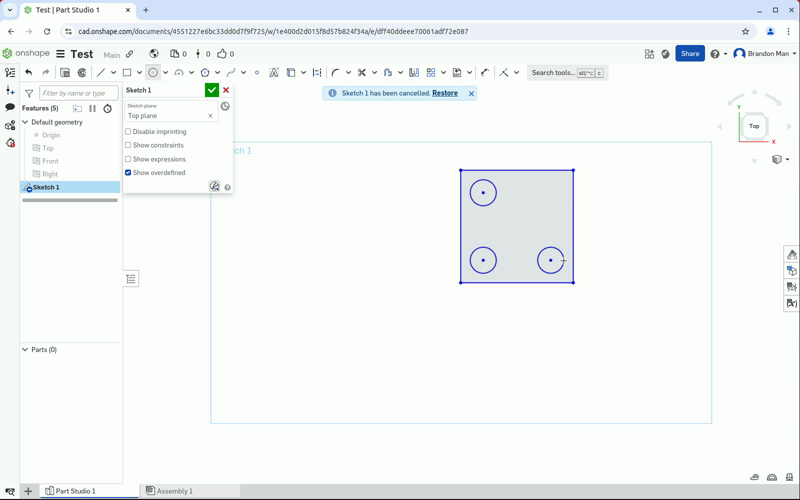
mouse_move(550, 192)
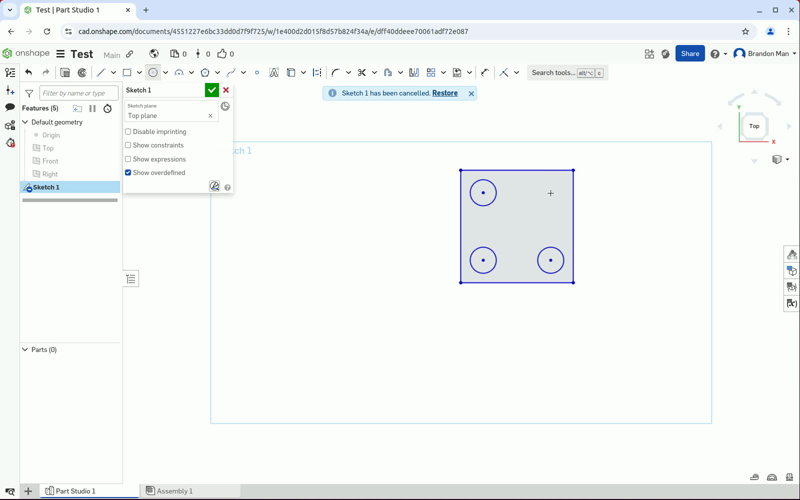
click(550, 192)
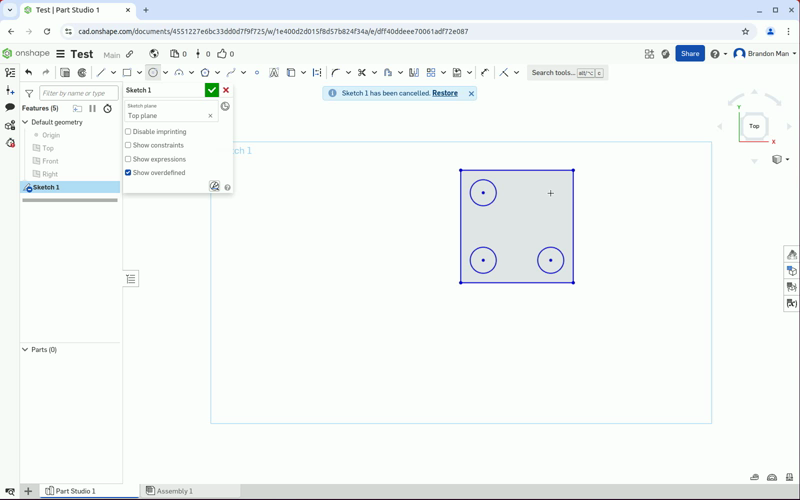
key_up(shift)
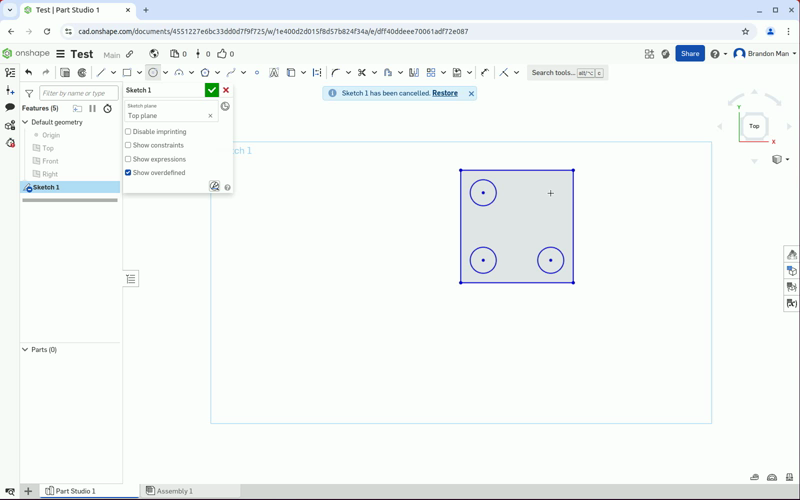
mouse_move(563, 192)
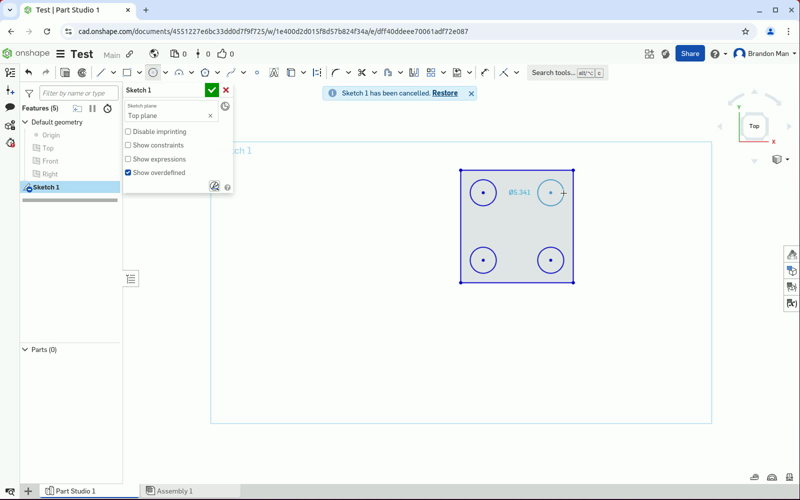
click(563, 192)
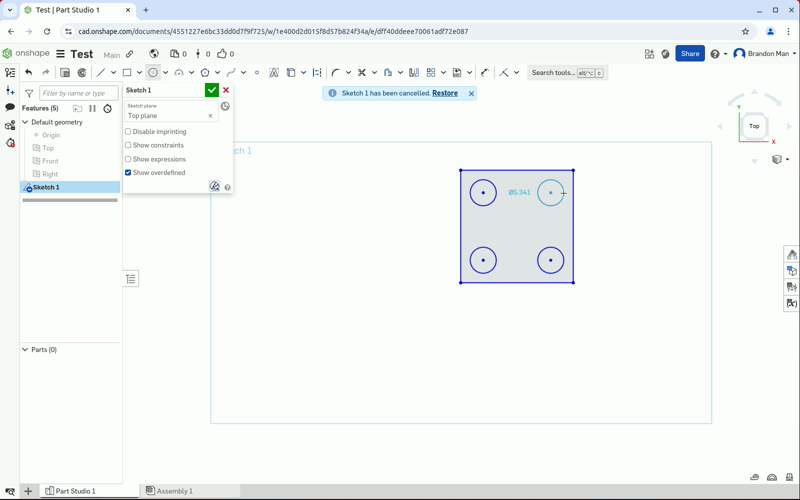
key(esc)
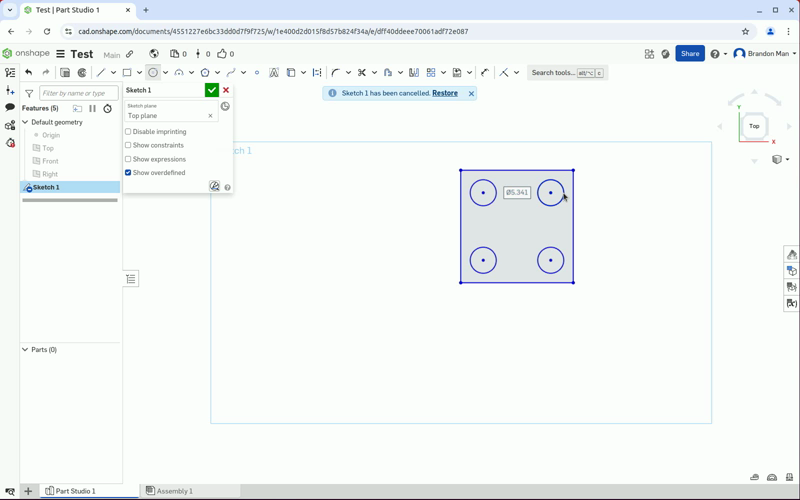
mouse_move(532, 269)
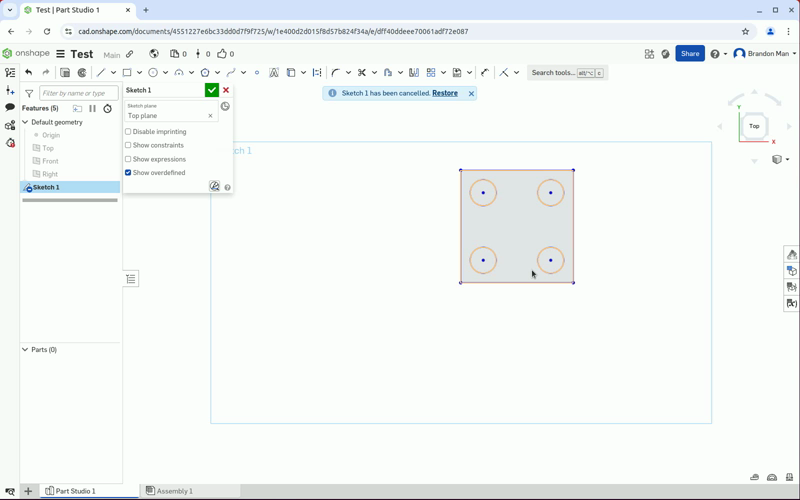
click(532, 269)
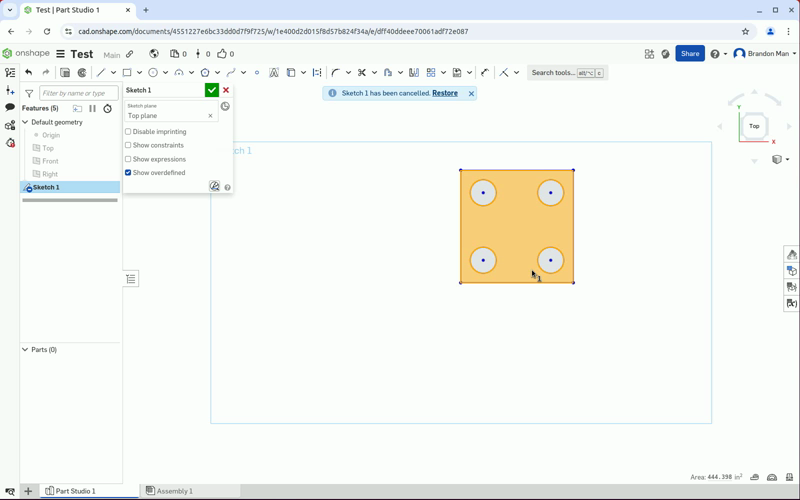
mouse_move(73, 352)
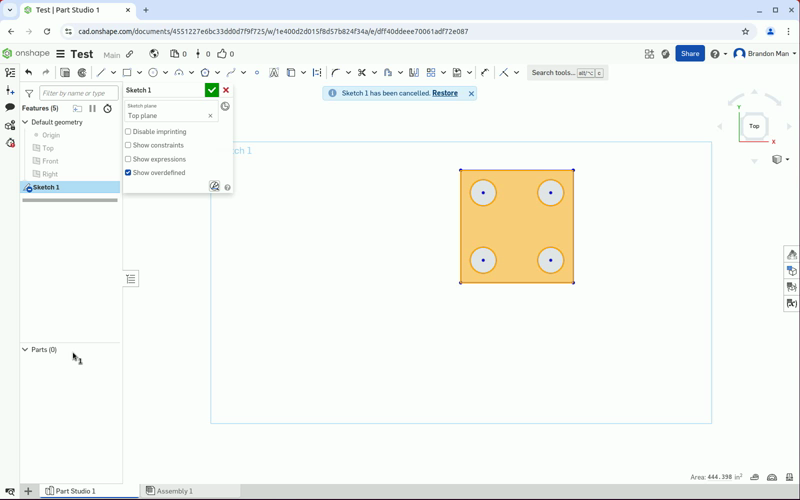
key(shift+y)
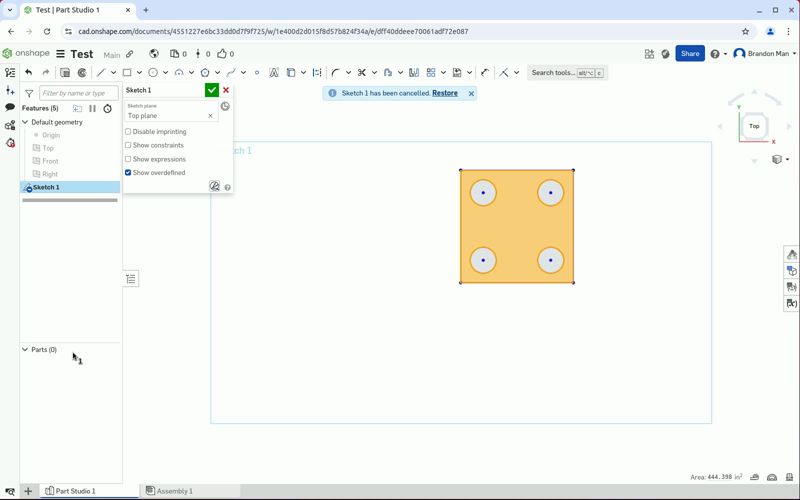
key(shift+e)
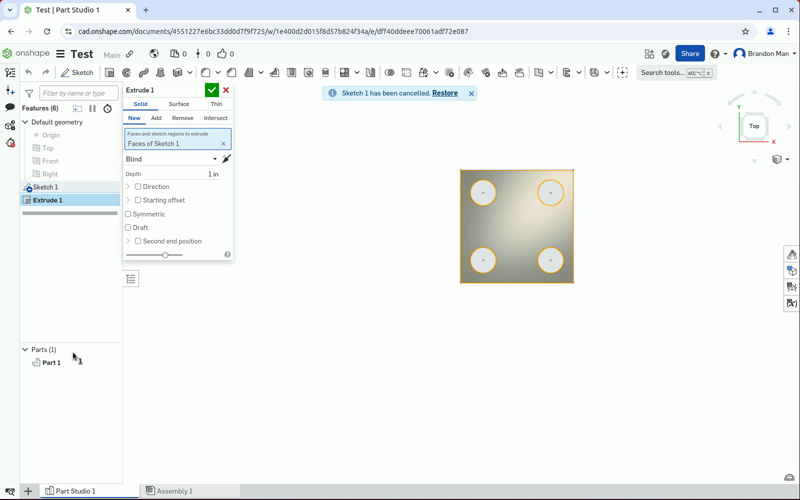
mouse_move(143, 106)
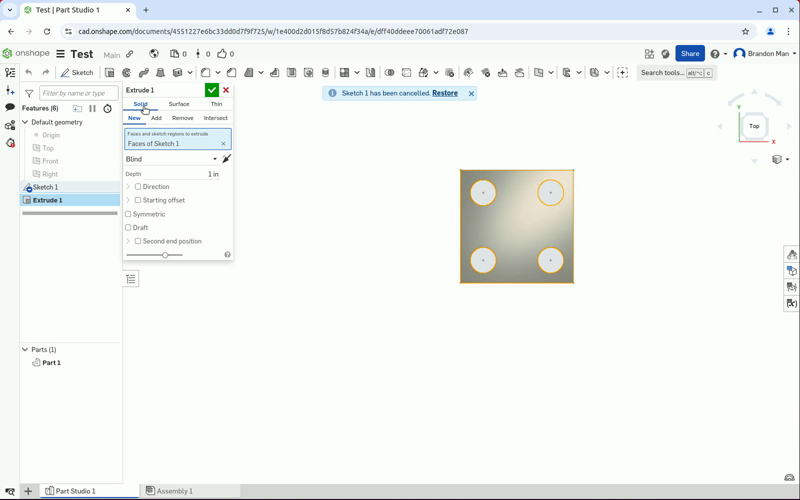
click(143, 106)
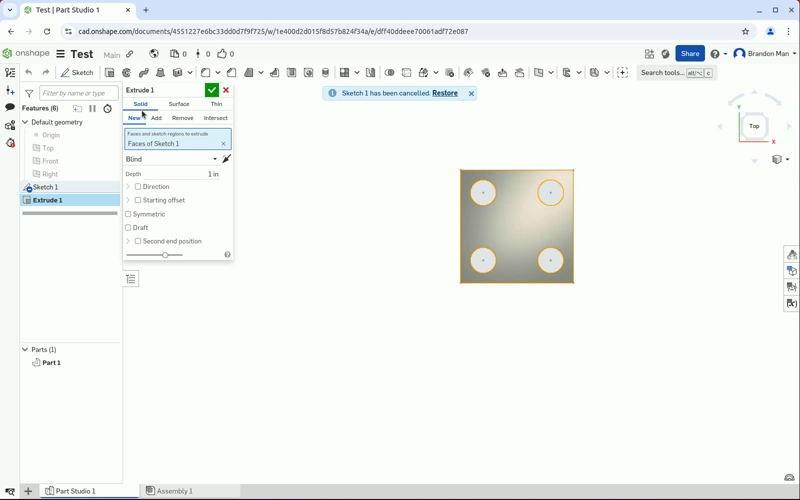
mouse_move(137, 120)
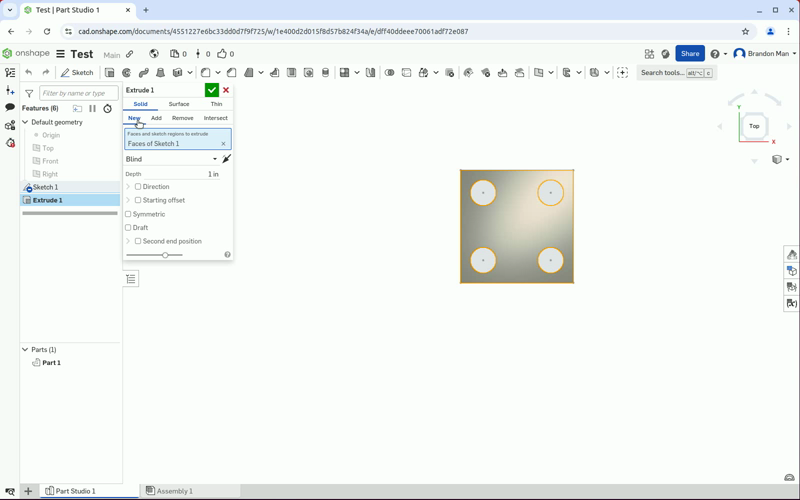
click(137, 120)
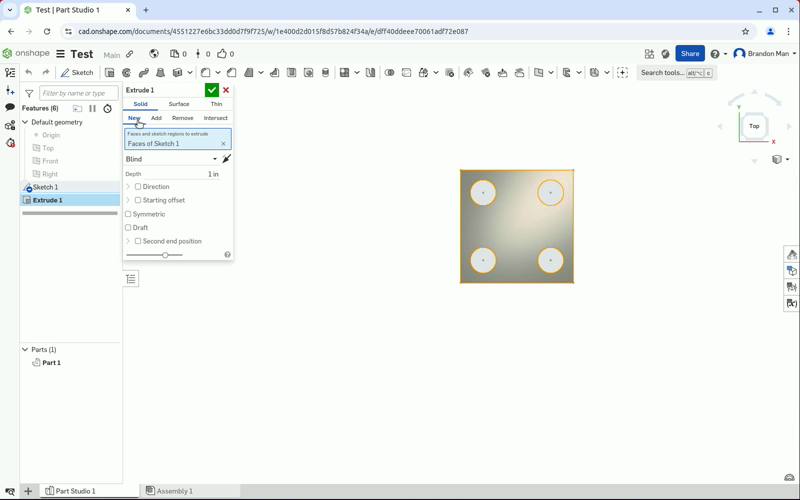
key(tab, 4)
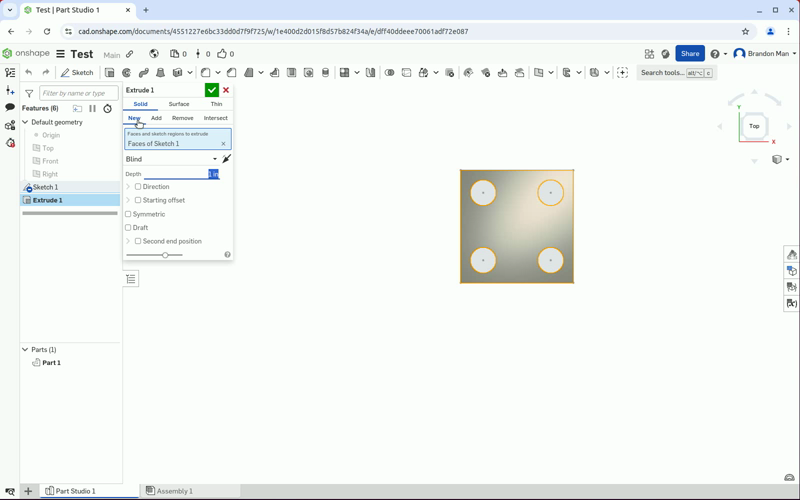
text(4.574)
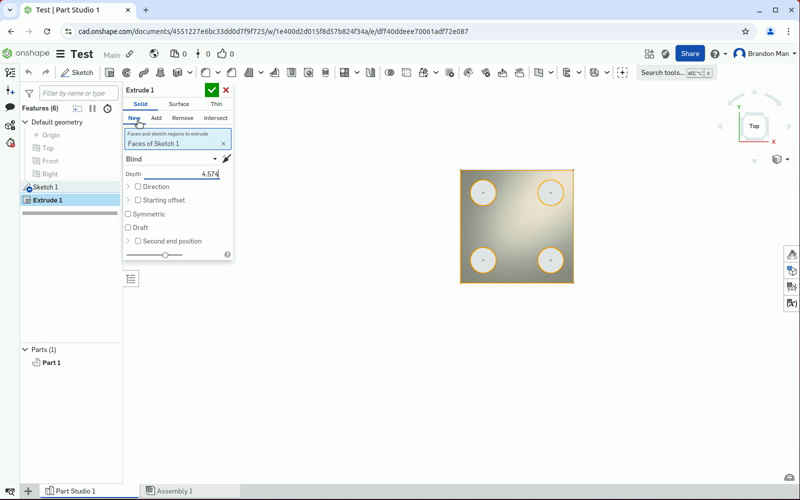
key(enter)
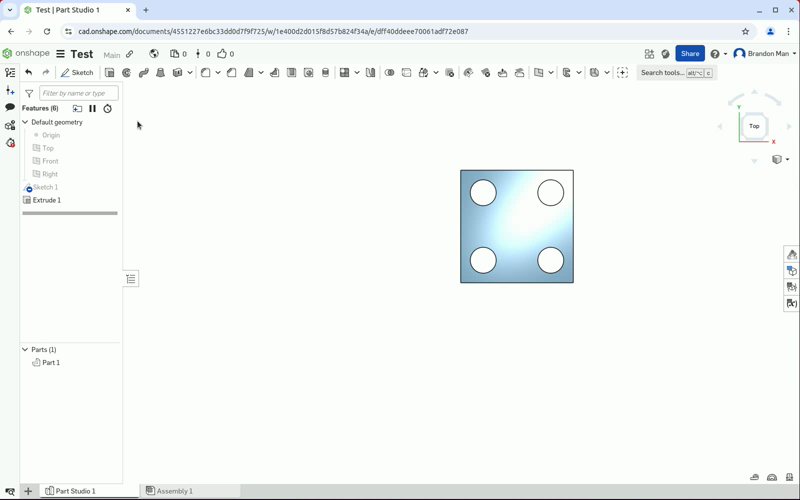
key(shift+h)
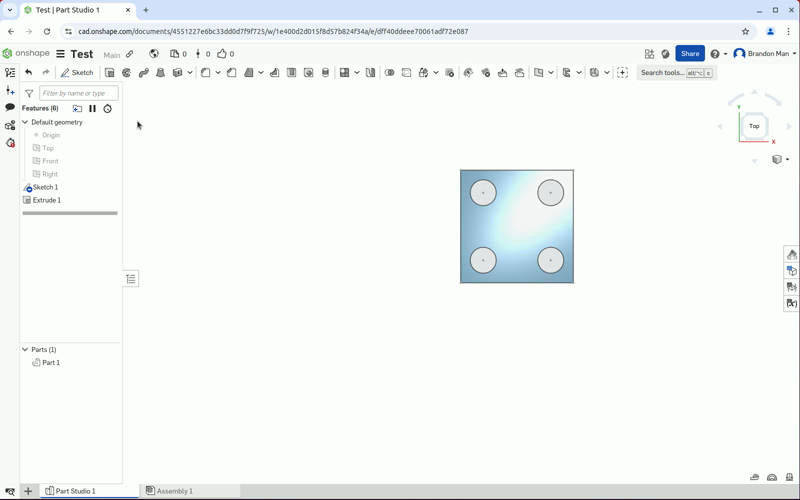
key(shift+h)
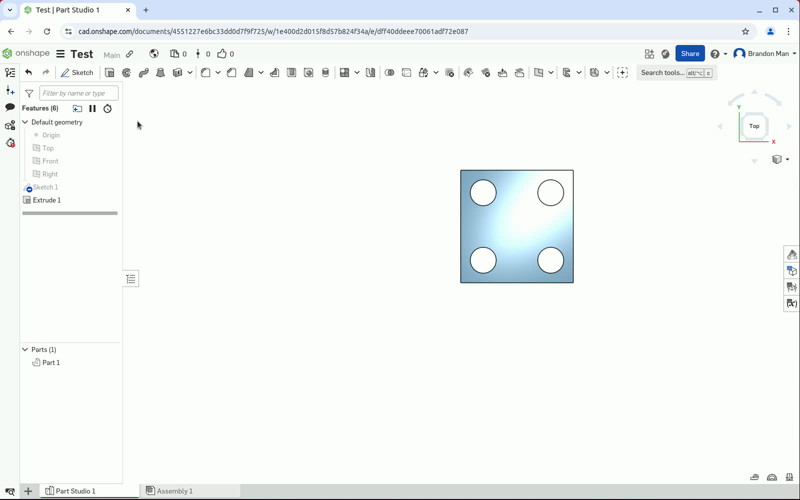
mouse_move(73, 189)
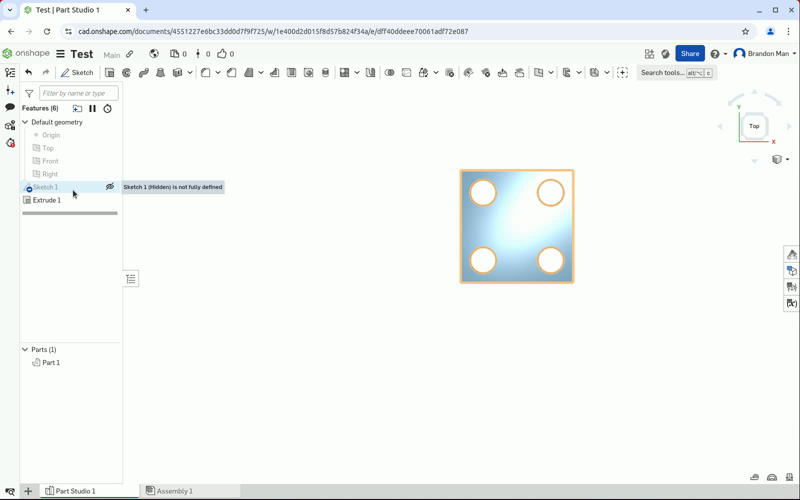
click(73, 189)
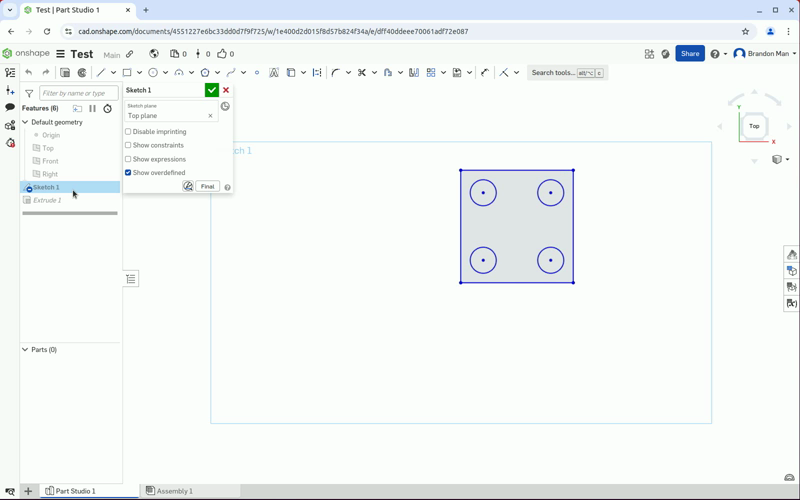
mouse_move(229, 92)
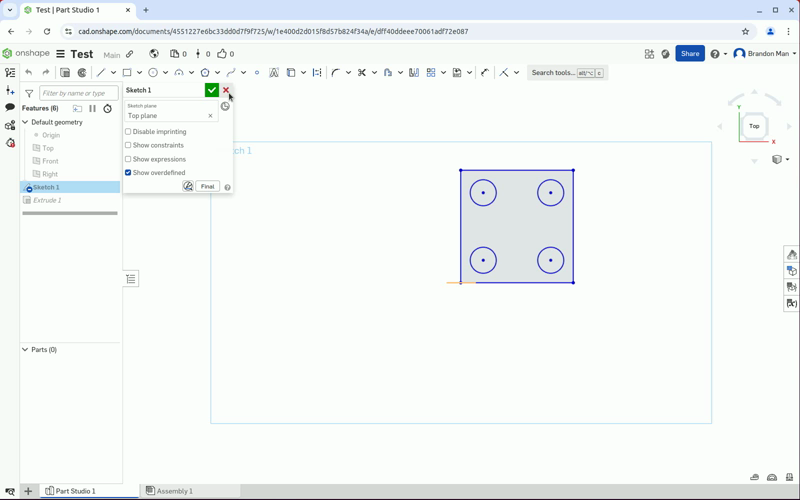
click(229, 92)
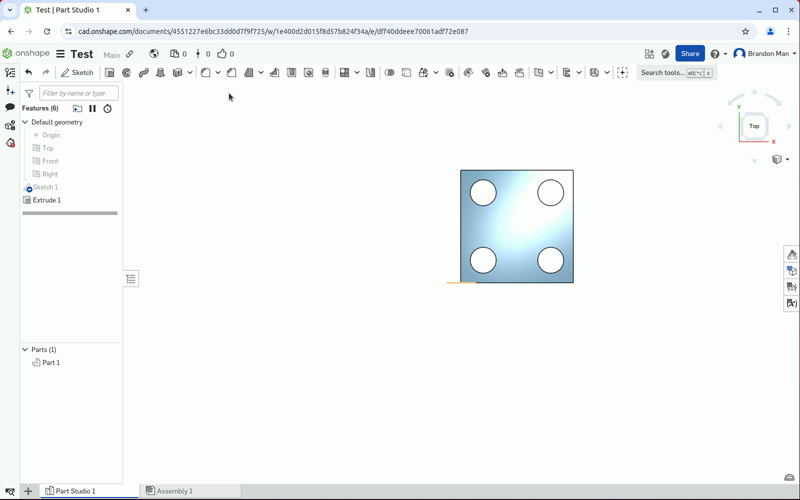
mouse_move(541, 75)
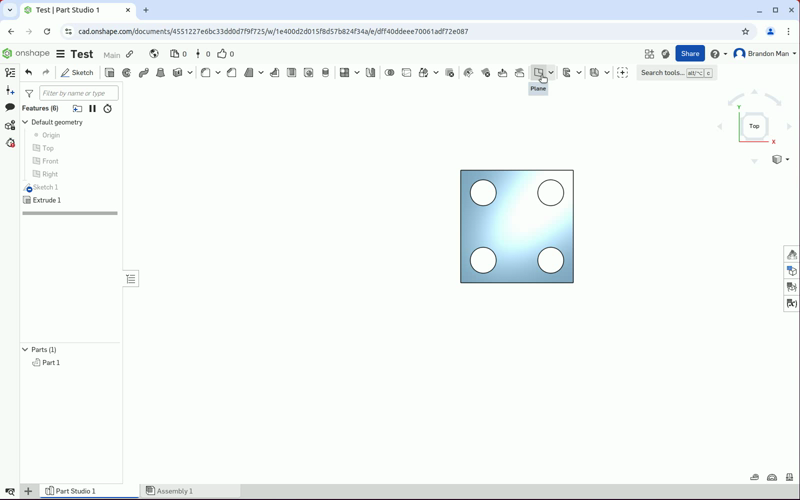
click(541, 75)
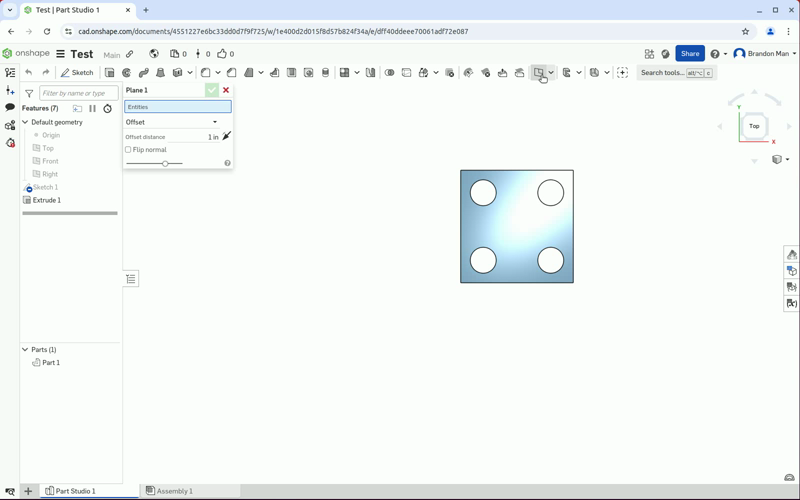
mouse_move(73, 150)
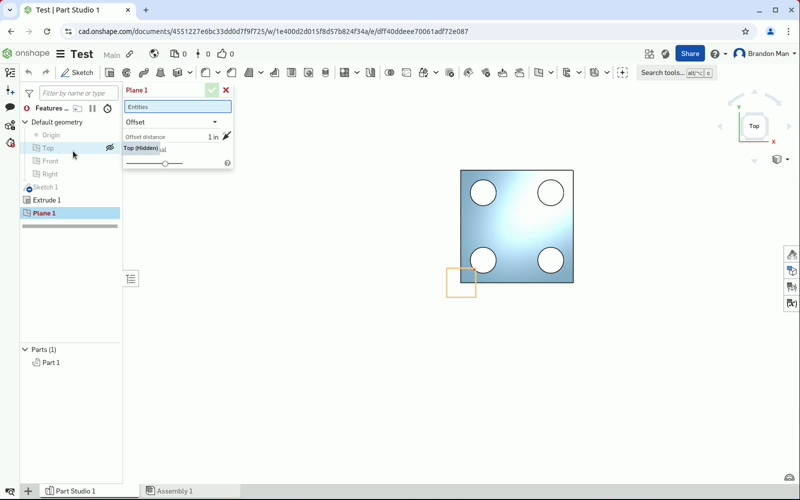
click(73, 150)
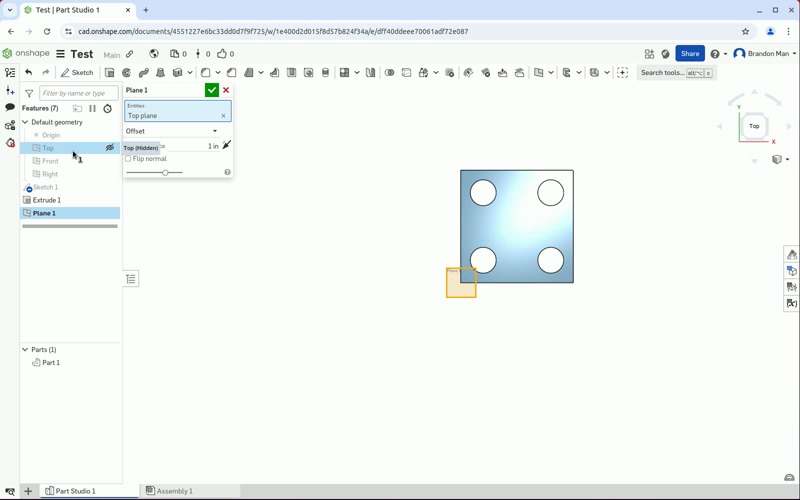
key(tab, 2)
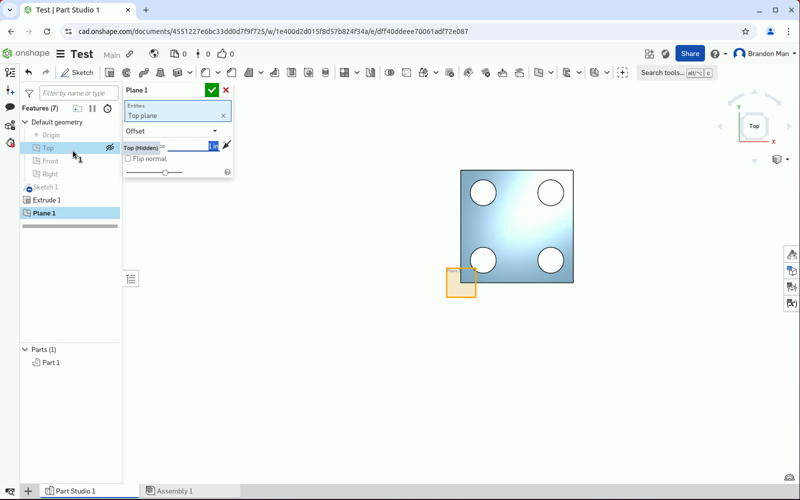
text(4.56)
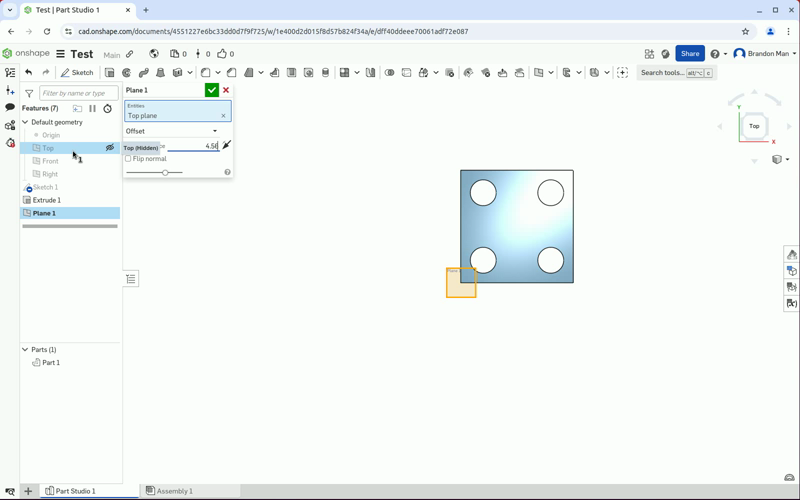
key(enter, 2)
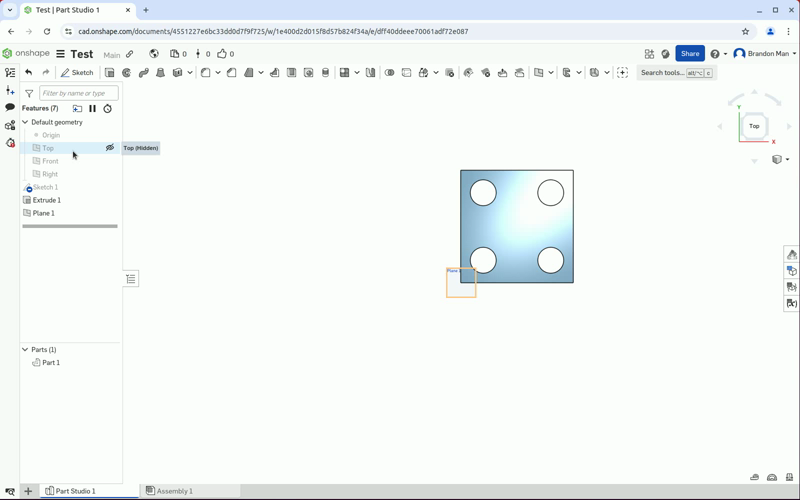
key(shift+s)
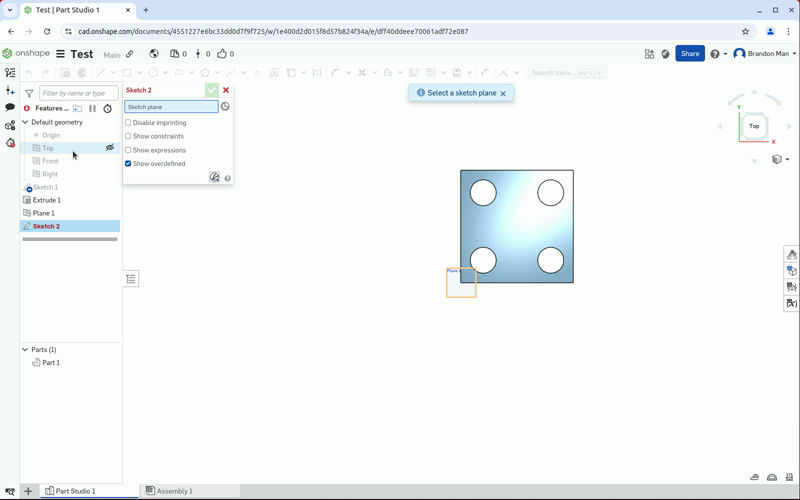
mouse_move(73, 215)
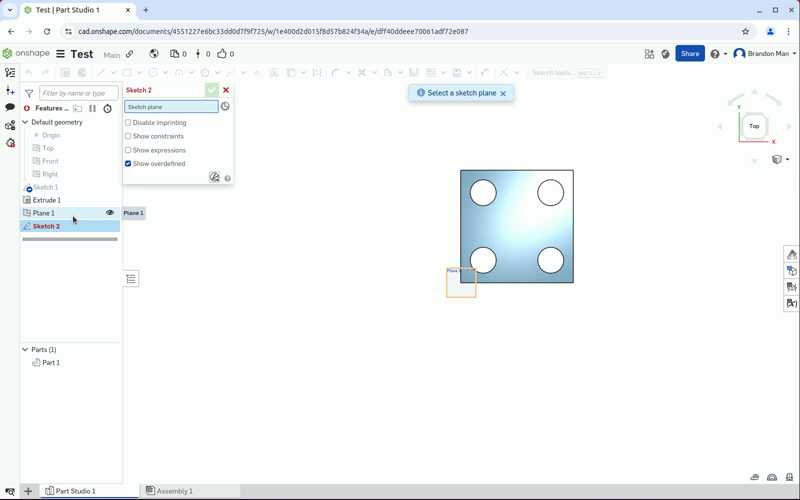
click(73, 215)
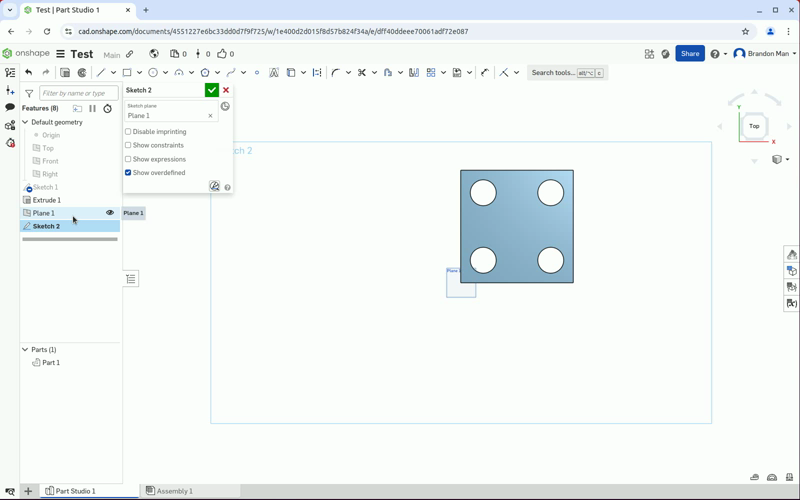
mouse_move(73, 352)
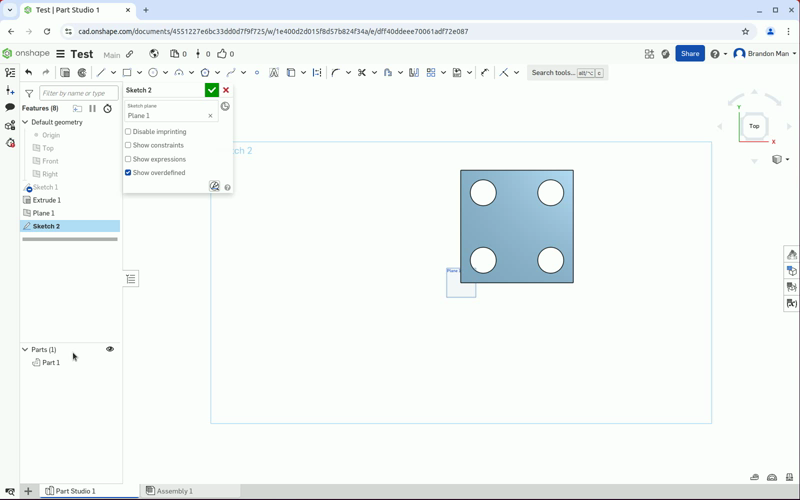
key(y)
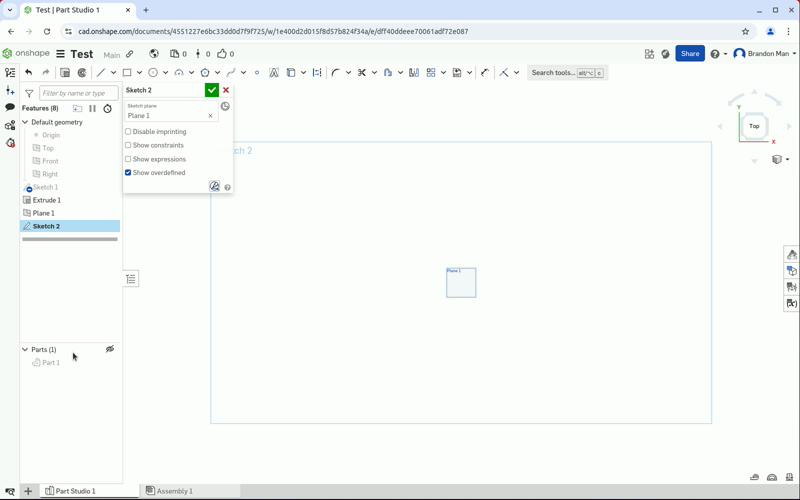
key(c)
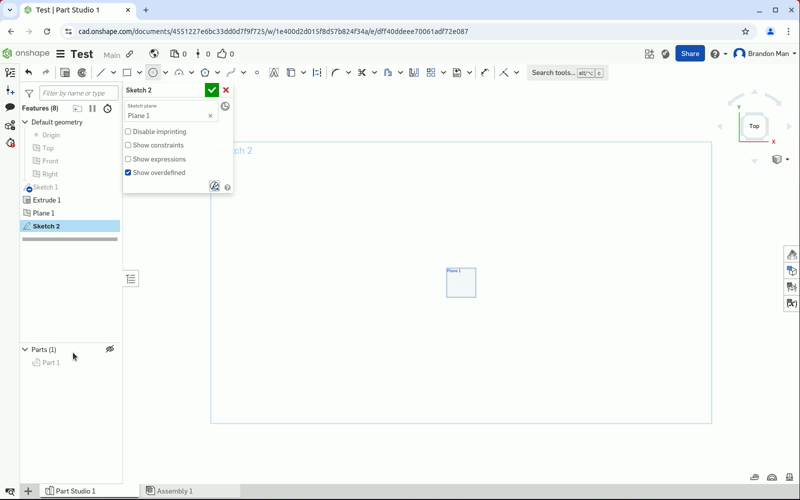
key_down(shift)
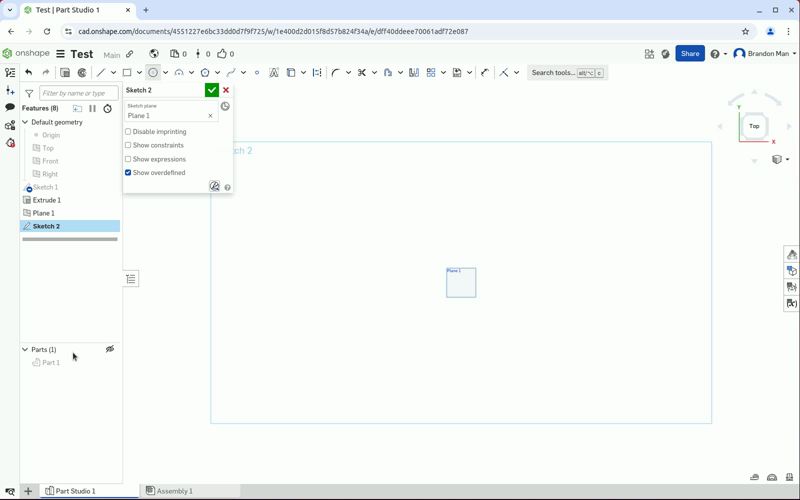
mouse_move(484, 192)
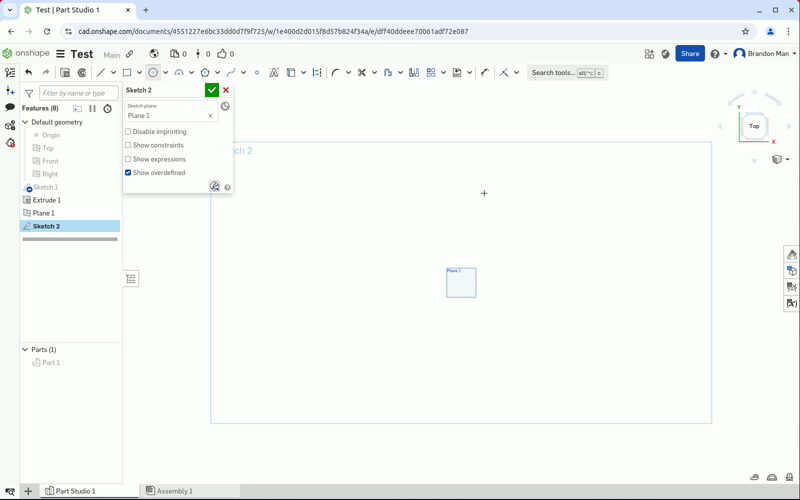
click(484, 192)
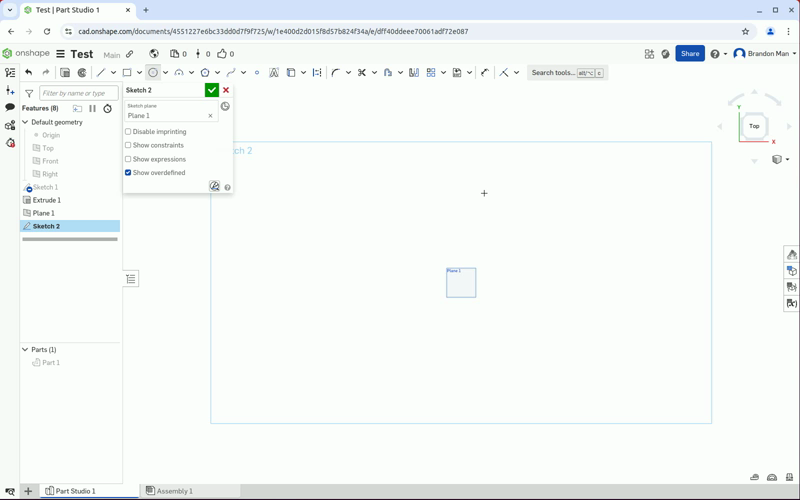
key_up(shift)
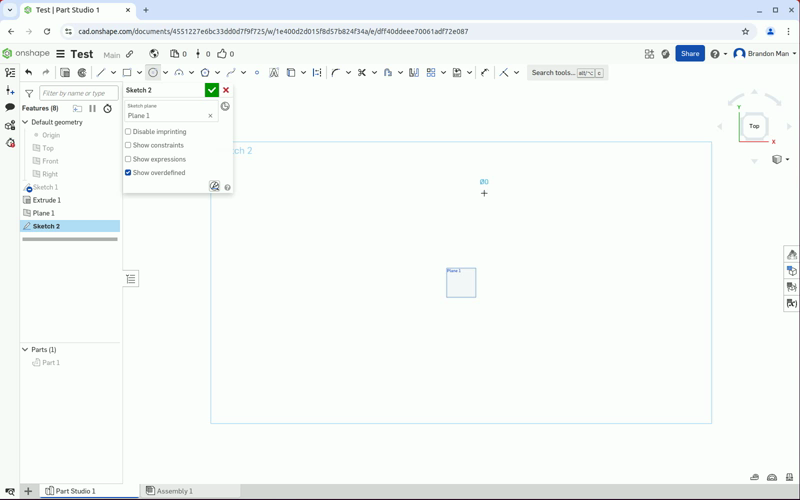
mouse_move(498, 192)
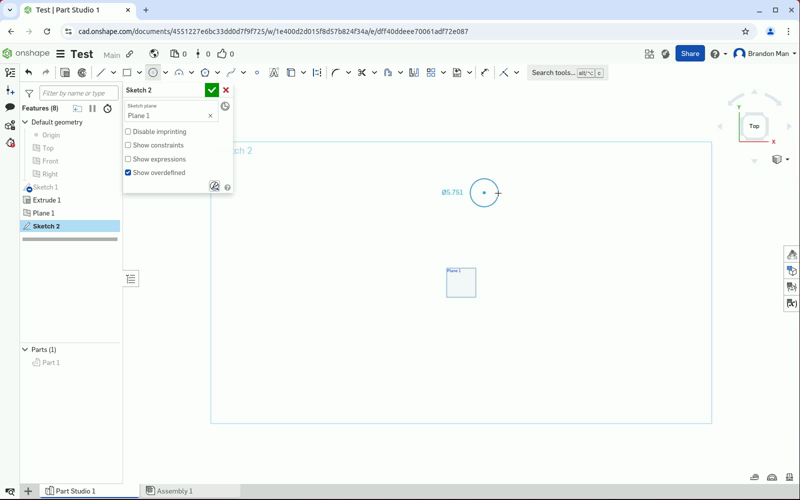
click(498, 192)
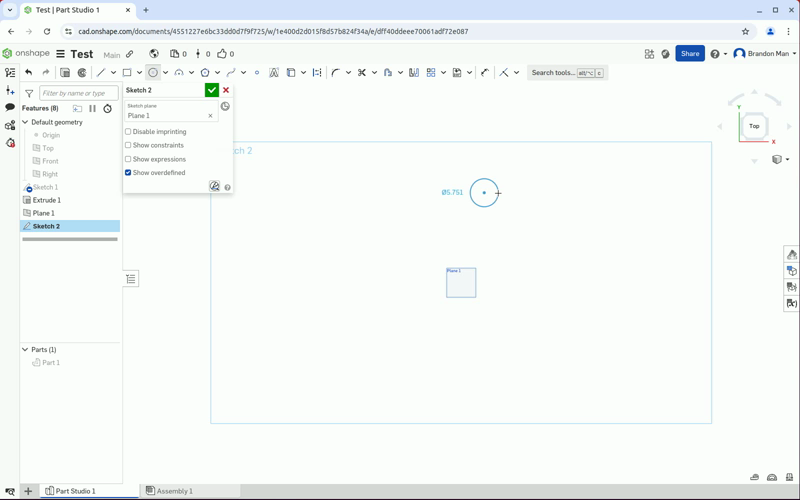
key(esc)
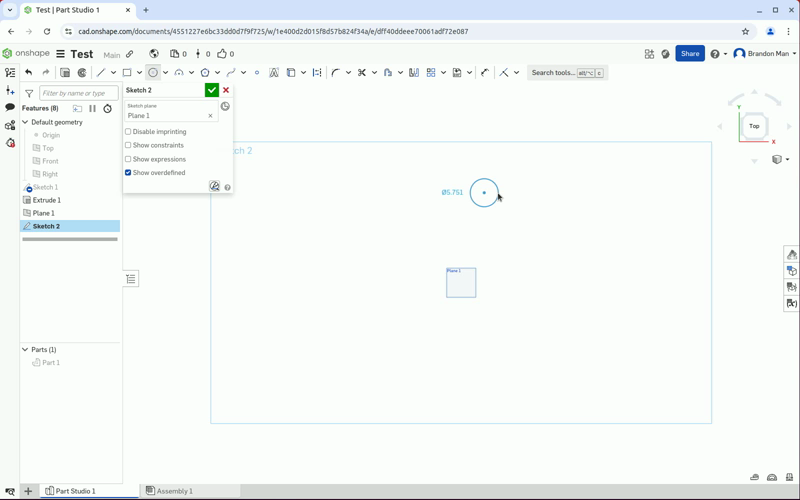
mouse_move(492, 201)
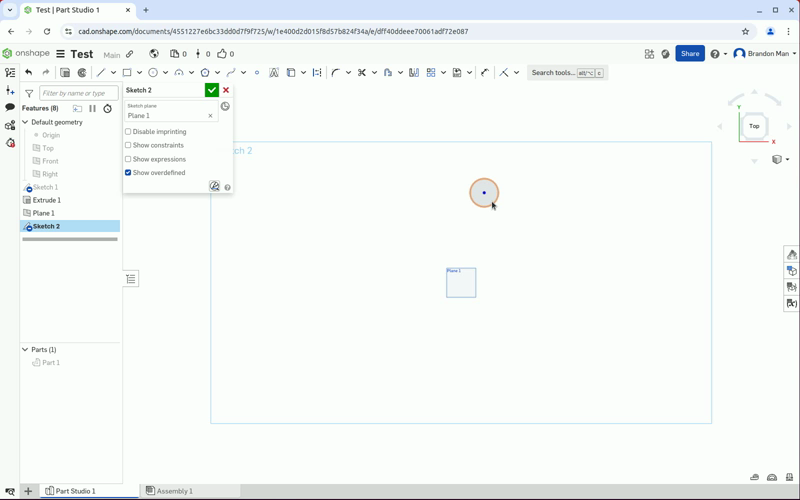
scroll(6)
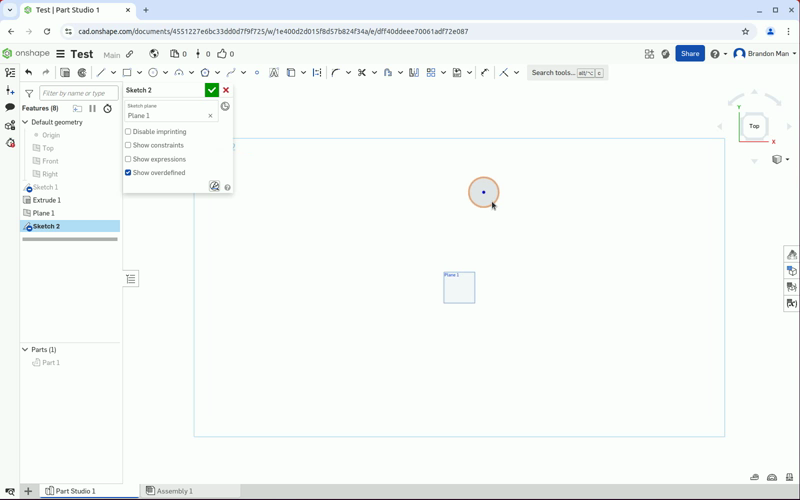
scroll(6)
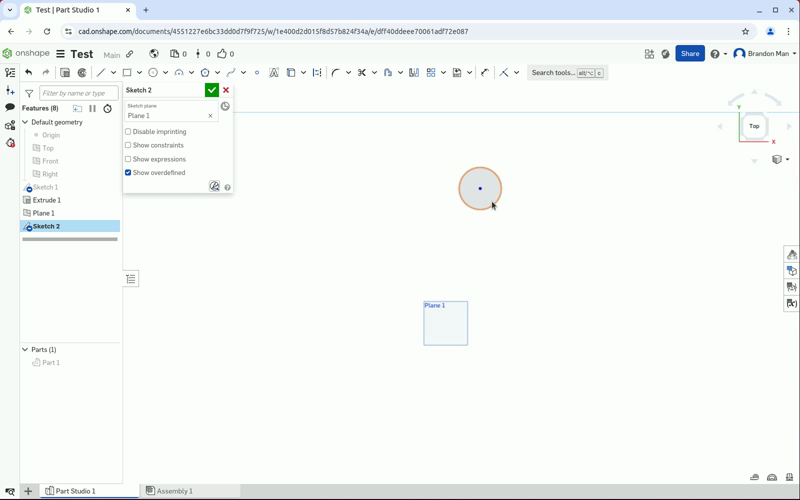
scroll(6)
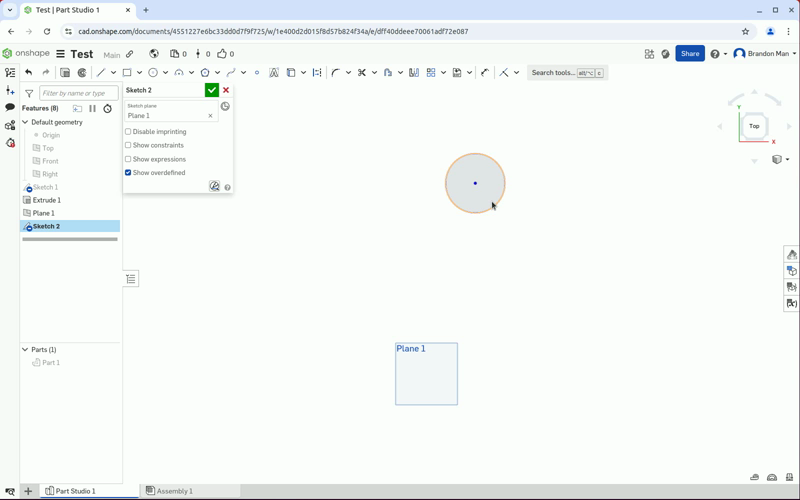
scroll(6)
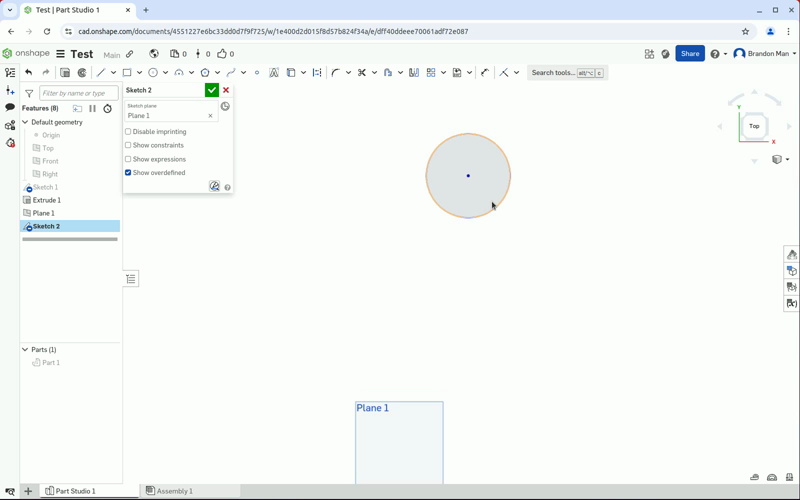
scroll(6)
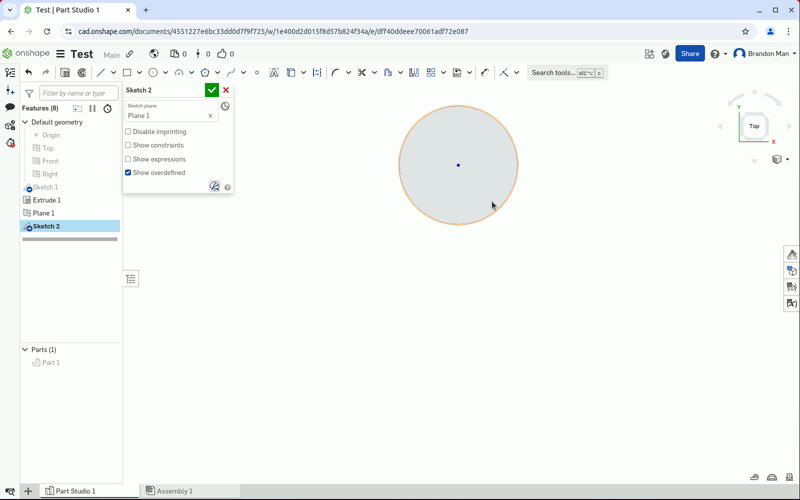
scroll(6)
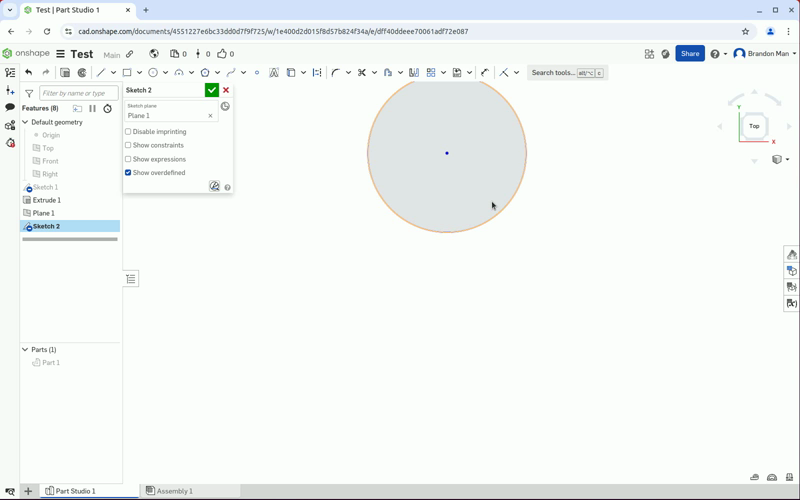
scroll(6)
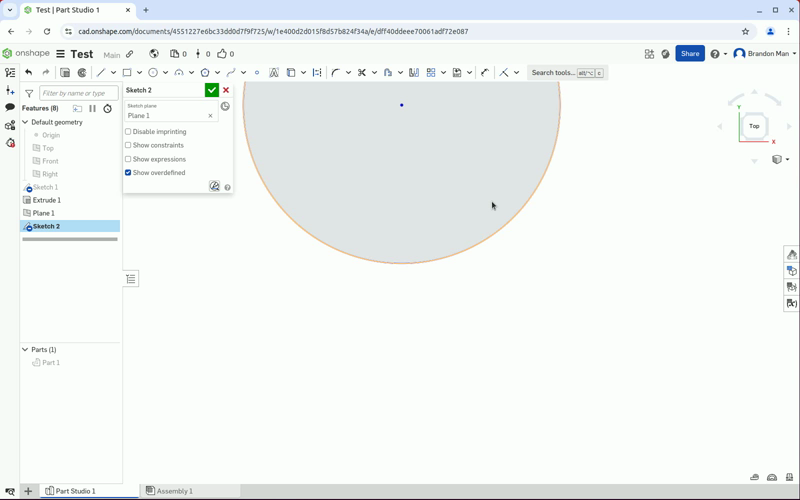
click(492, 201)
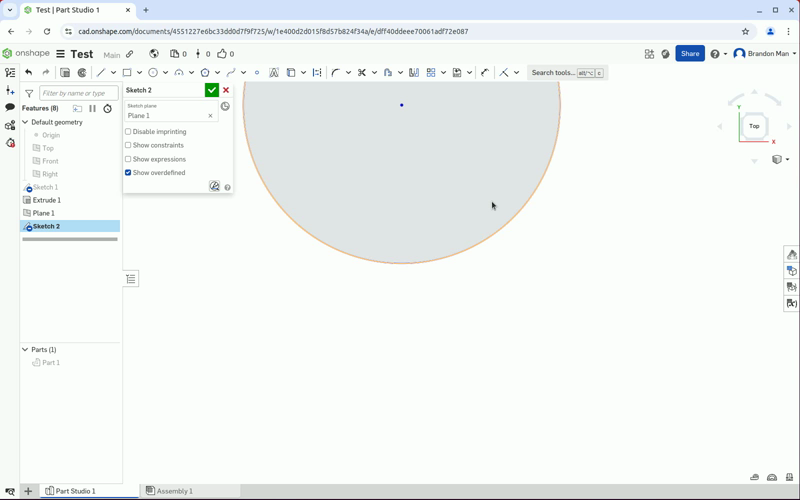
scroll(-6)
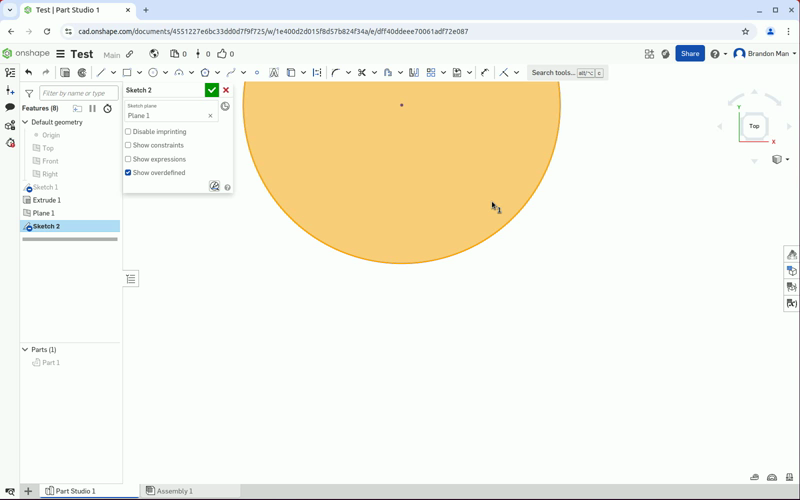
scroll(-6)
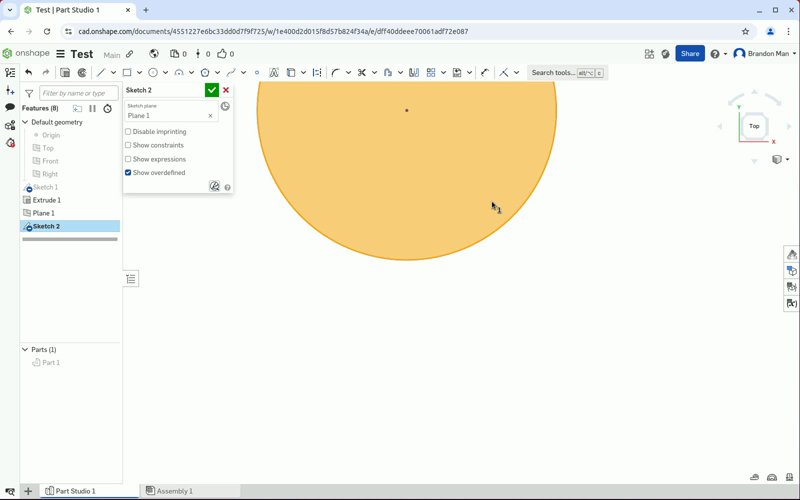
scroll(-6)
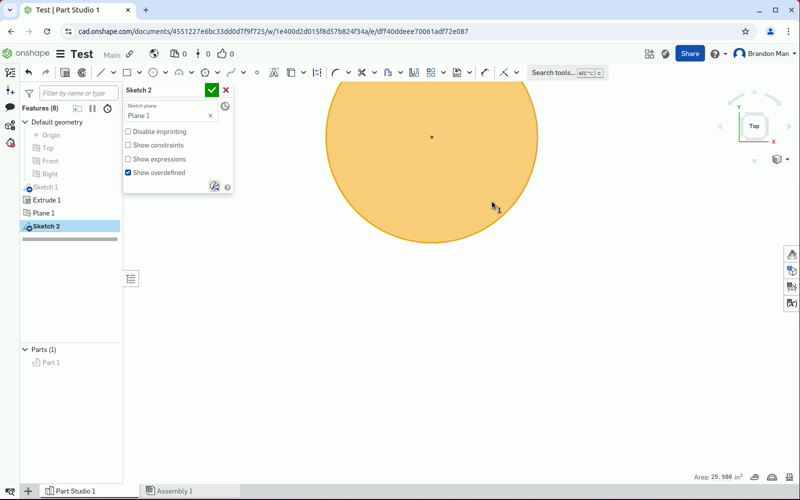
scroll(-6)
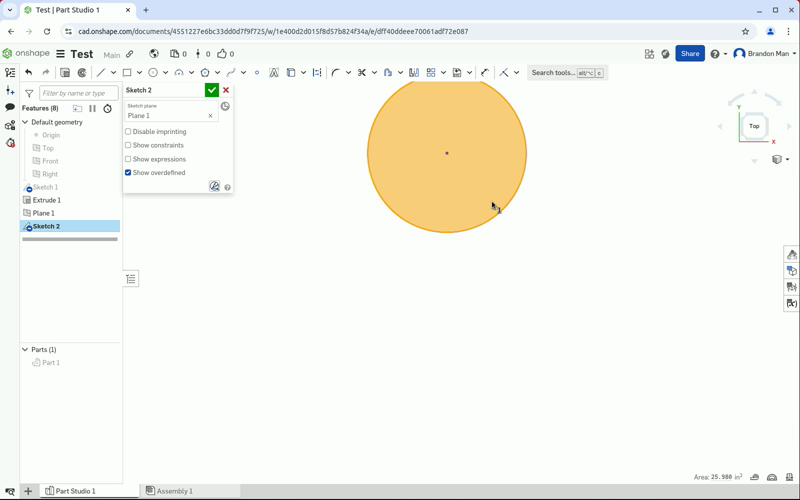
scroll(-6)
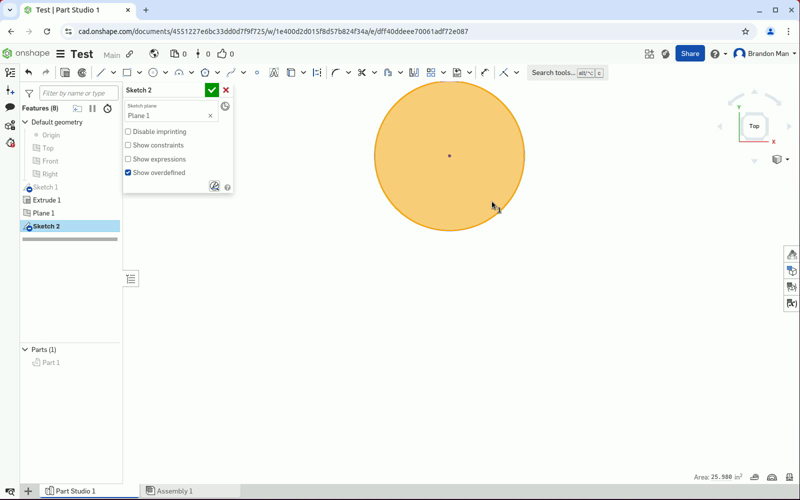
scroll(-6)
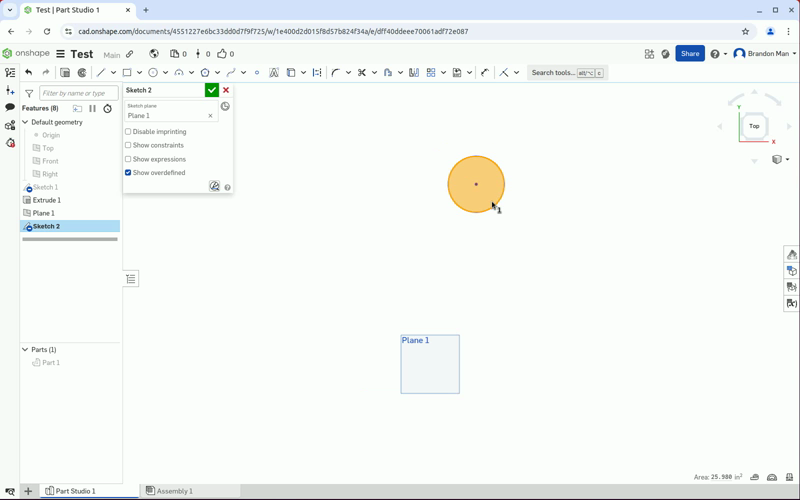
scroll(-6)
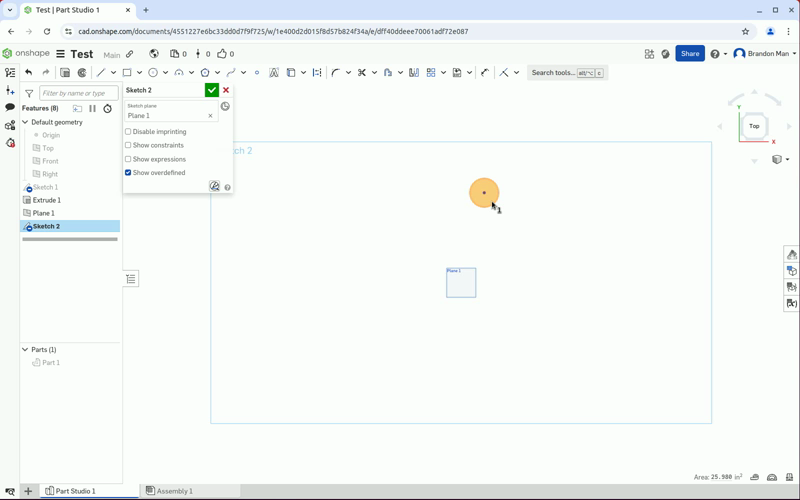
mouse_move(73, 352)
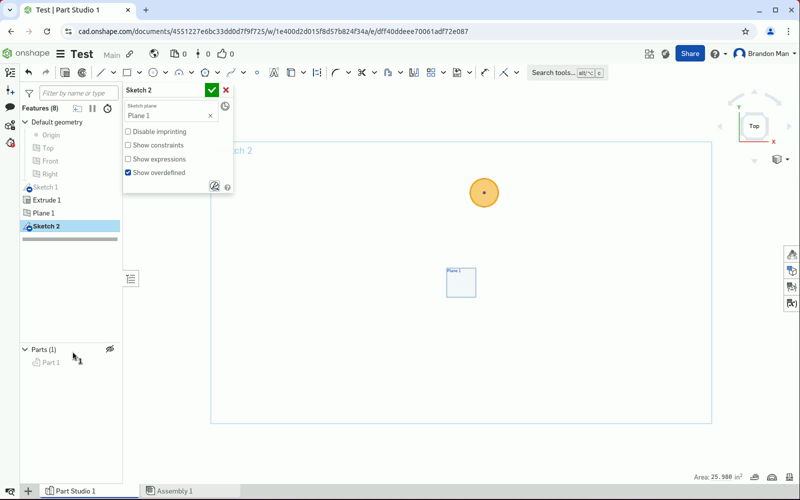
key(shift+y)
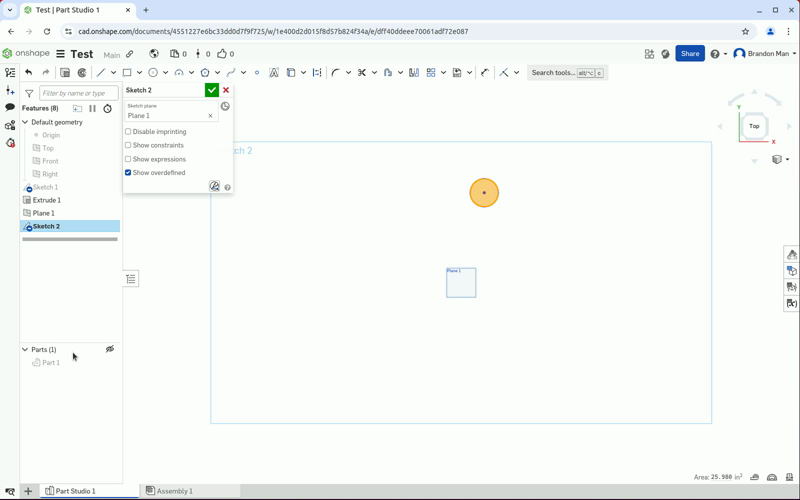
key(shift+e)
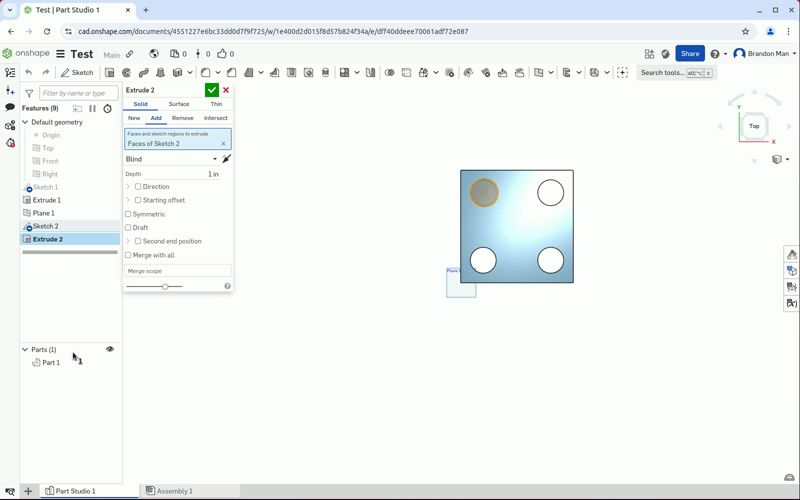
mouse_move(143, 106)
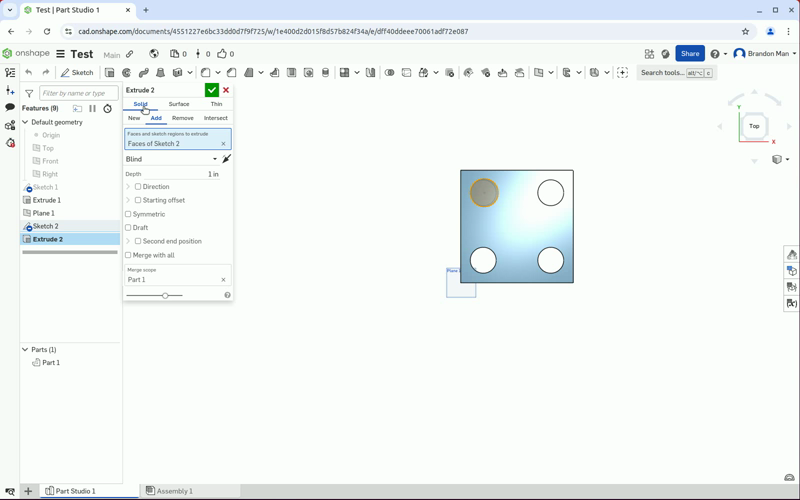
click(143, 106)
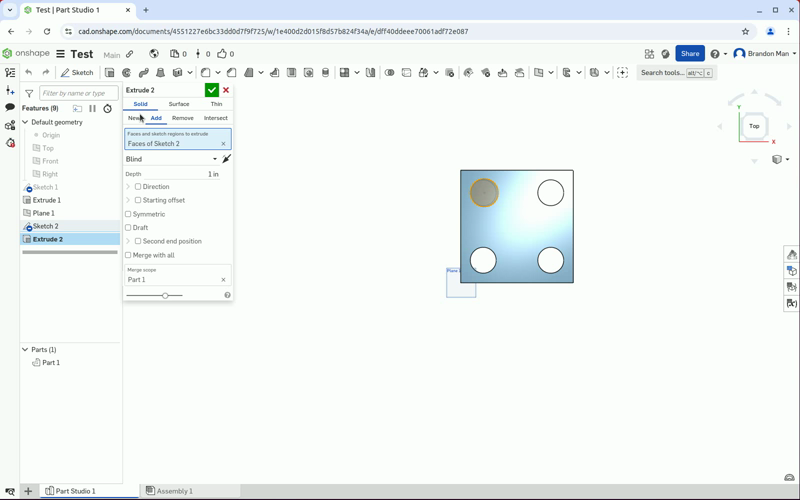
mouse_move(137, 120)
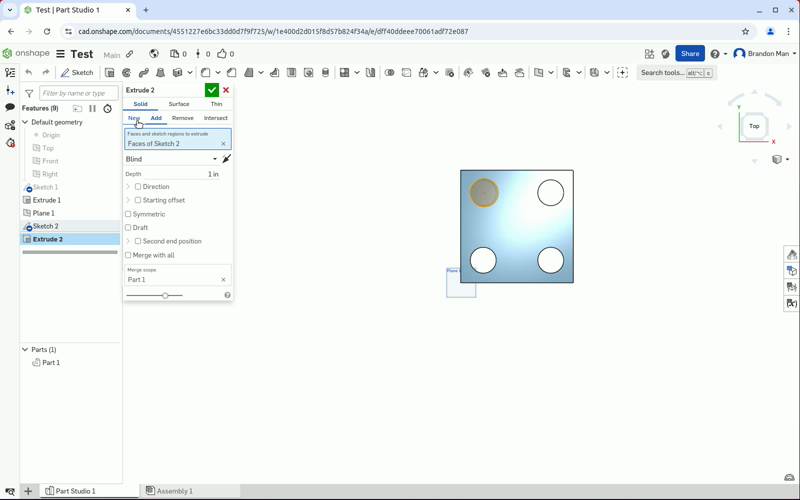
click(137, 120)
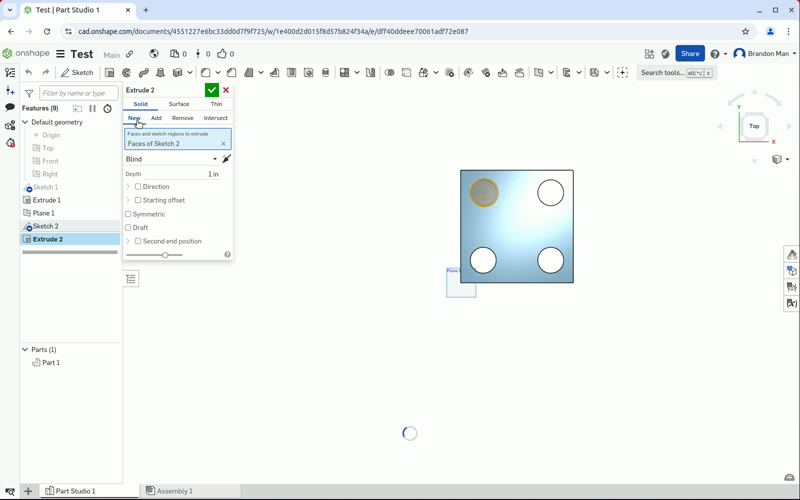
key(tab, 4)
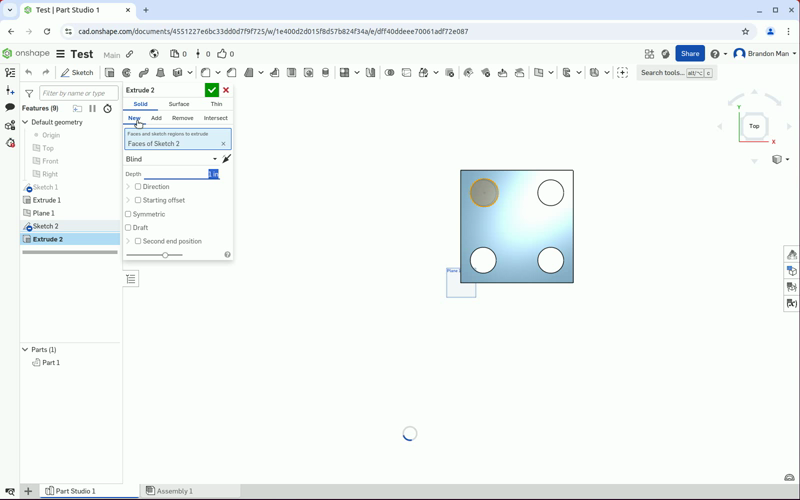
text(3.611)
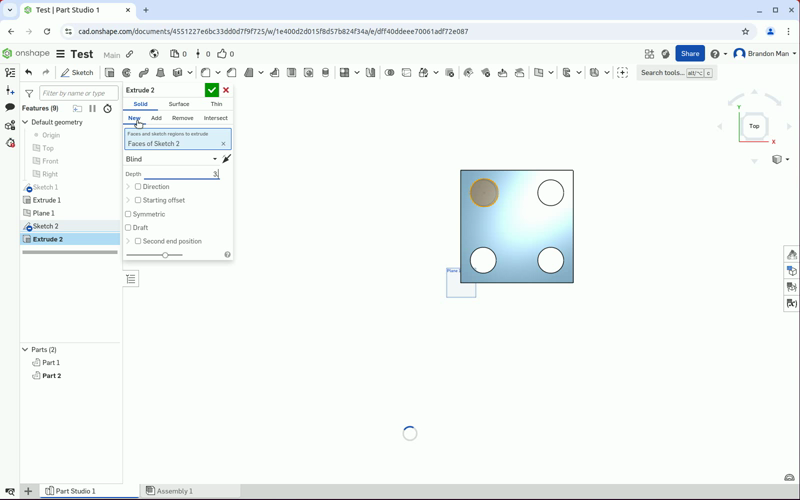
key(enter)
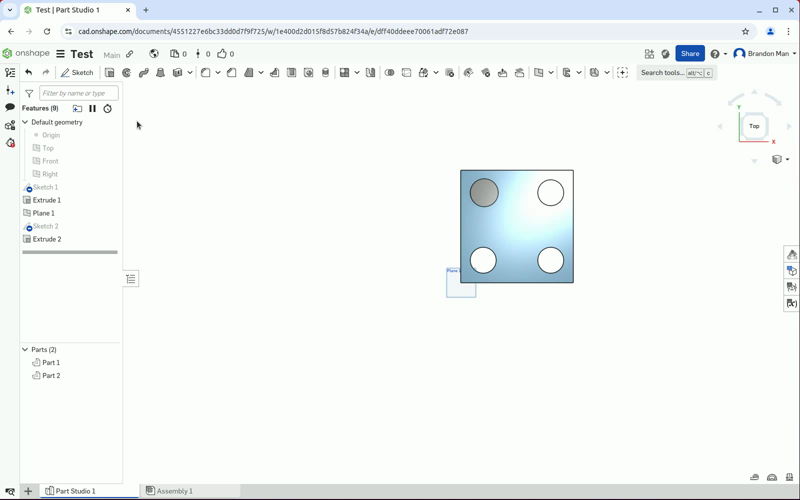
key(shift+h)
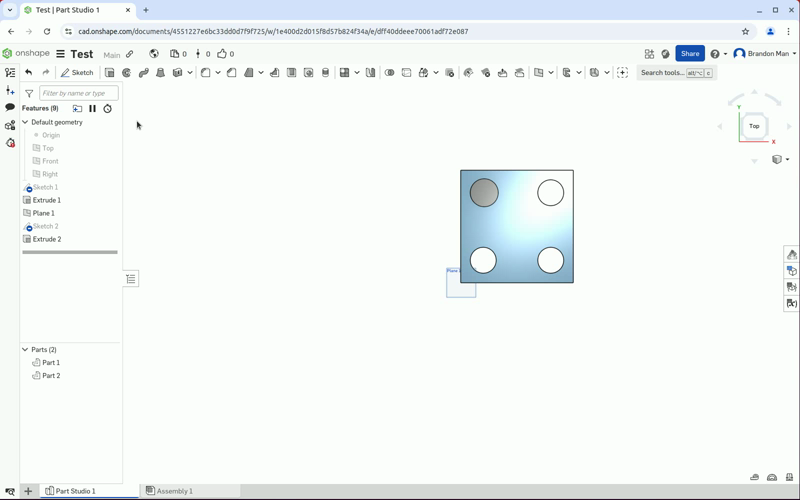
key(shift+h)
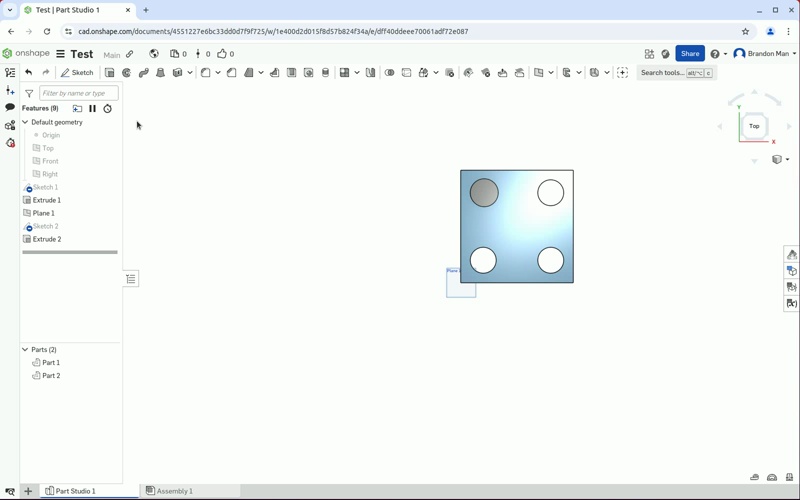
mouse_move(73, 189)
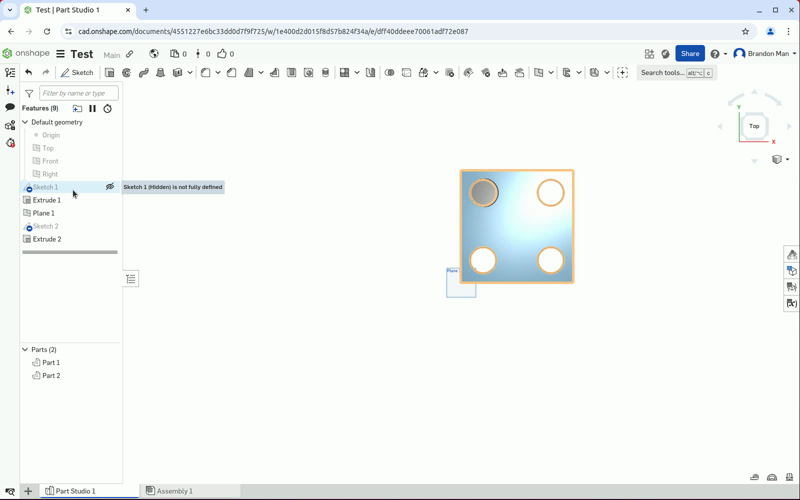
click(73, 189)
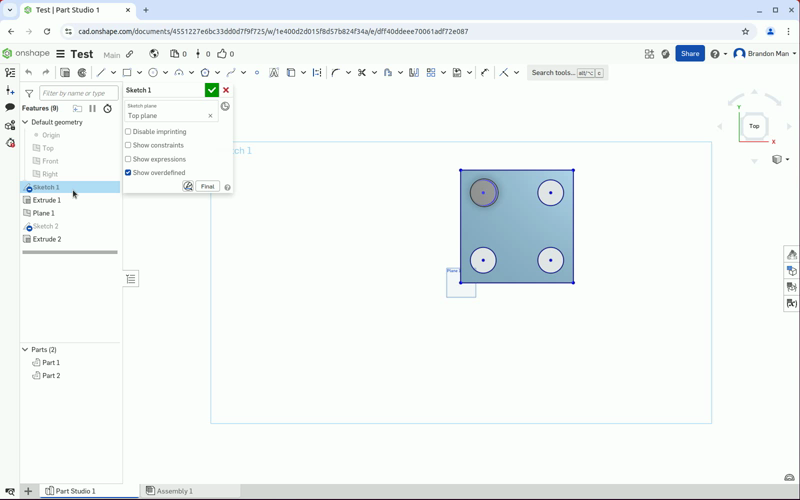
mouse_move(229, 92)
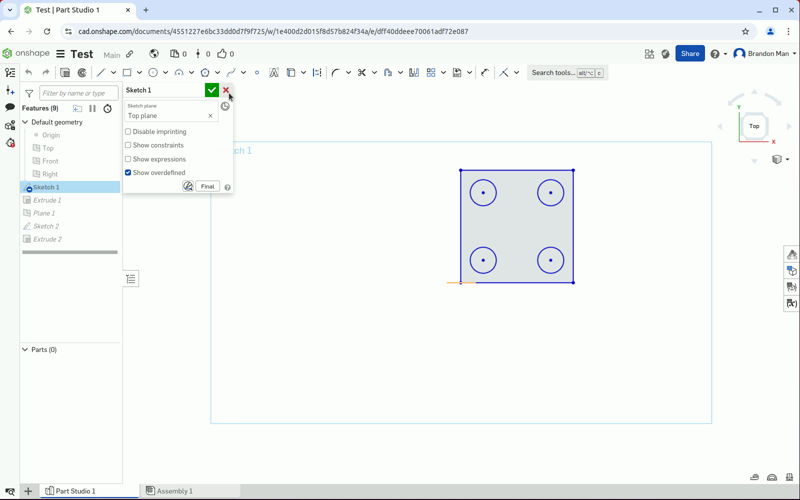
click(229, 92)
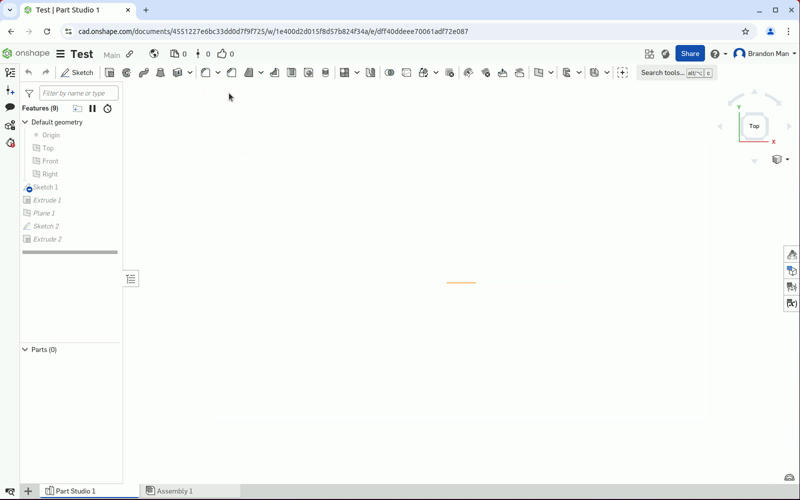
key(shift+s)
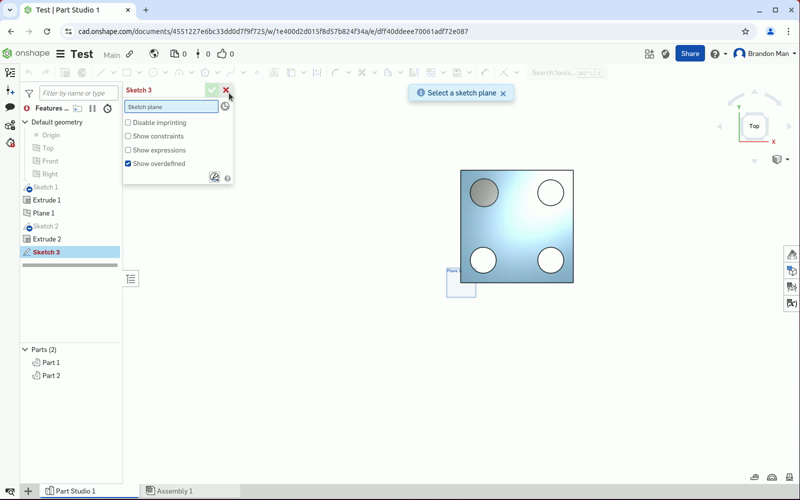
mouse_move(73, 215)
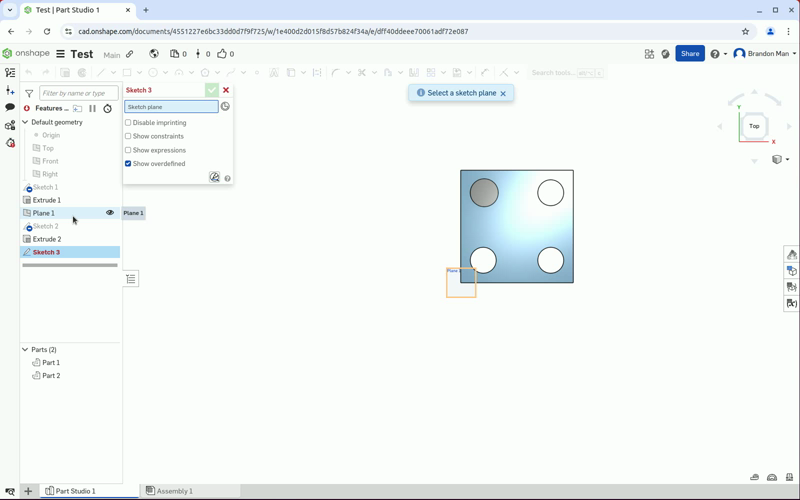
click(73, 215)
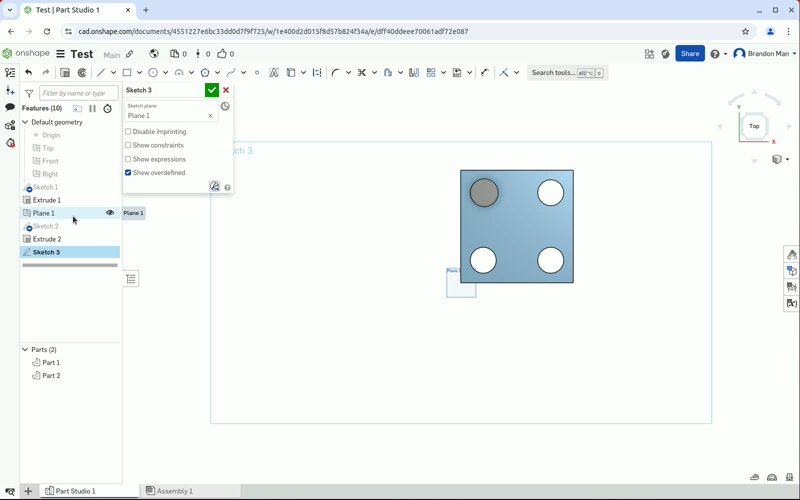
mouse_move(73, 352)
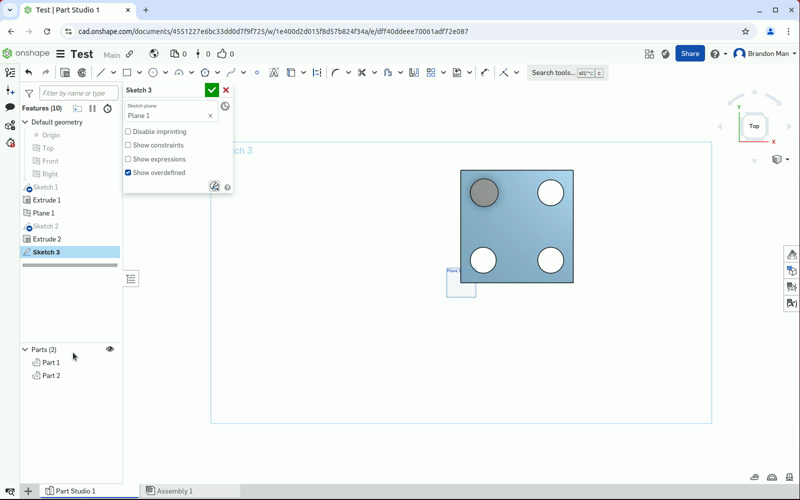
key(y)
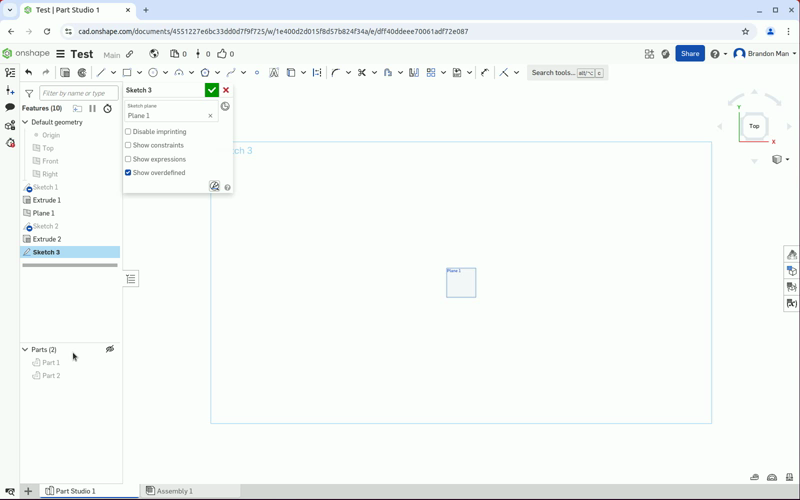
key(c)
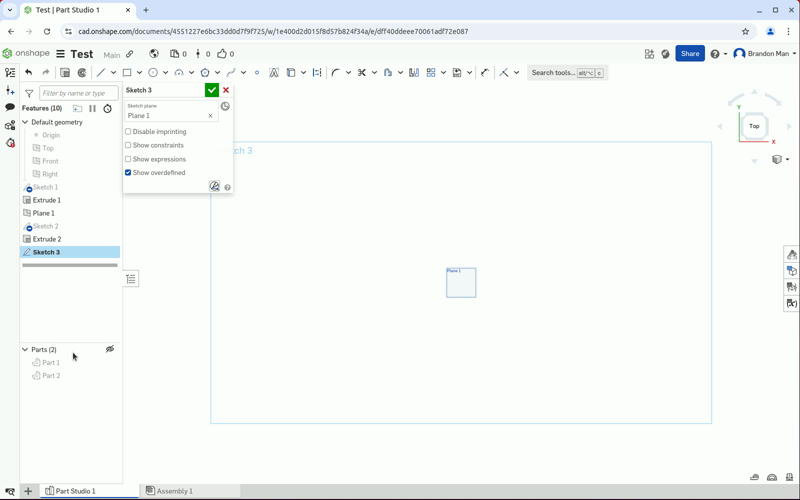
key_down(shift)
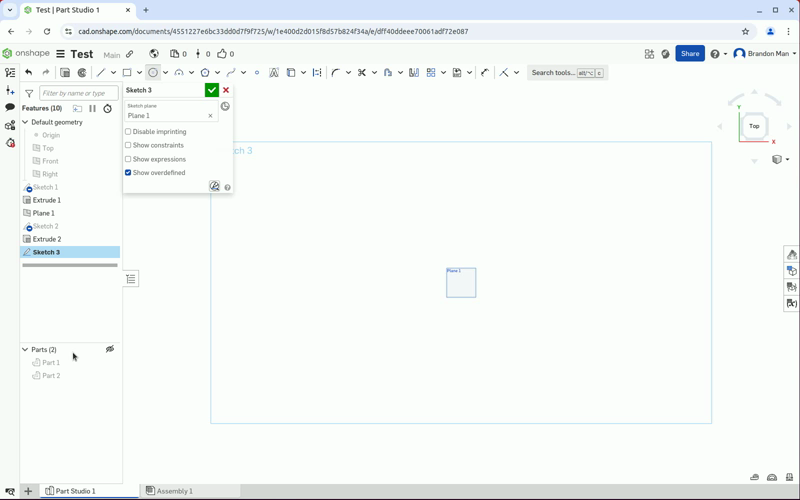
mouse_move(484, 260)
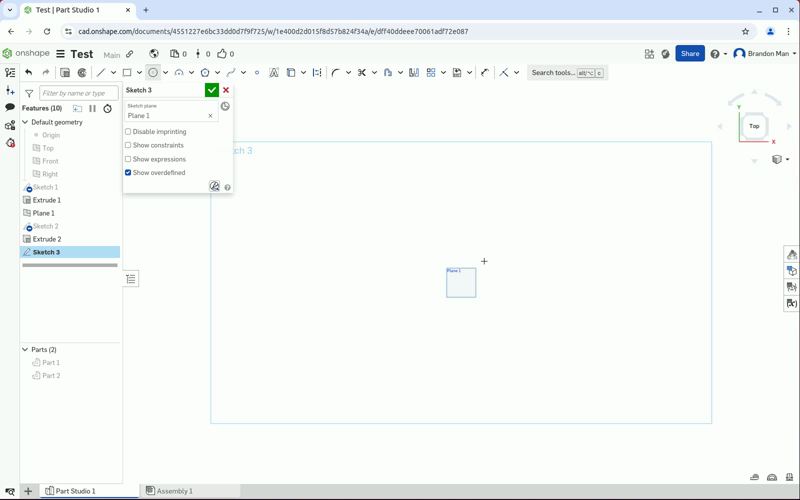
click(484, 260)
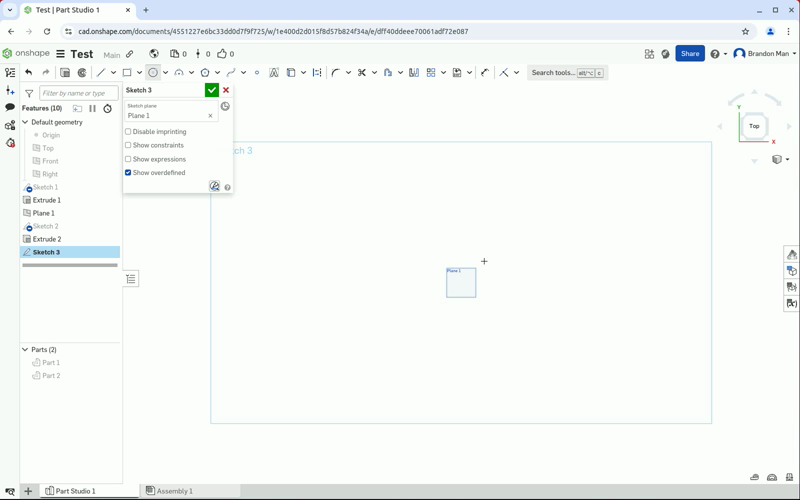
key_up(shift)
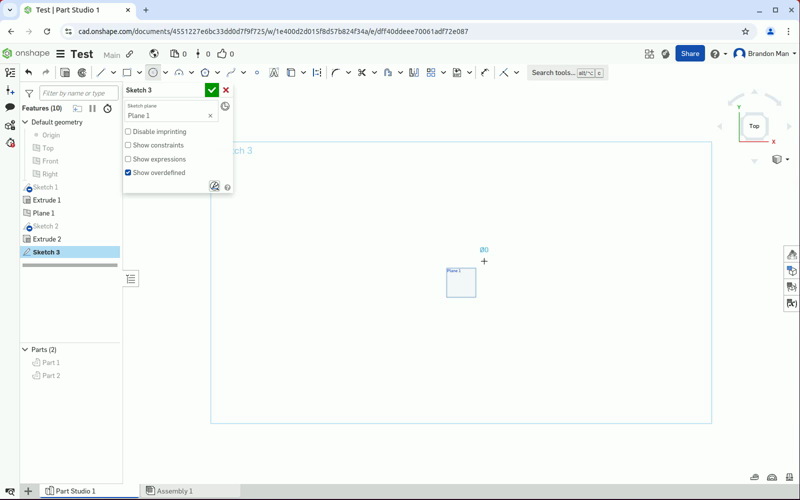
mouse_move(498, 260)
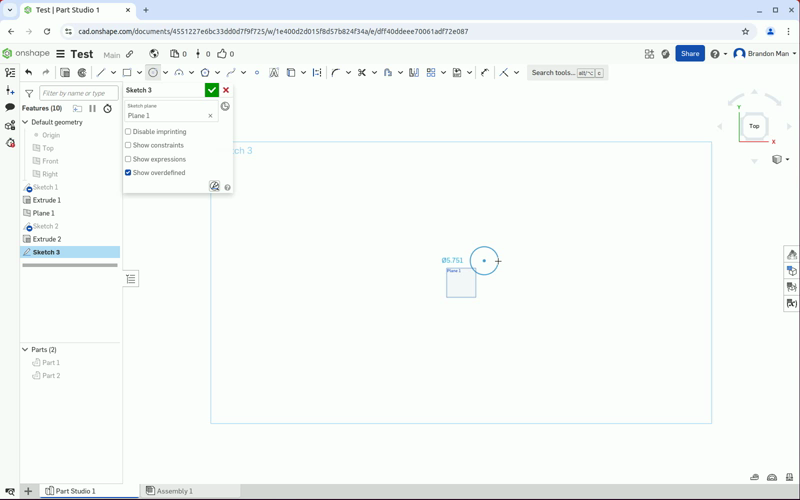
click(498, 260)
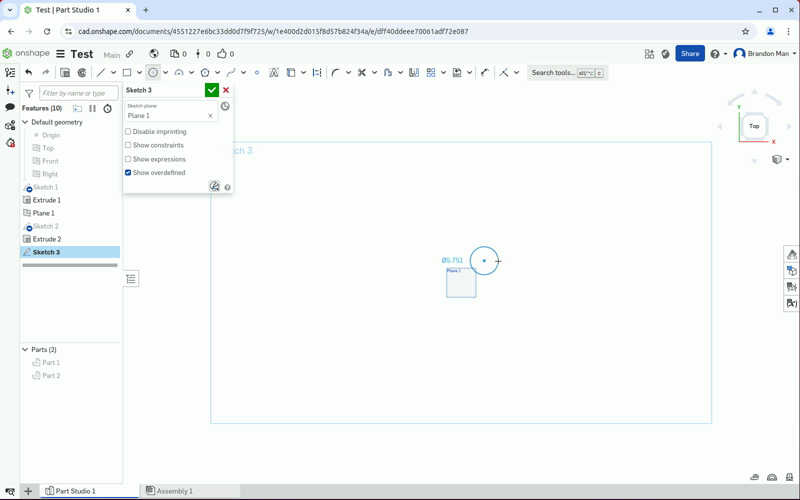
key(esc)
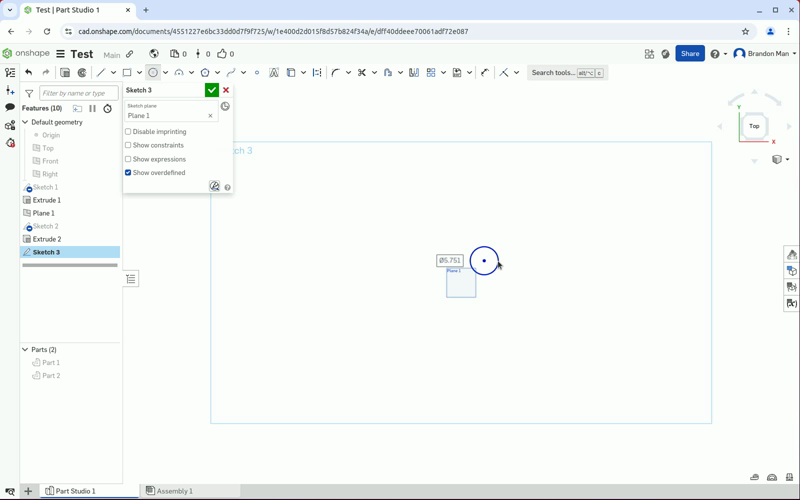
mouse_move(480, 261)
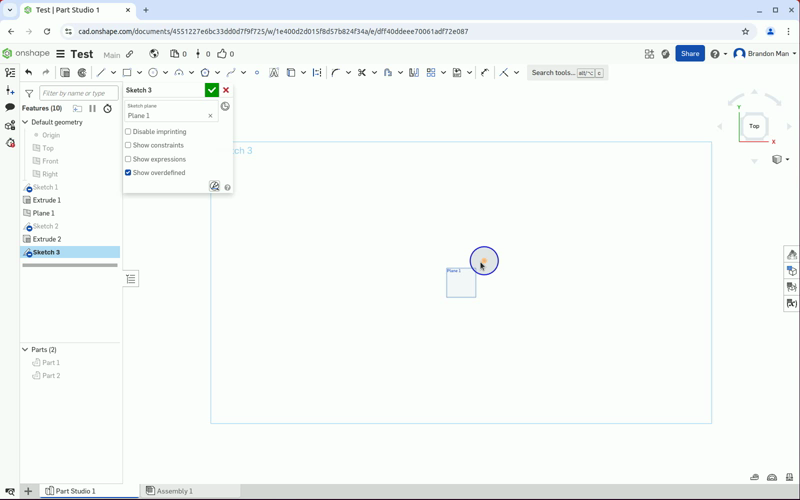
scroll(6)
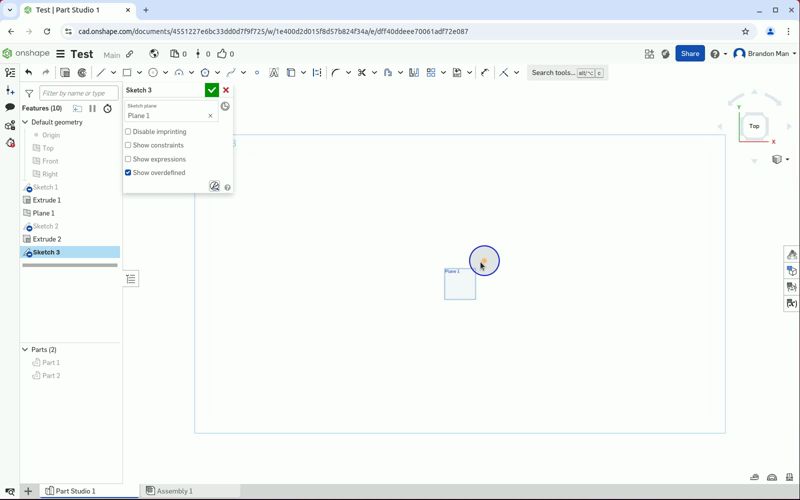
scroll(6)
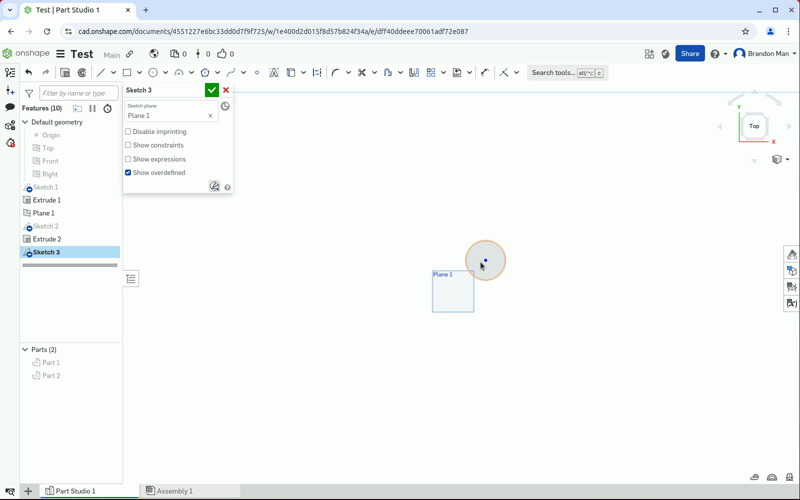
scroll(6)
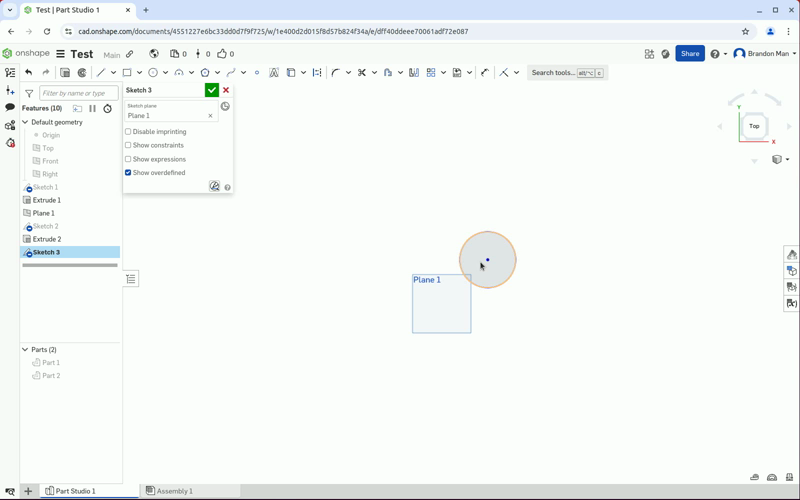
scroll(6)
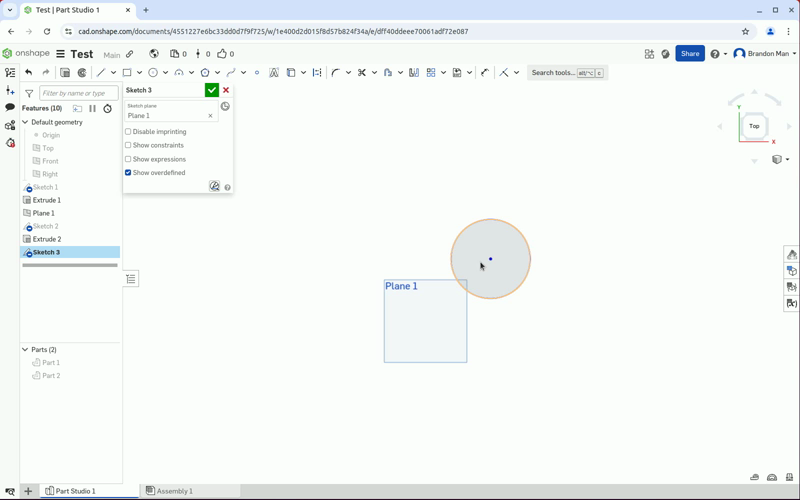
scroll(6)
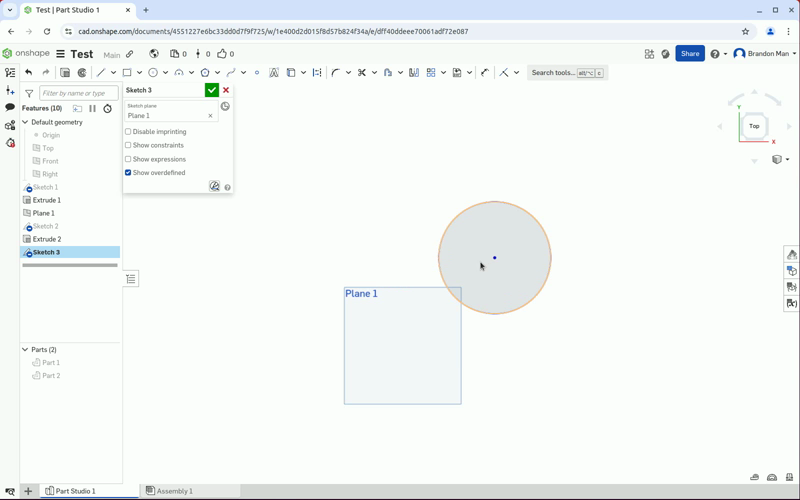
scroll(6)
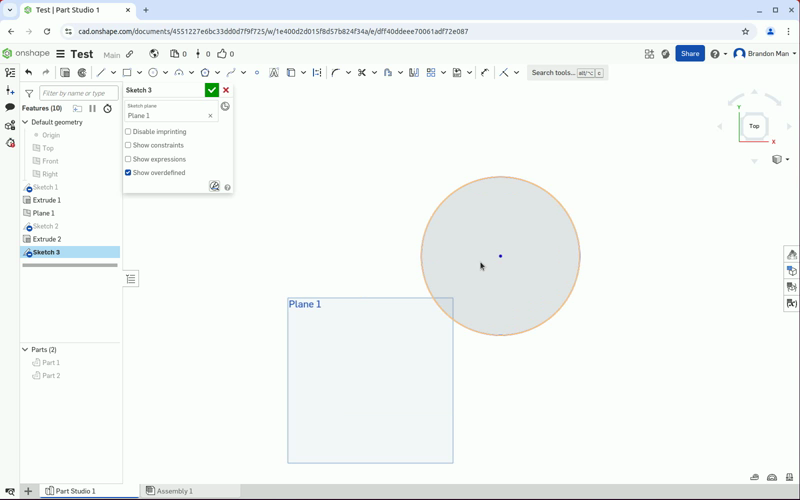
scroll(6)
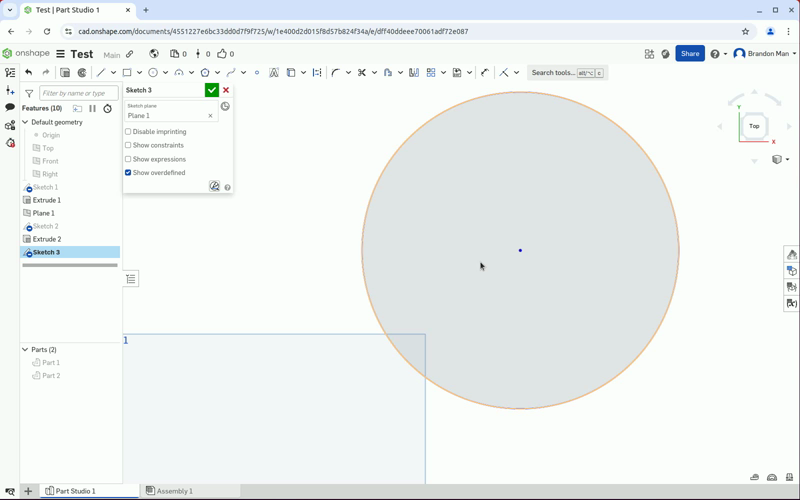
click(480, 261)
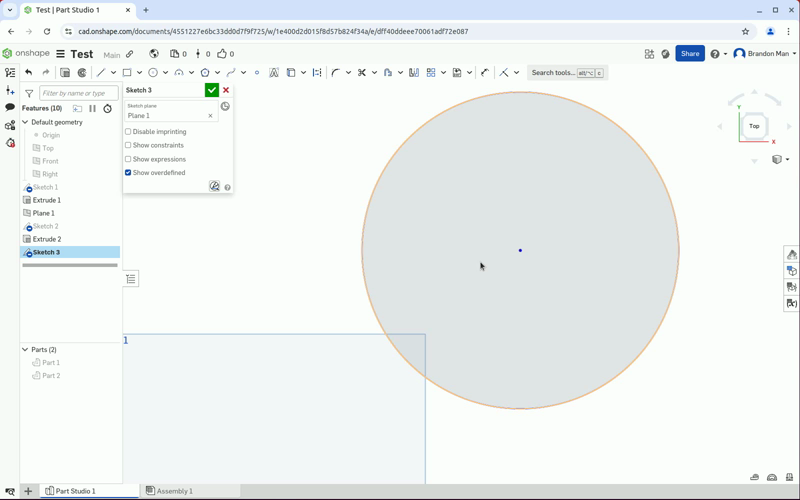
scroll(-6)
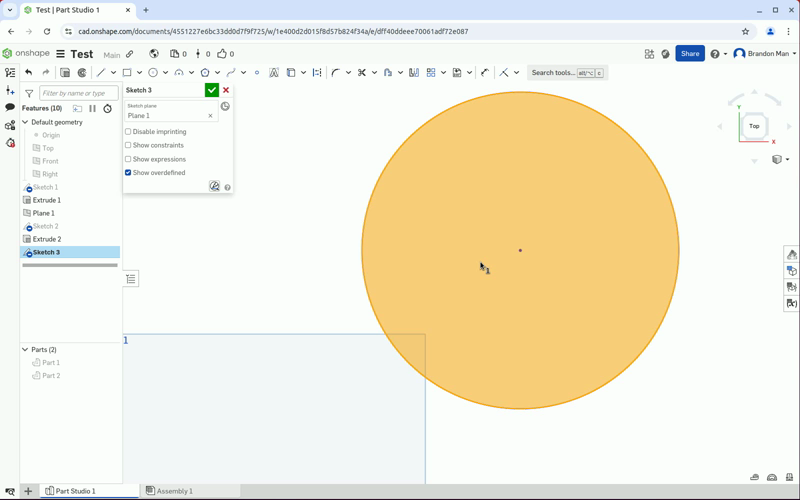
scroll(-6)
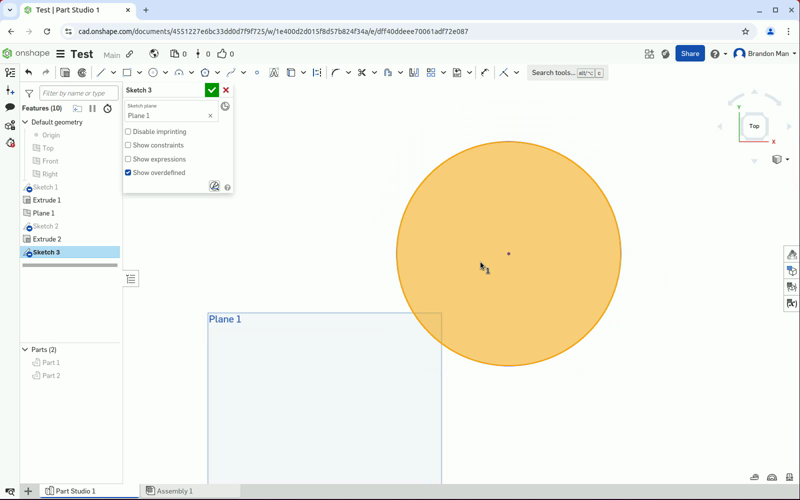
scroll(-6)
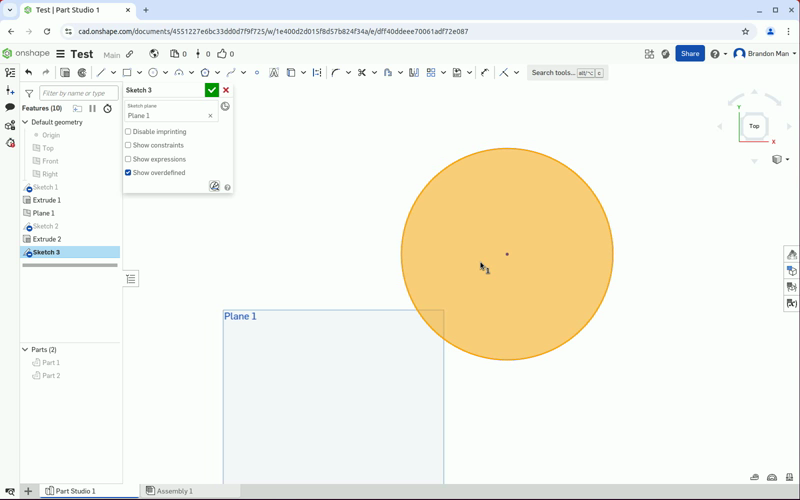
scroll(-6)
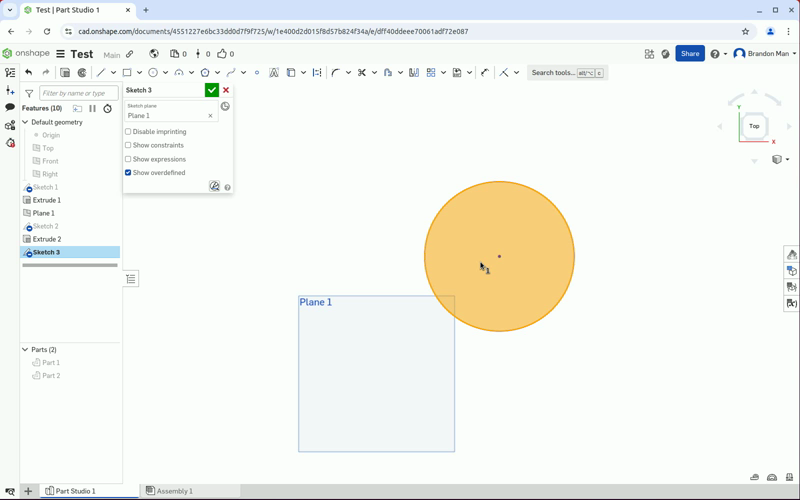
scroll(-6)
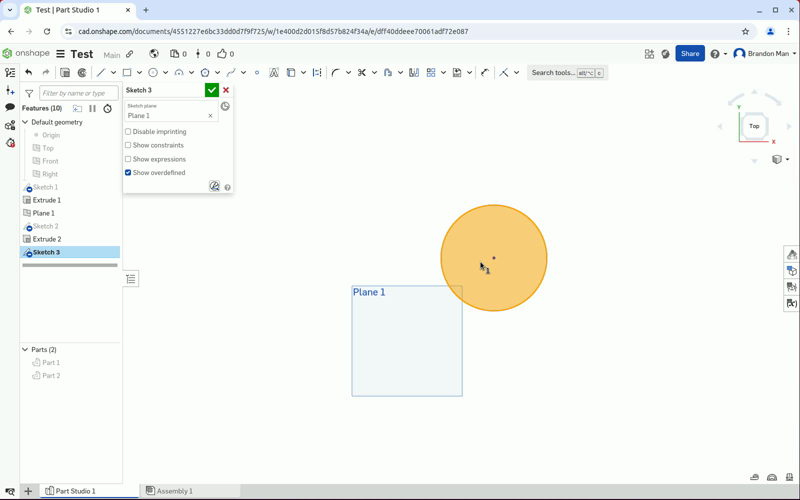
scroll(-6)
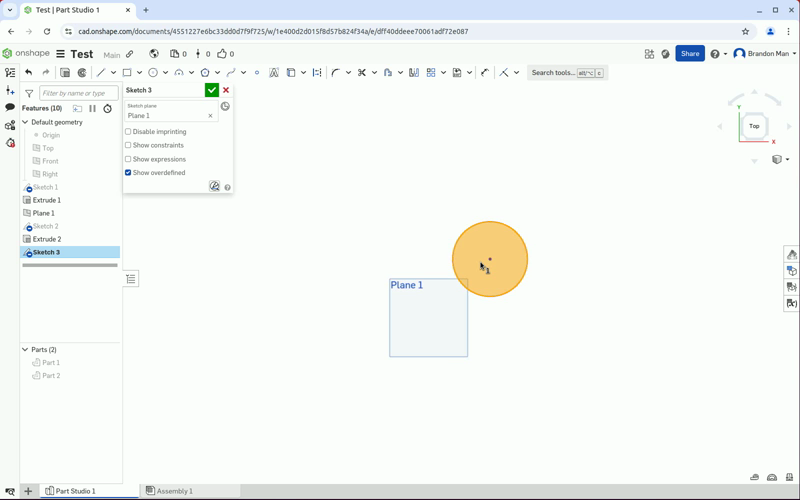
scroll(-6)
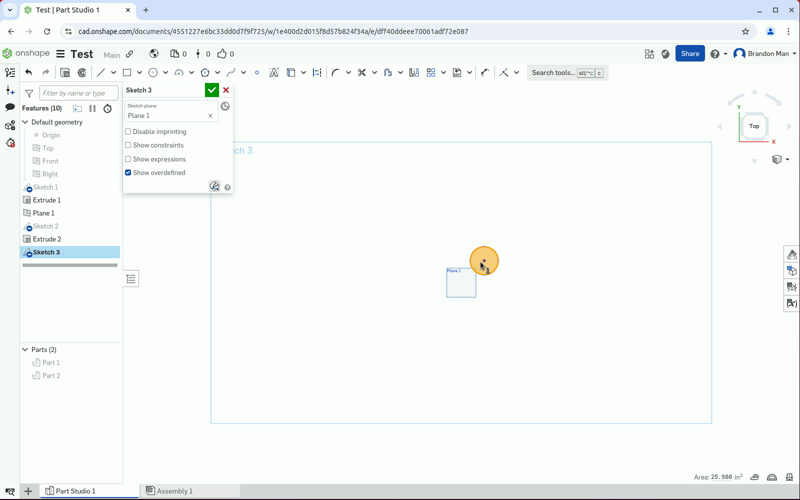
mouse_move(73, 352)
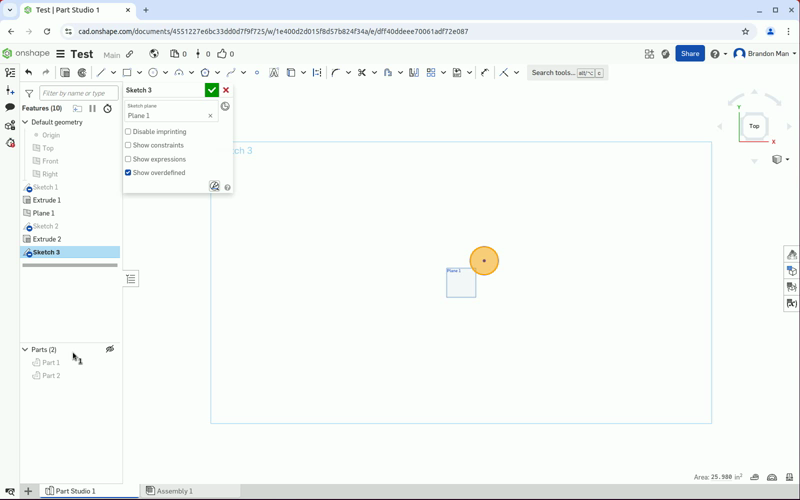
key(shift+y)
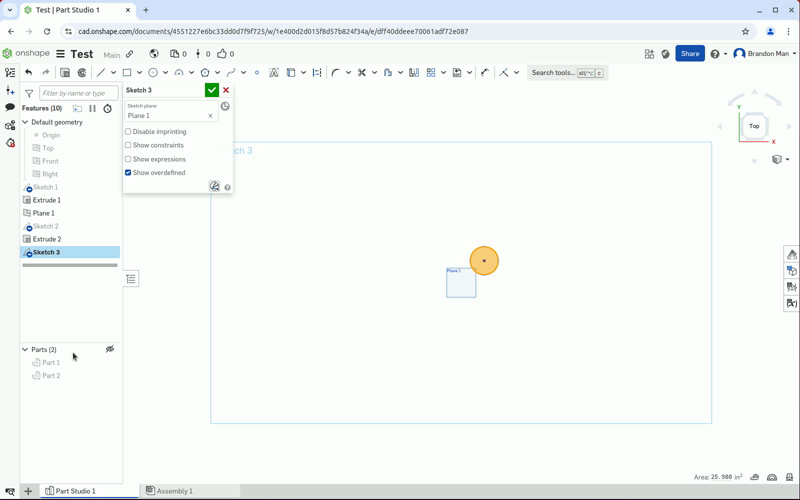
key(shift+e)
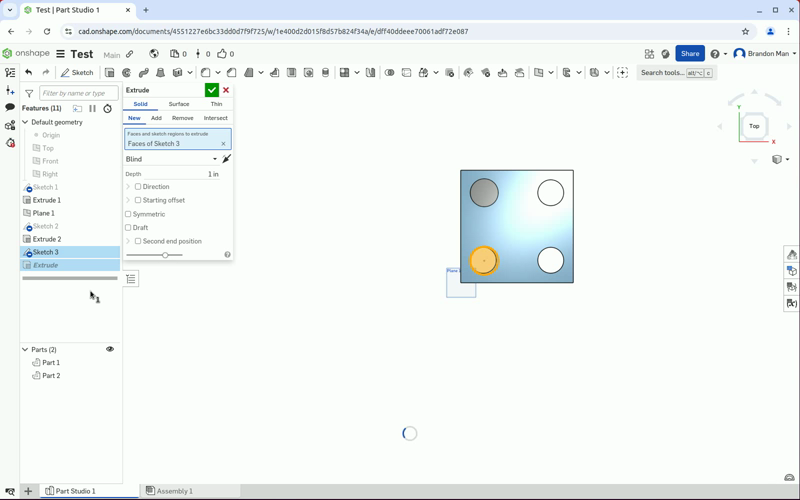
mouse_move(143, 106)
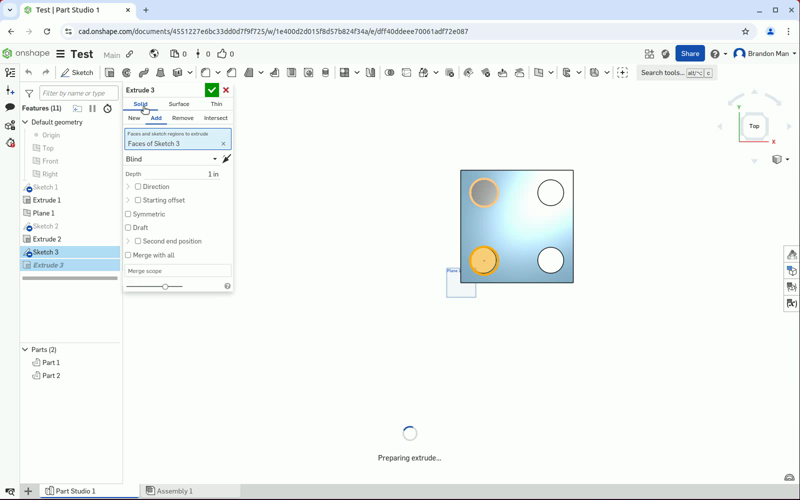
click(143, 106)
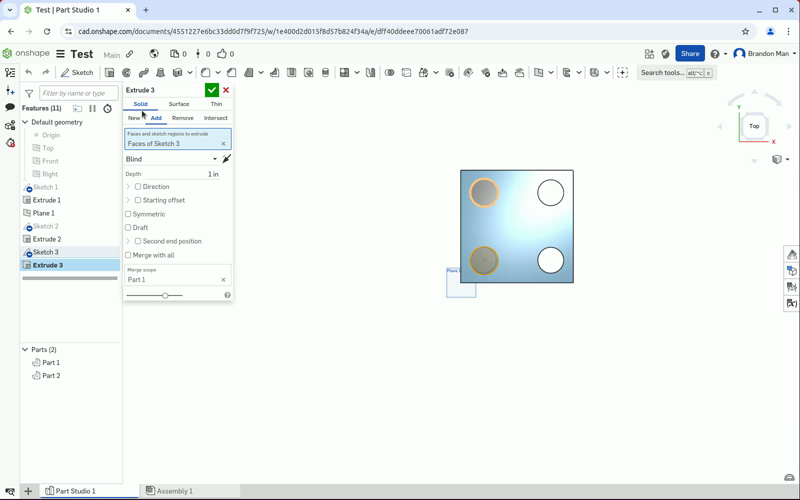
mouse_move(137, 120)
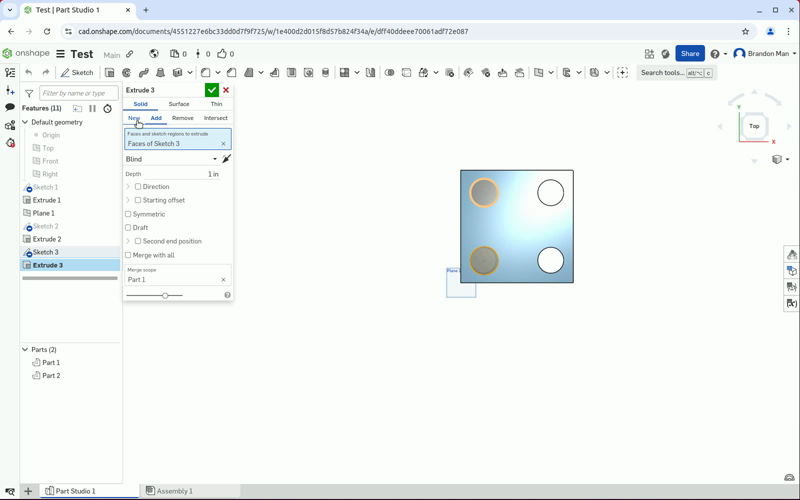
click(137, 120)
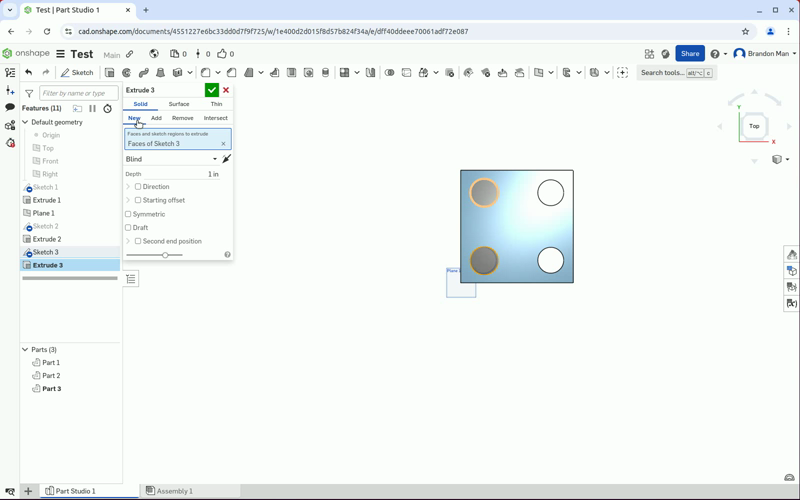
key(tab, 4)
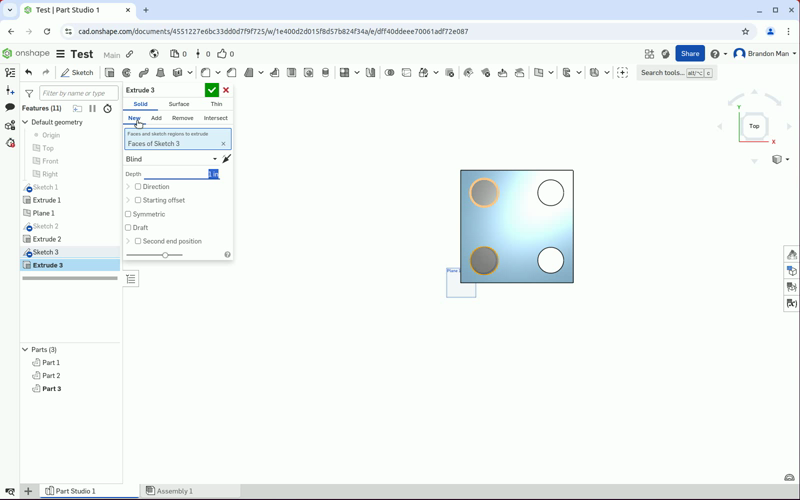
text(3.611)
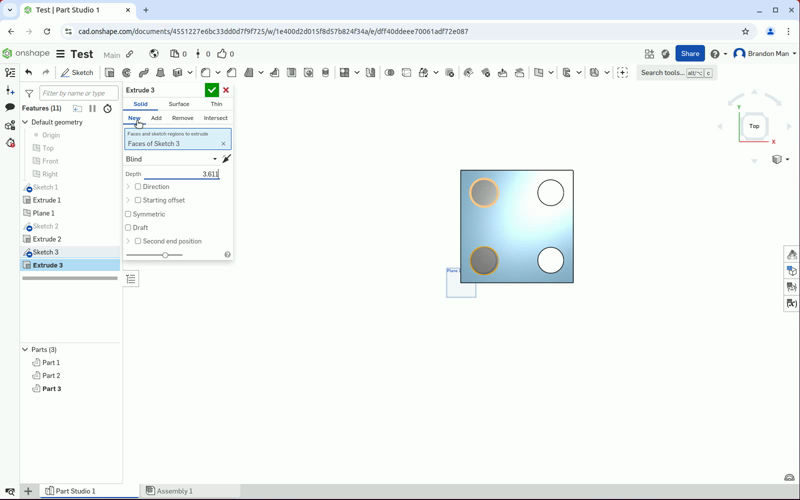
key(enter)
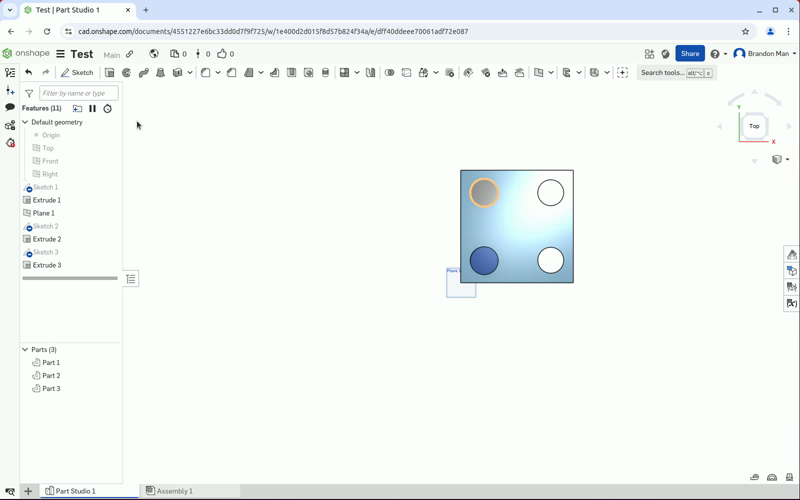
key(shift+h)
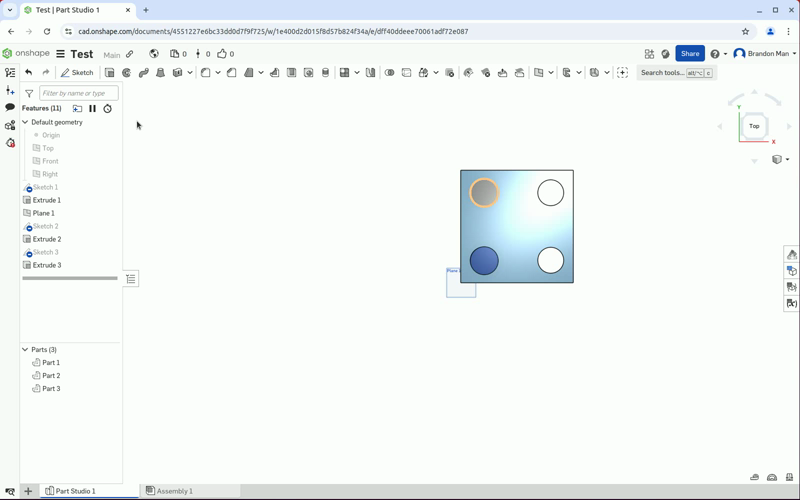
key(shift+h)
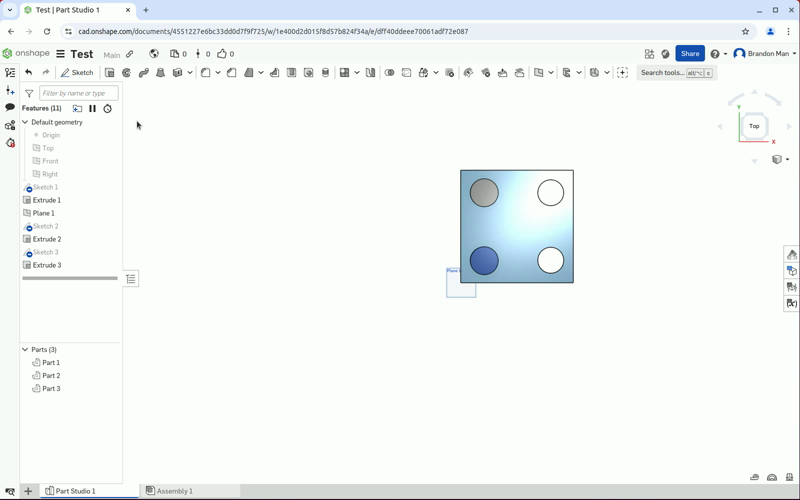
mouse_move(73, 189)
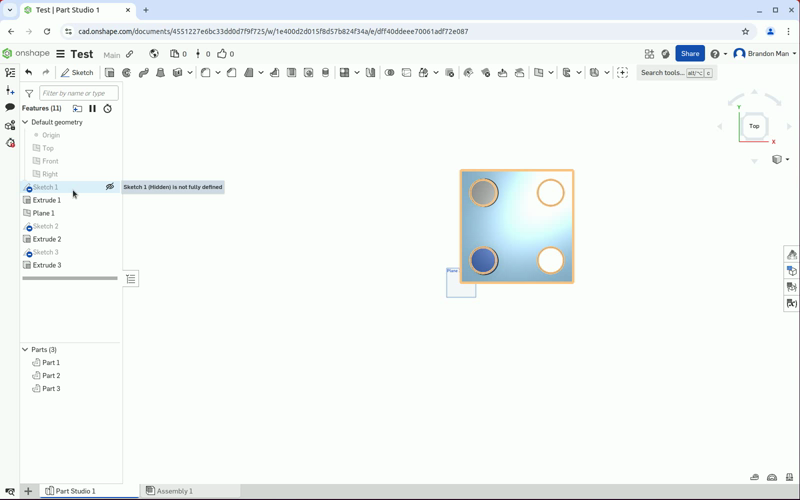
click(73, 189)
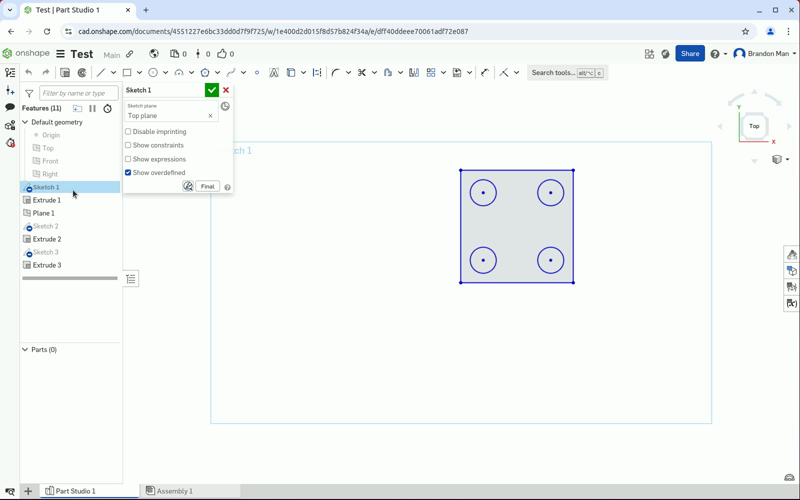
mouse_move(229, 92)
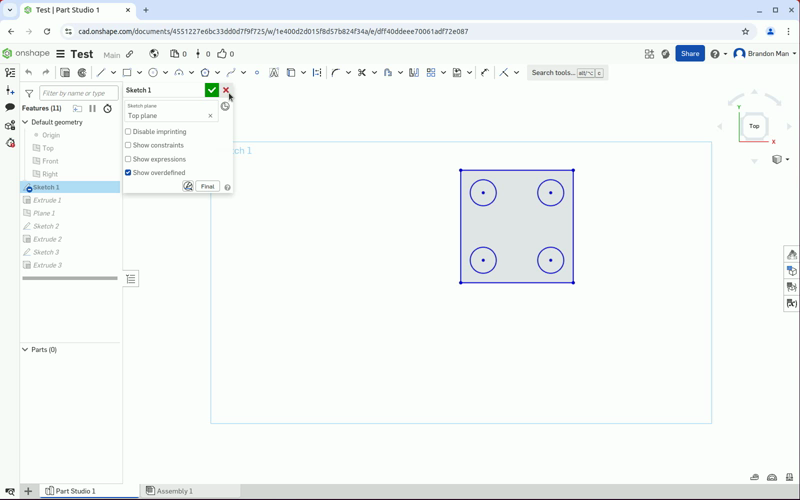
click(229, 92)
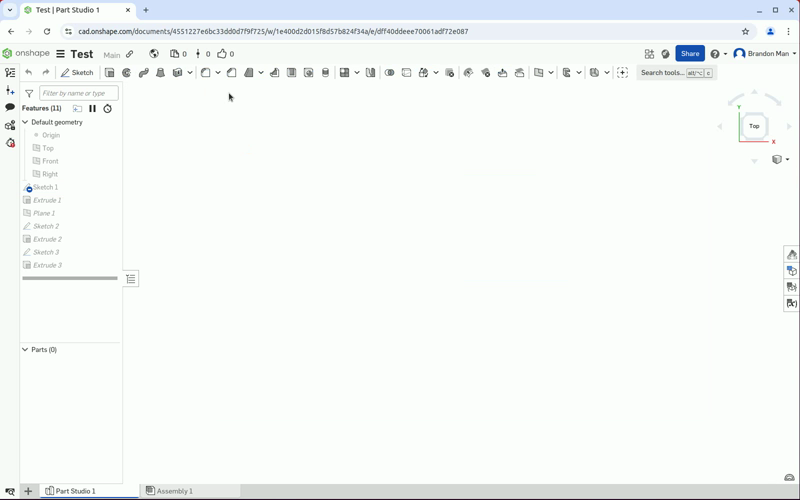
key(shift+s)
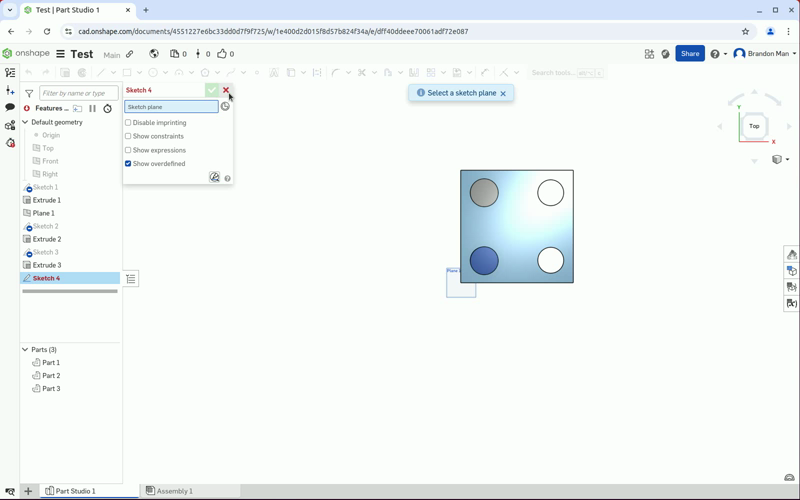
mouse_move(73, 215)
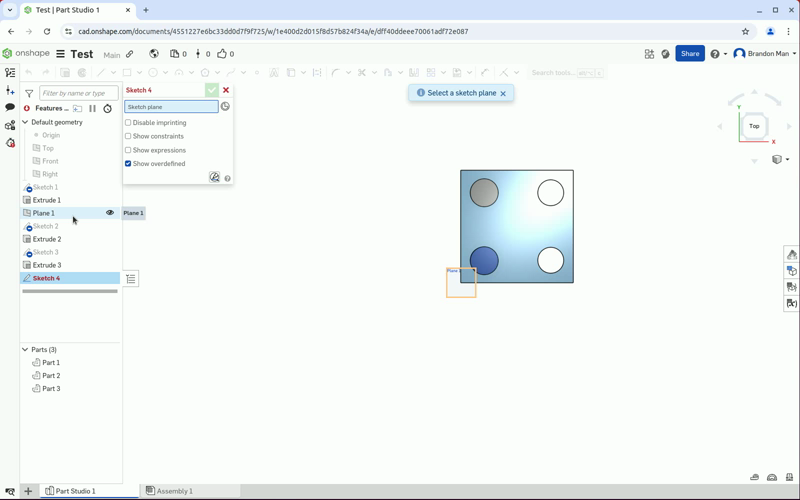
click(73, 215)
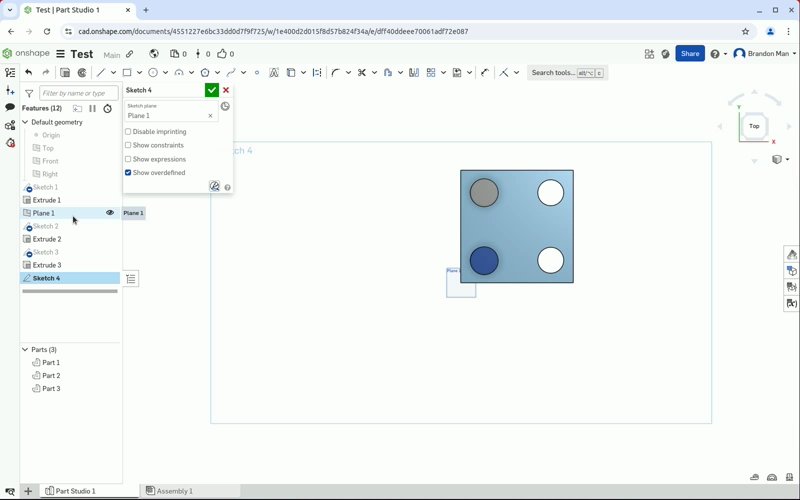
mouse_move(73, 352)
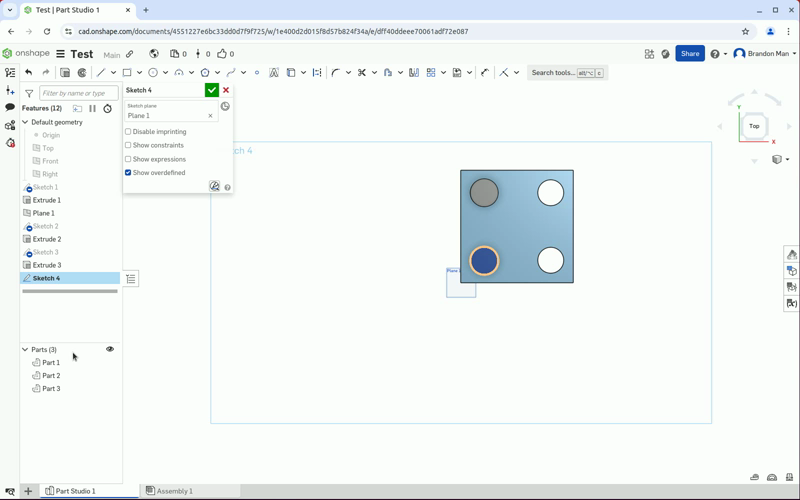
key(y)
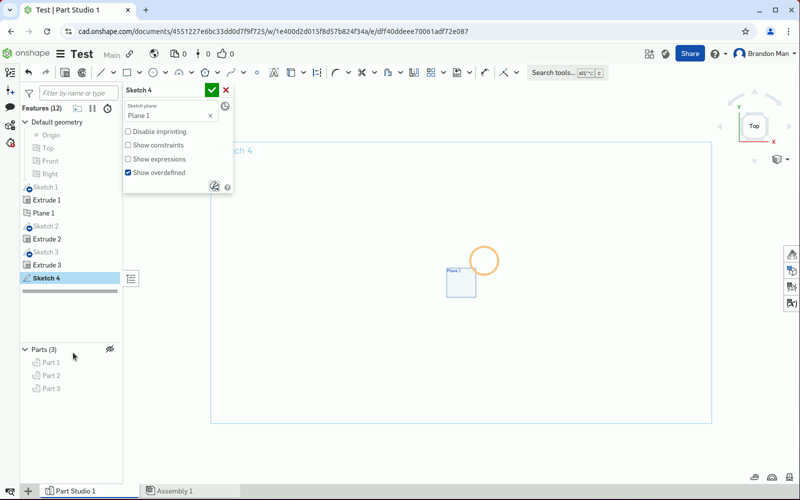
key(c)
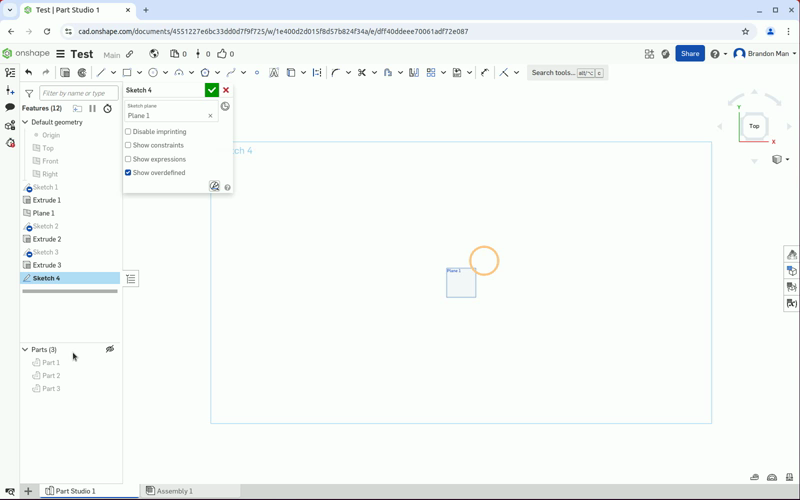
key_down(shift)
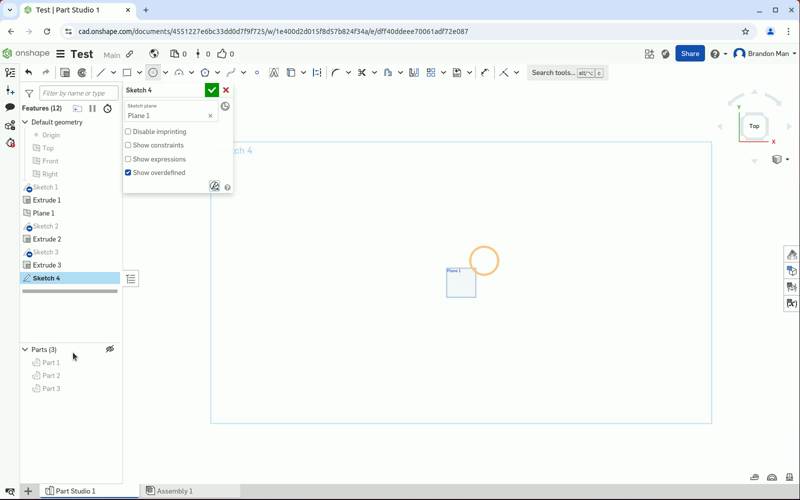
mouse_move(551, 260)
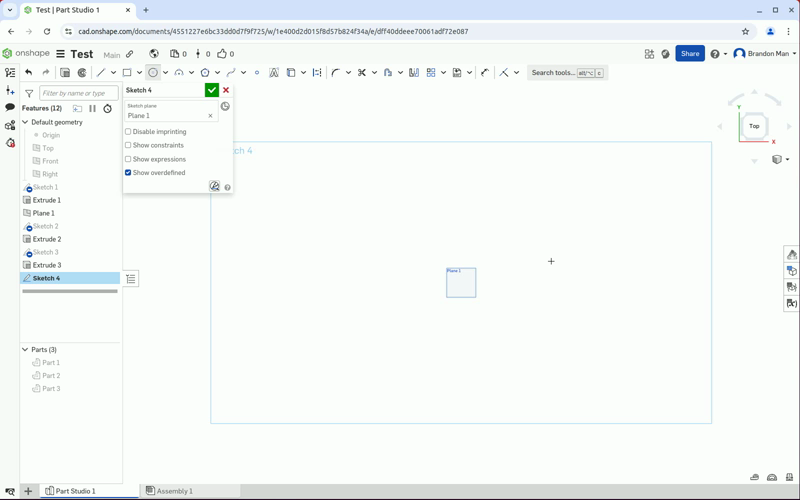
click(551, 260)
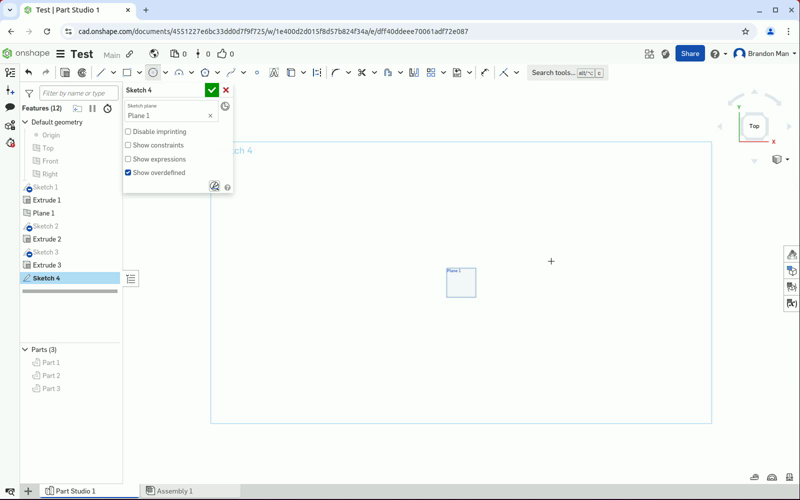
key_up(shift)
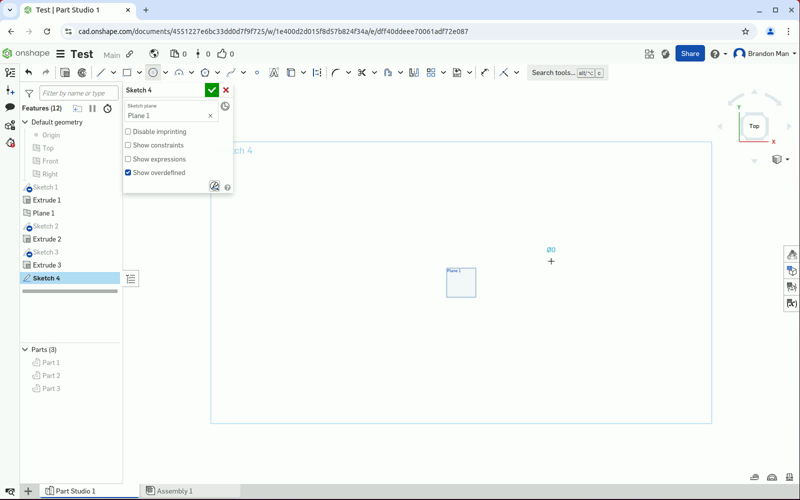
mouse_move(565, 260)
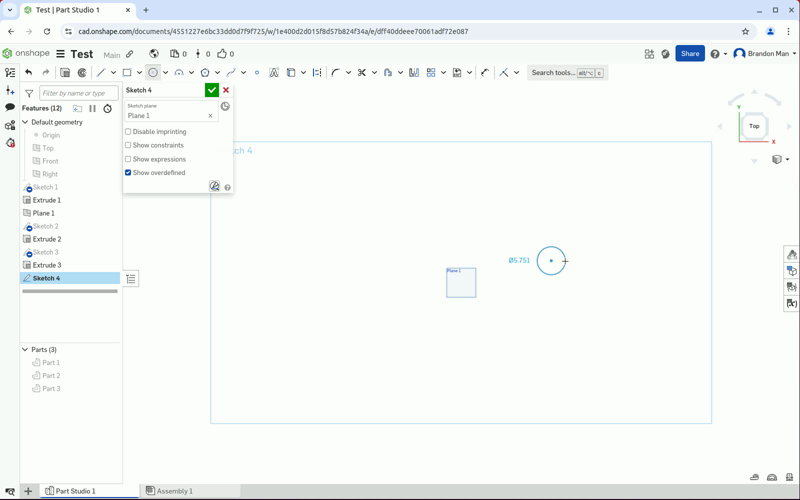
click(565, 260)
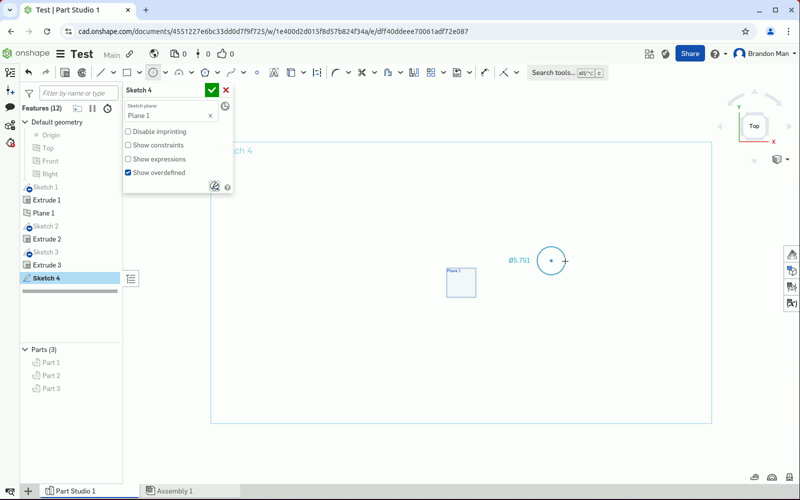
key(esc)
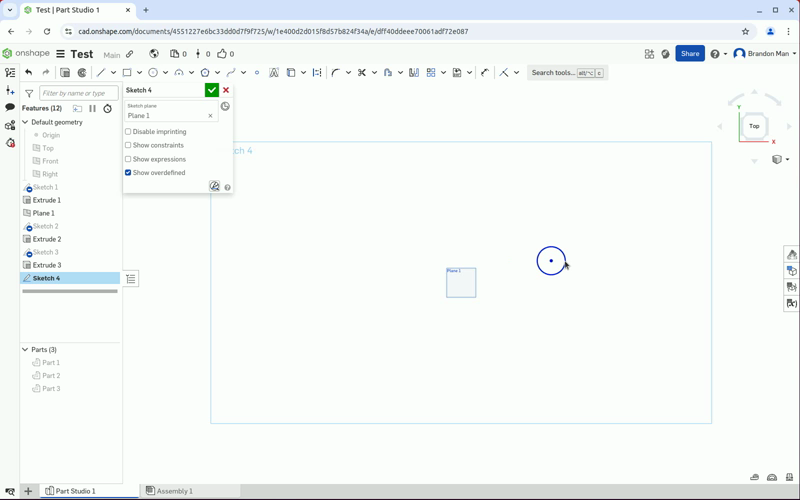
mouse_move(556, 266)
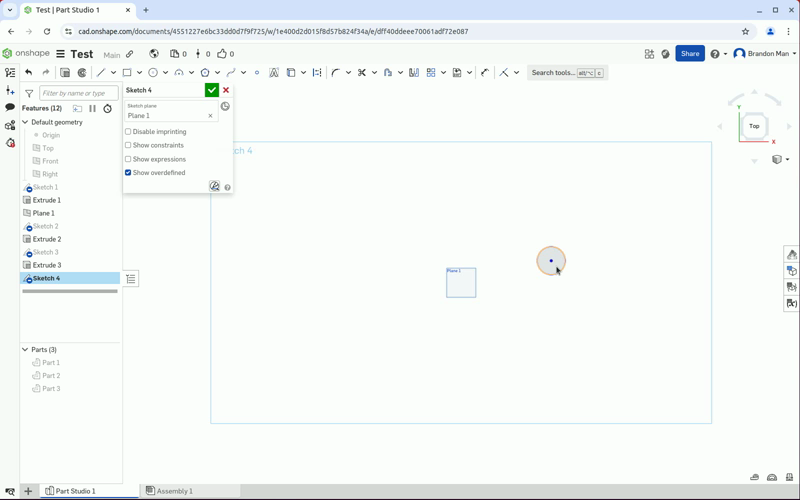
scroll(6)
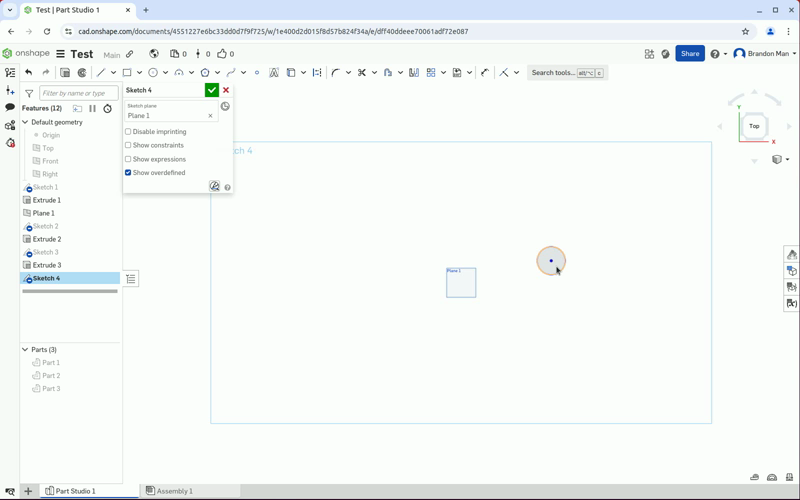
scroll(6)
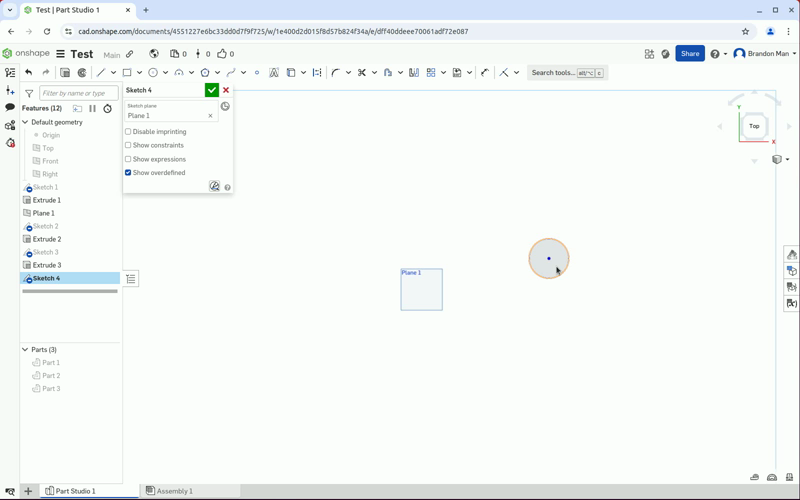
scroll(6)
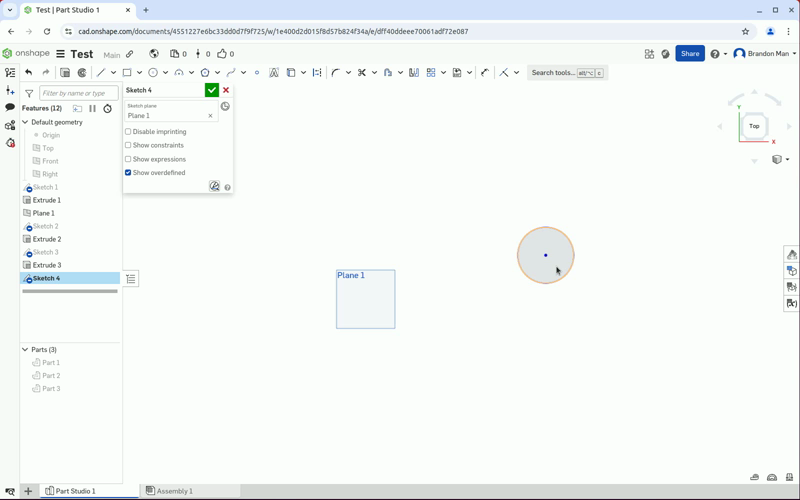
scroll(6)
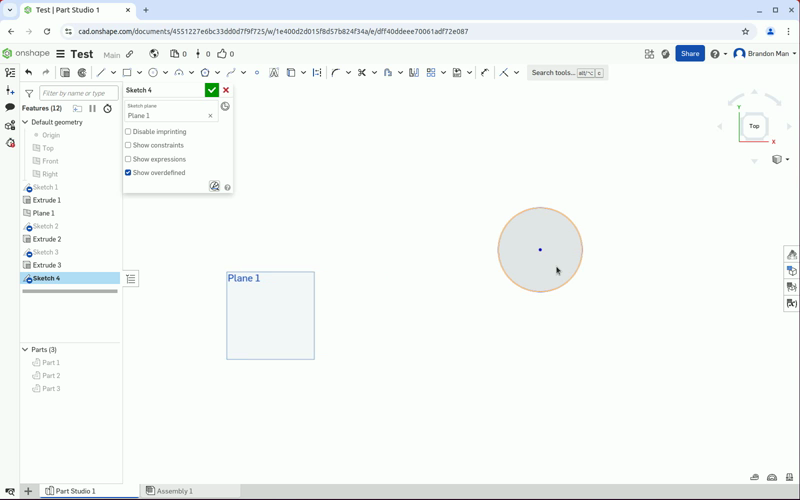
scroll(6)
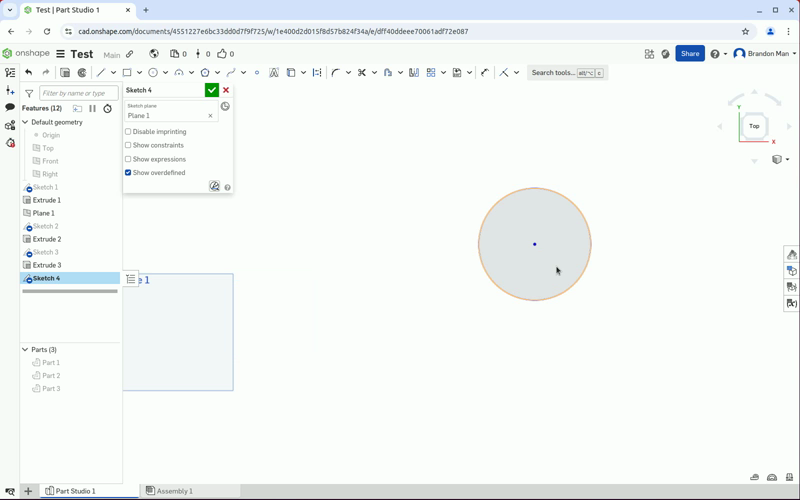
scroll(6)
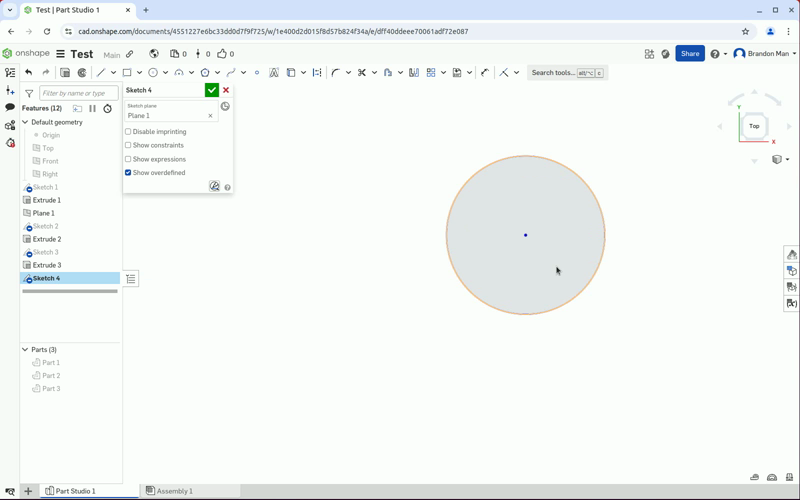
scroll(6)
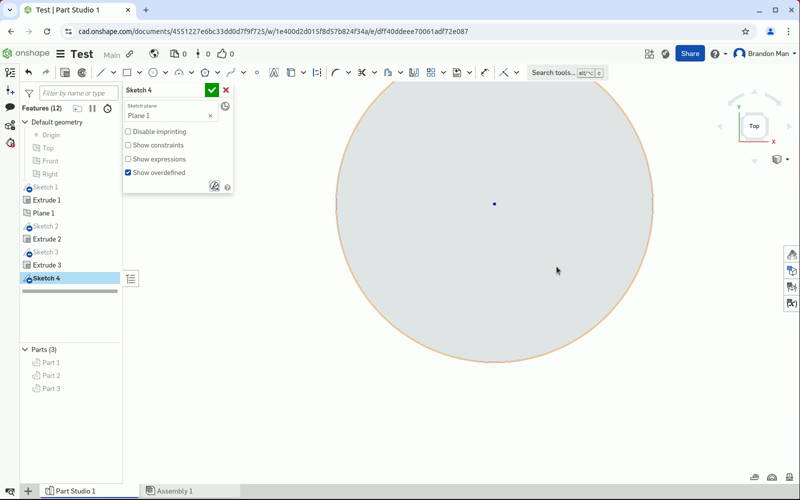
click(556, 266)
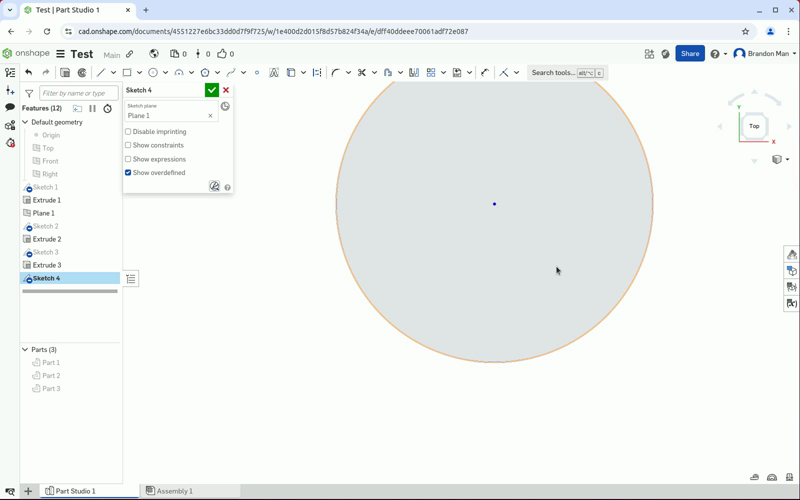
scroll(-6)
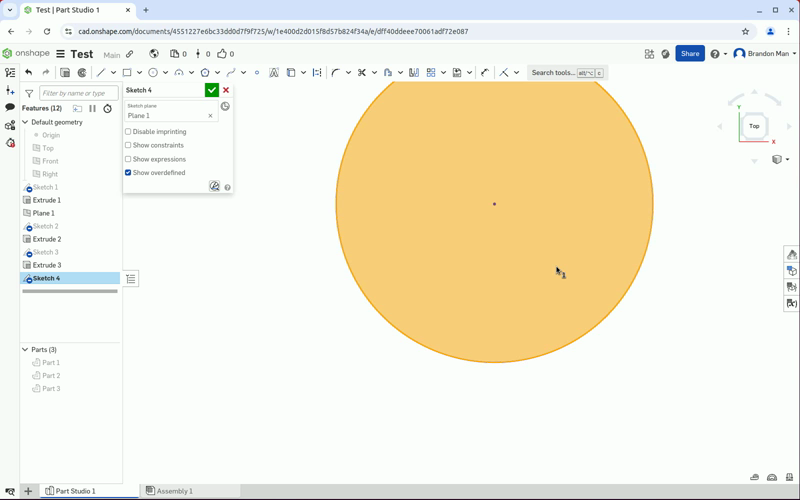
scroll(-6)
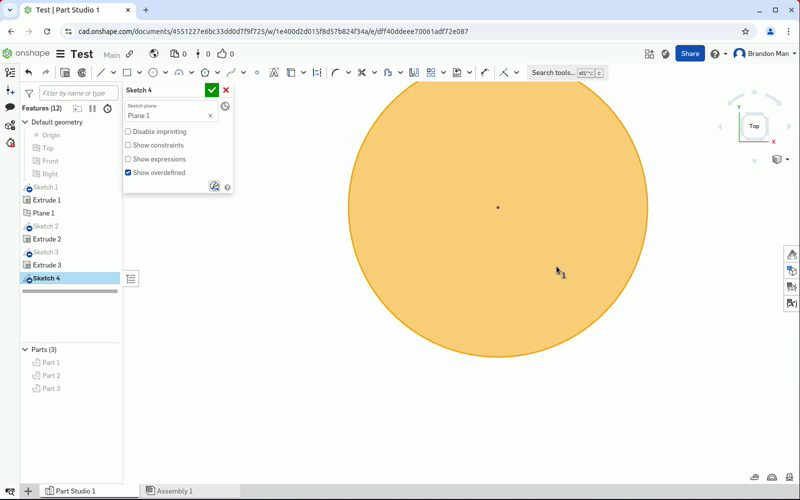
scroll(-6)
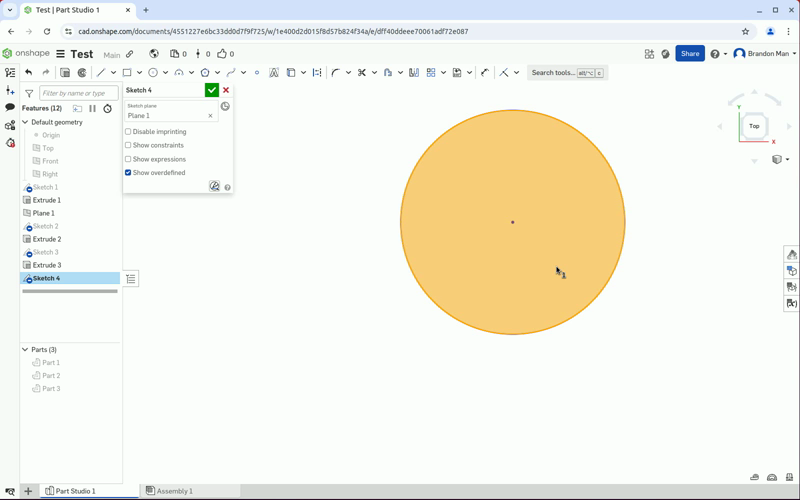
scroll(-6)
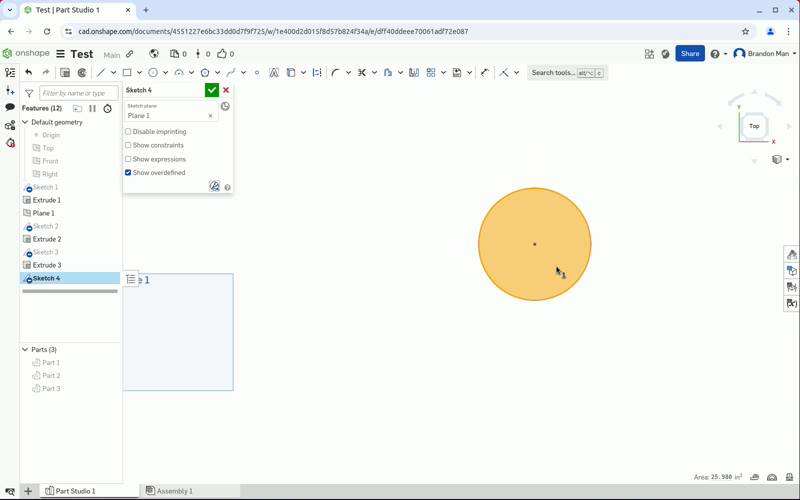
scroll(-6)
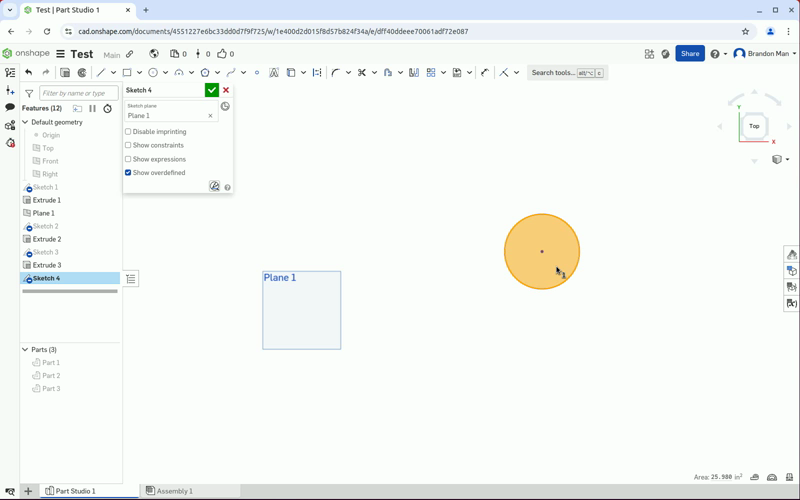
scroll(-6)
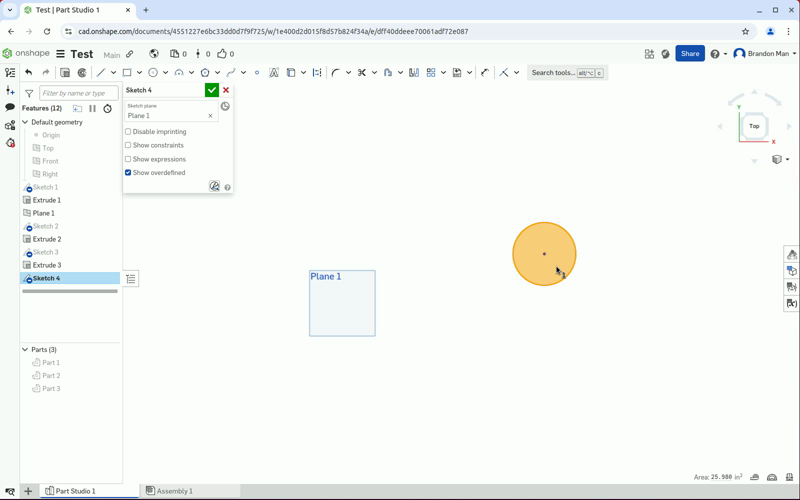
scroll(-6)
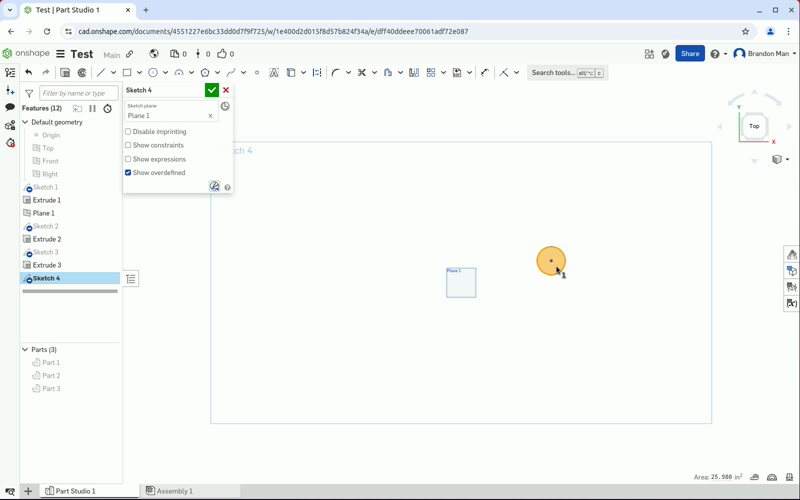
mouse_move(73, 352)
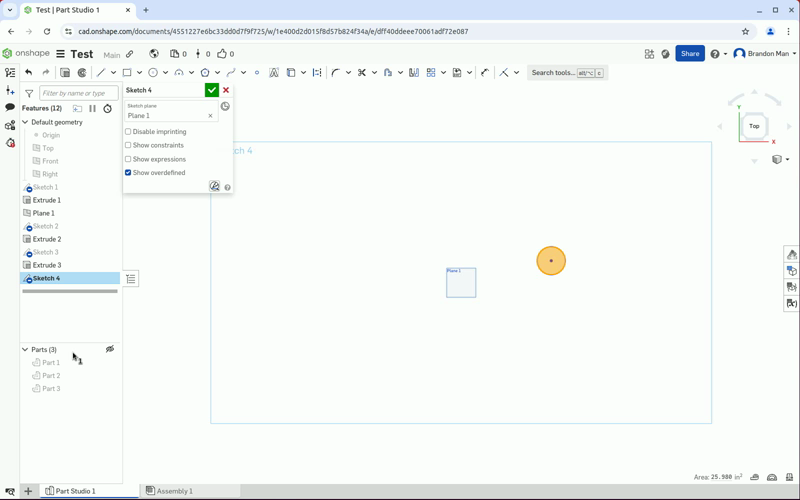
key(shift+y)
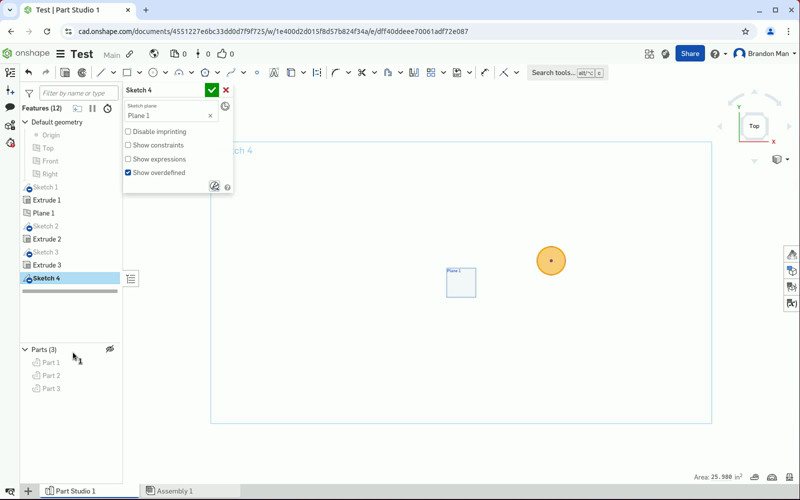
key(shift+e)
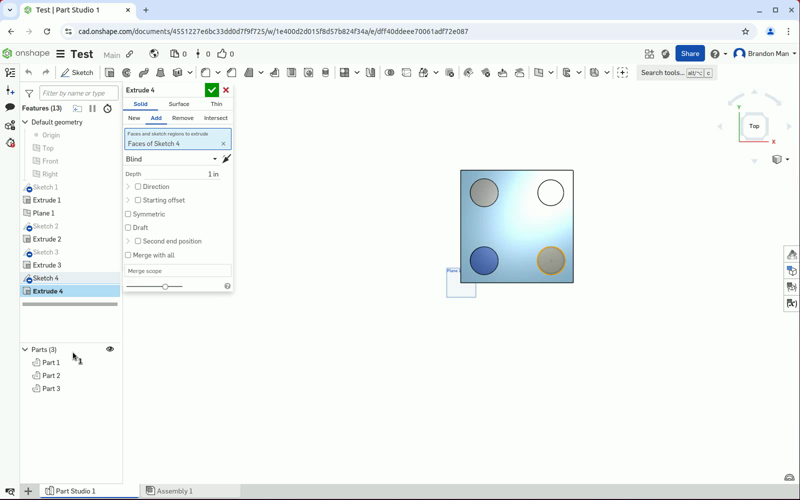
mouse_move(143, 106)
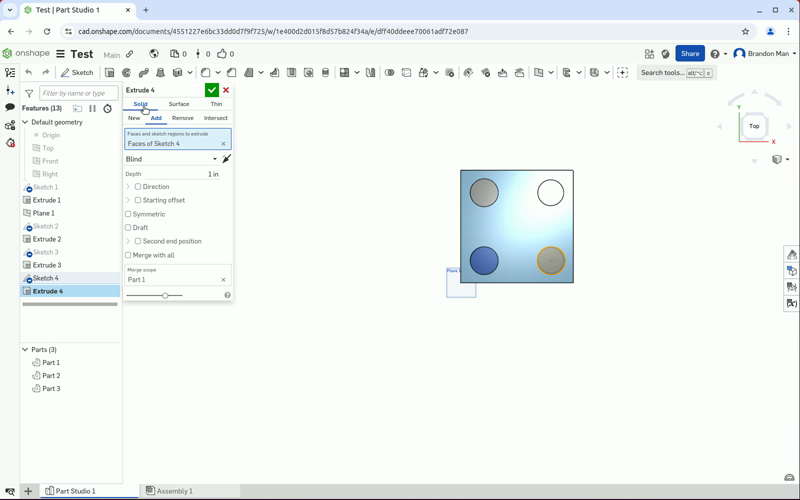
click(143, 106)
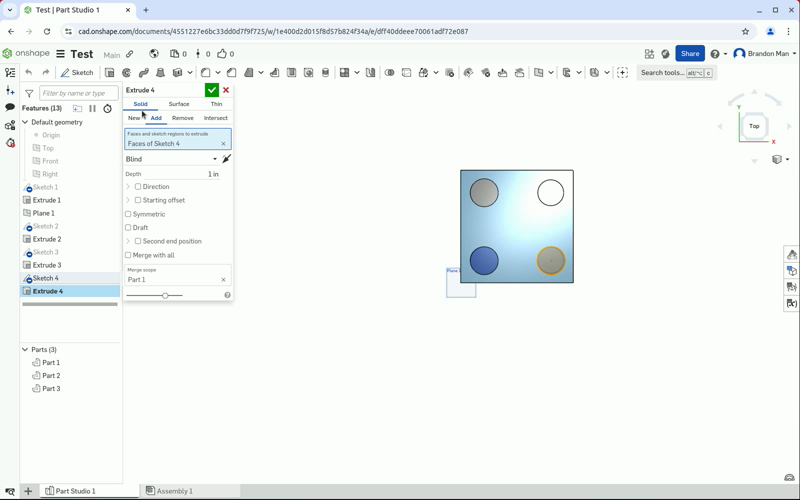
mouse_move(137, 120)
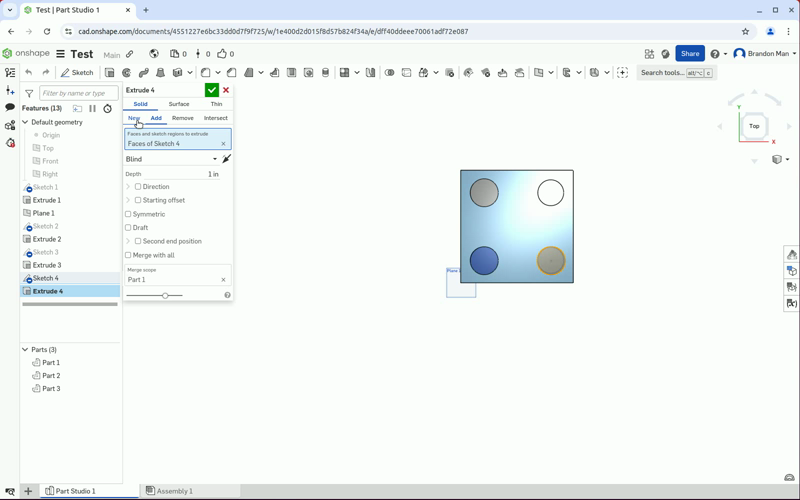
click(137, 120)
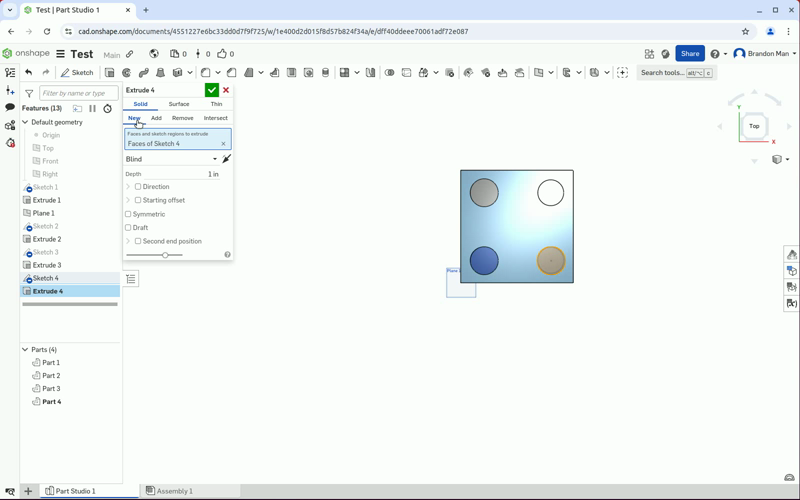
key(tab, 4)
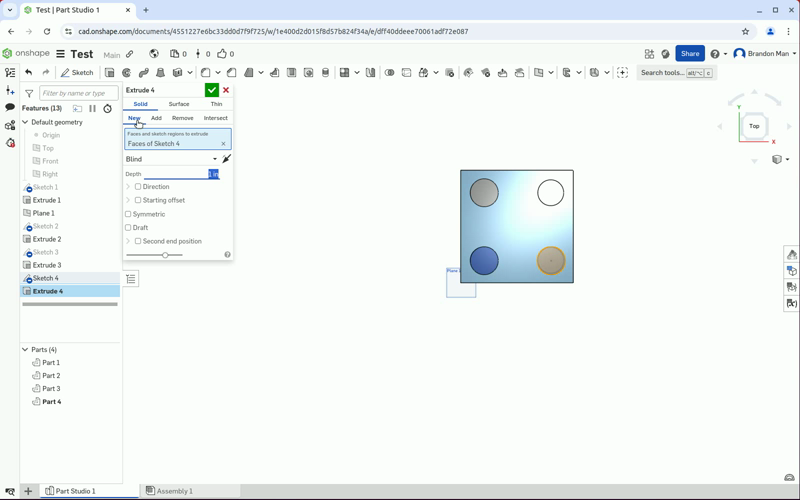
text(3.611)
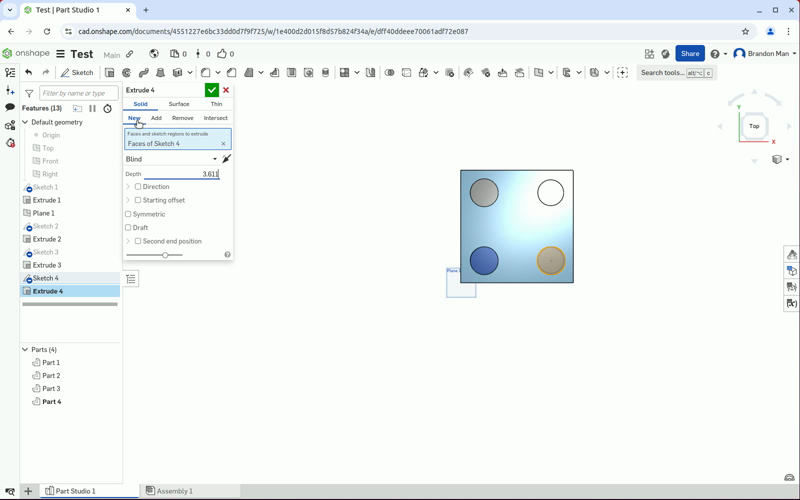
key(enter)
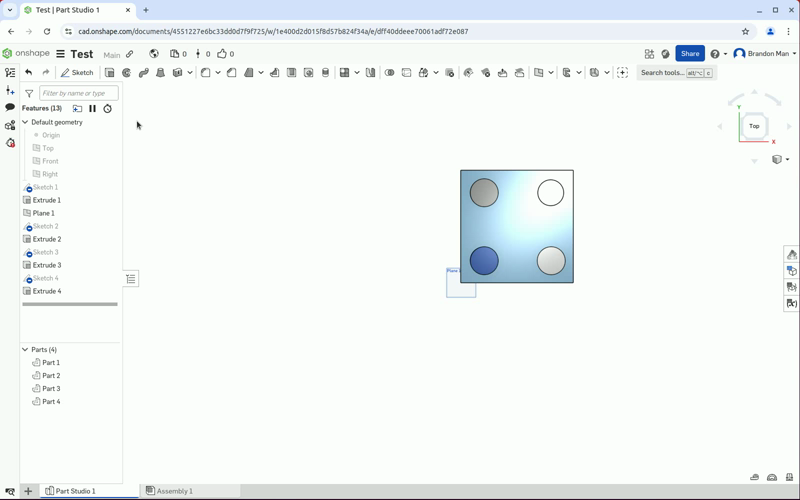
key(shift+h)
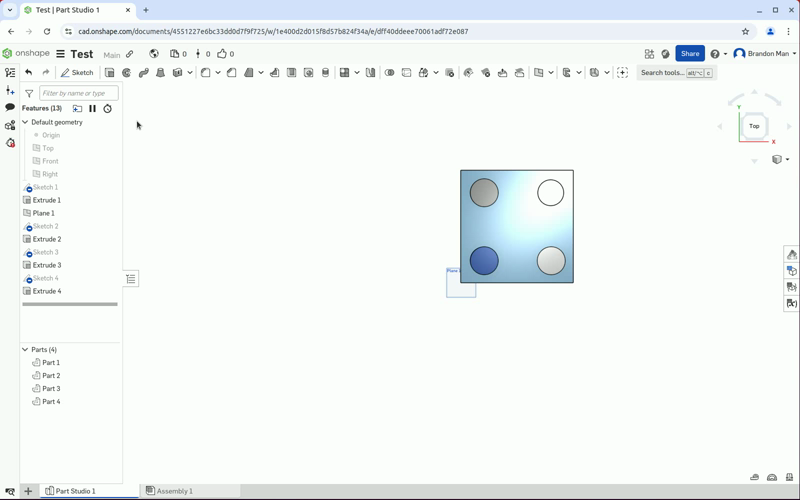
key(shift+h)
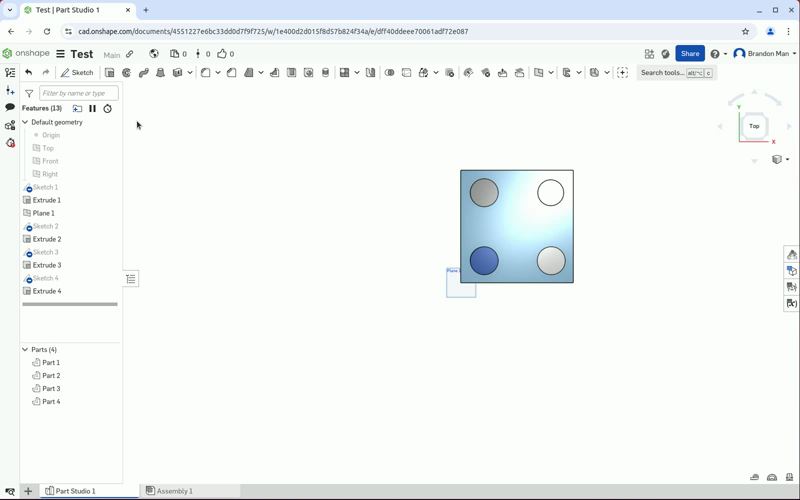
mouse_move(73, 189)
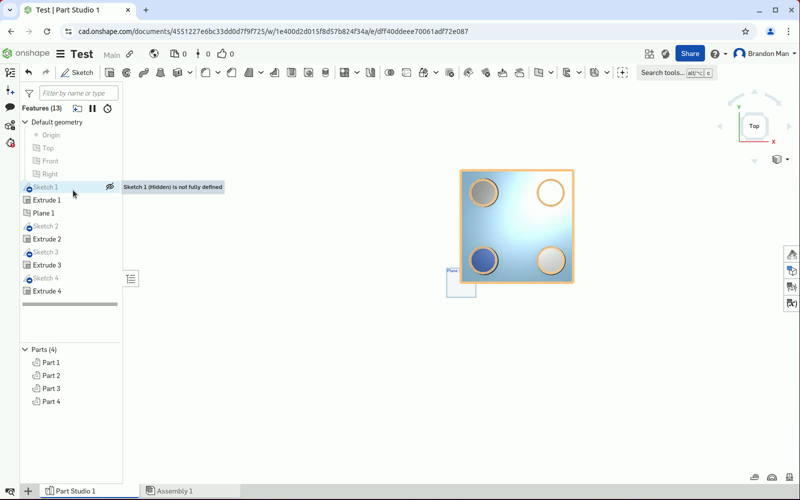
click(73, 189)
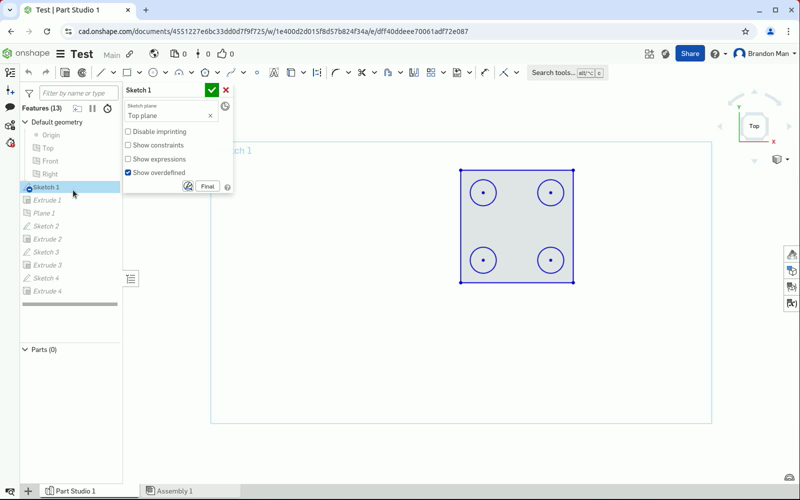
mouse_move(229, 92)
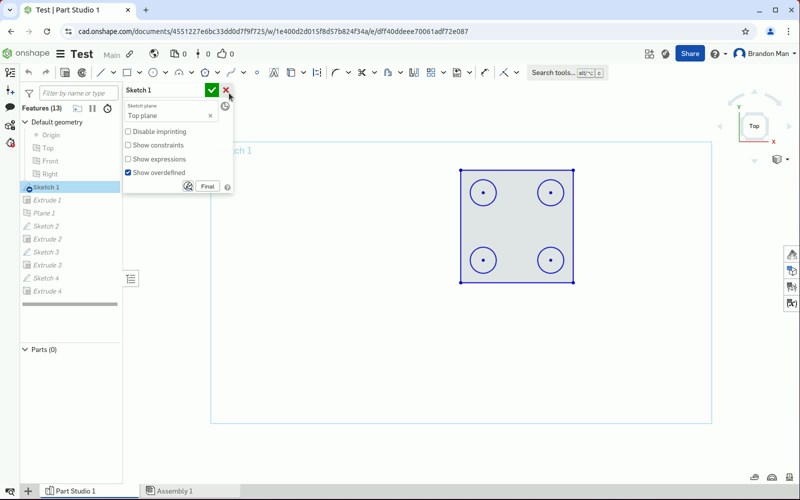
click(229, 92)
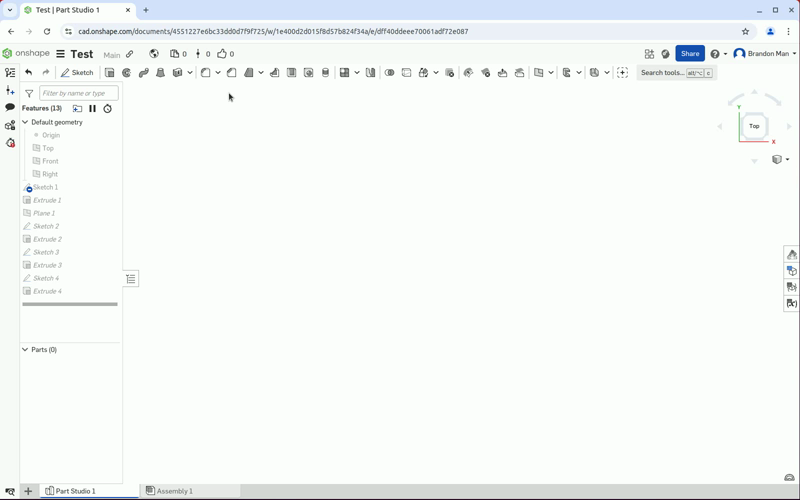
key(shift+s)
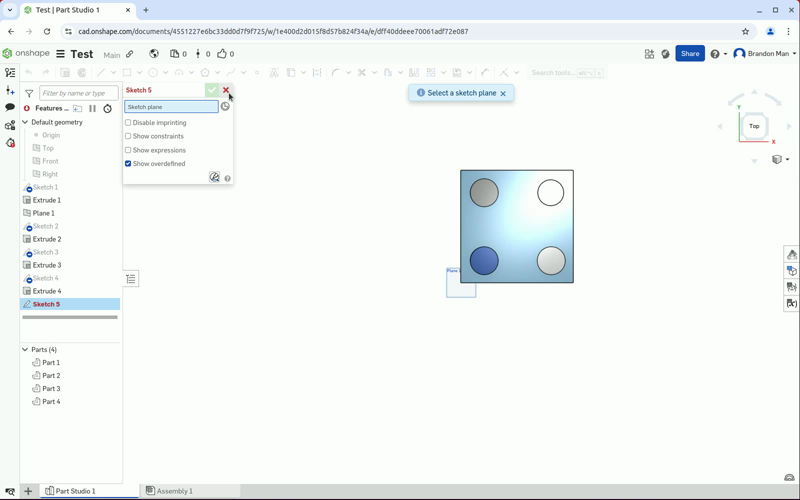
mouse_move(73, 215)
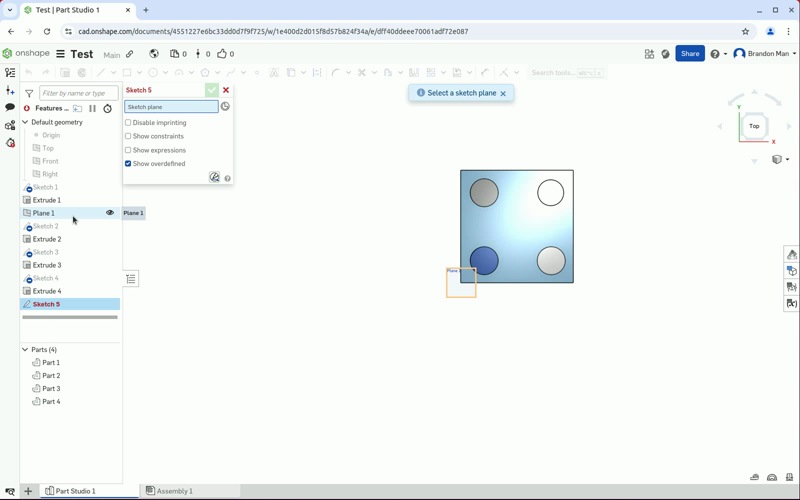
click(73, 215)
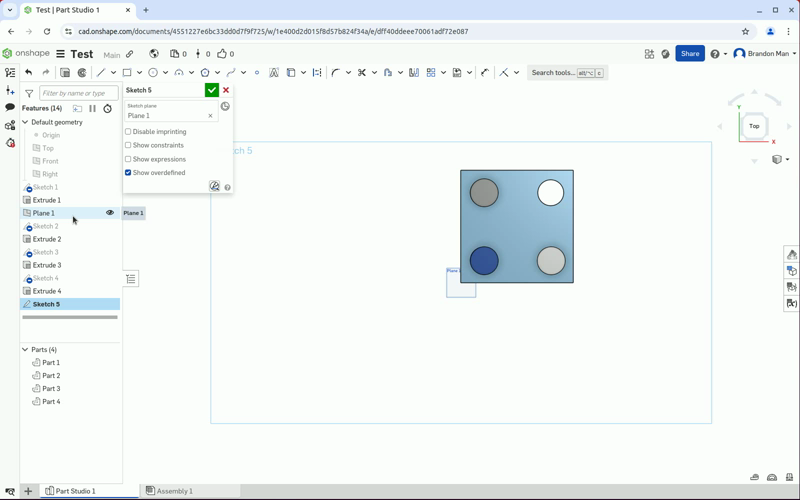
mouse_move(73, 352)
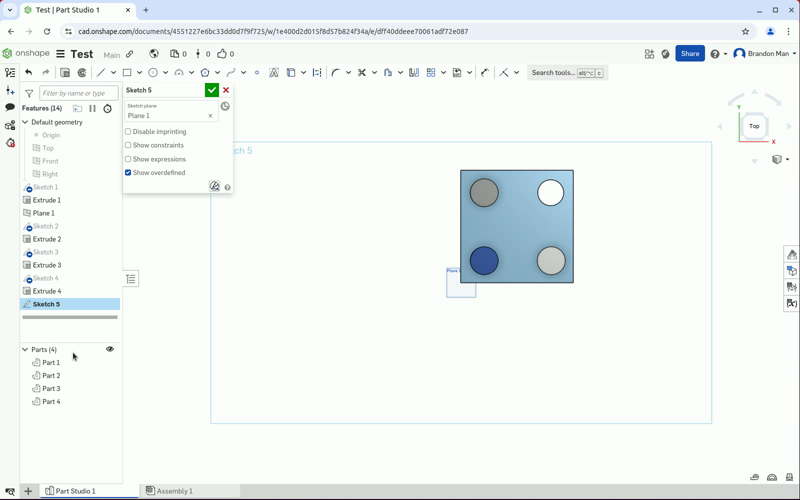
key(y)
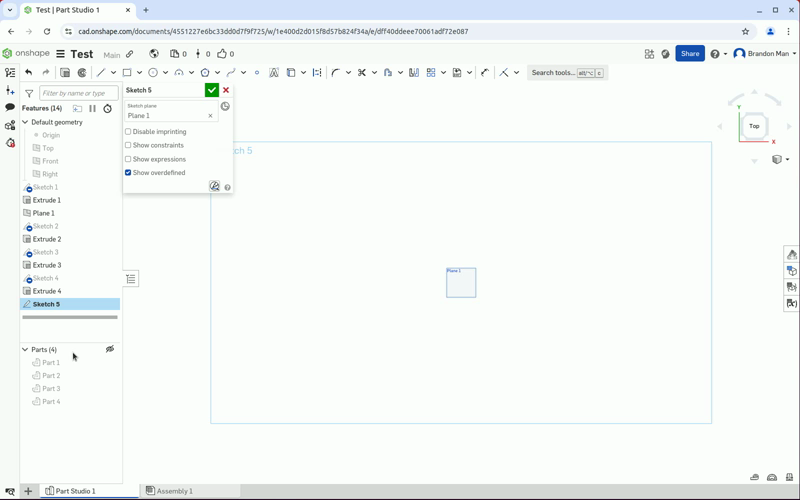
key(c)
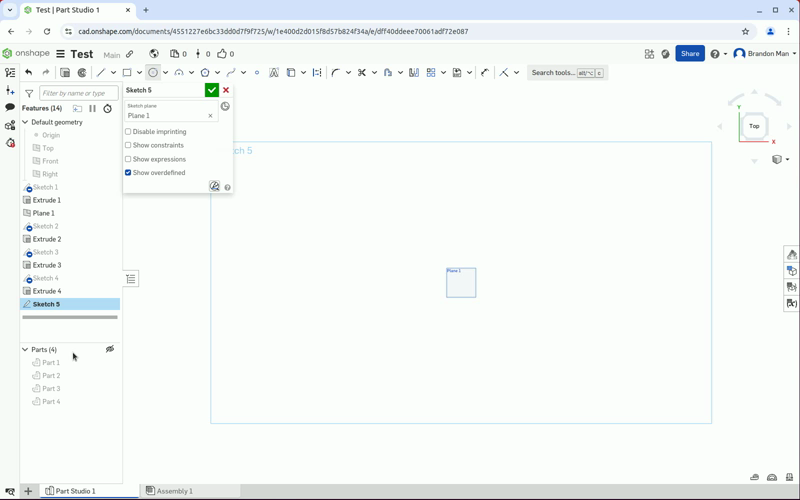
key_down(shift)
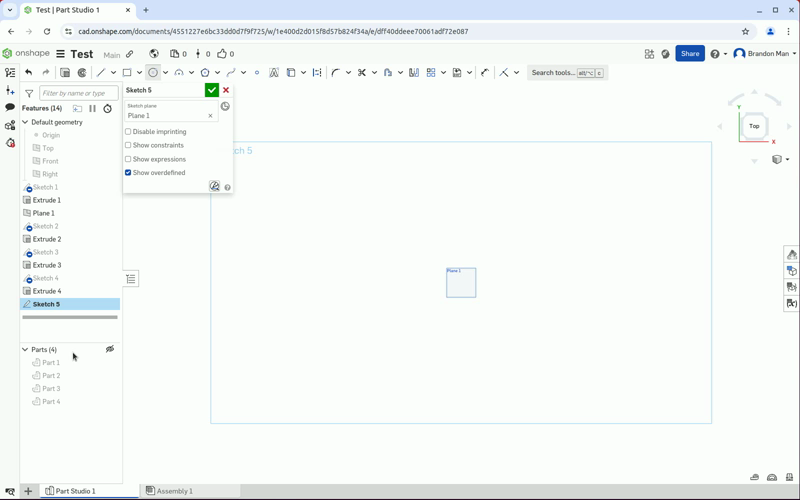
mouse_move(551, 192)
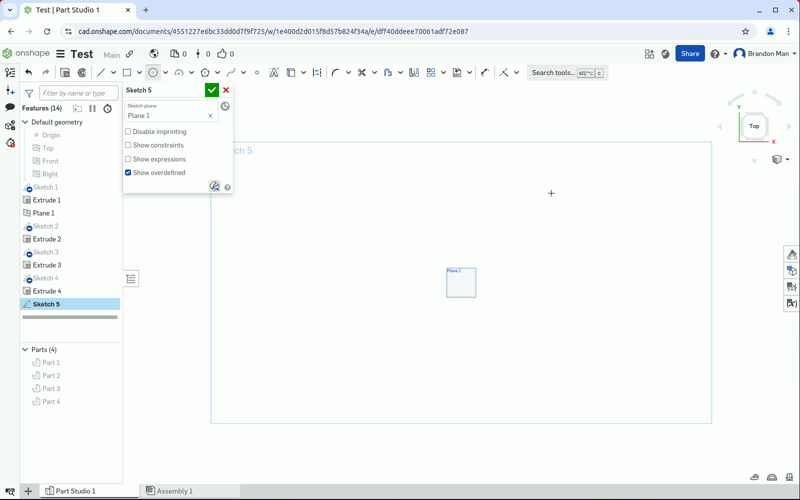
click(551, 192)
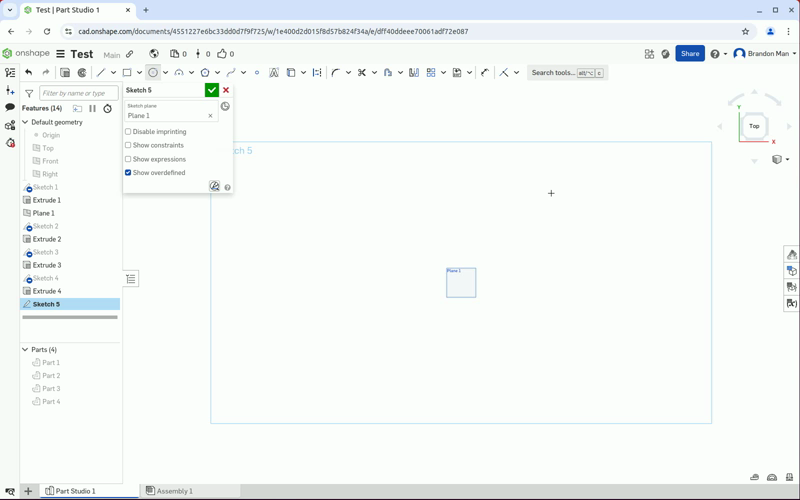
key_up(shift)
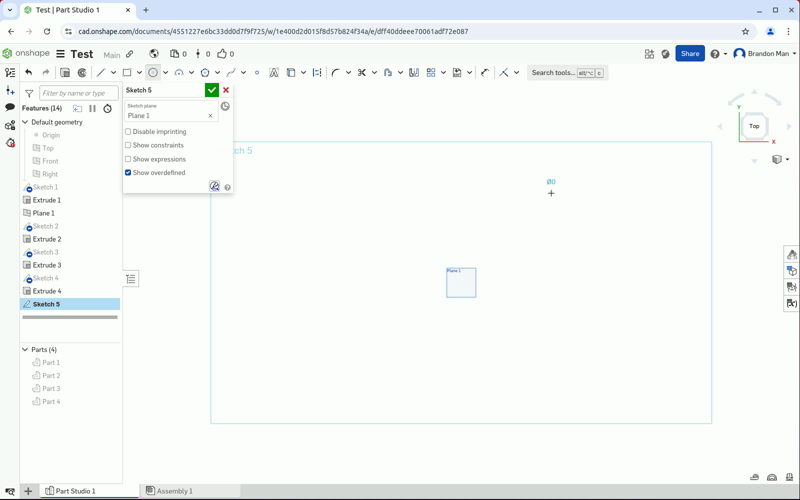
mouse_move(565, 192)
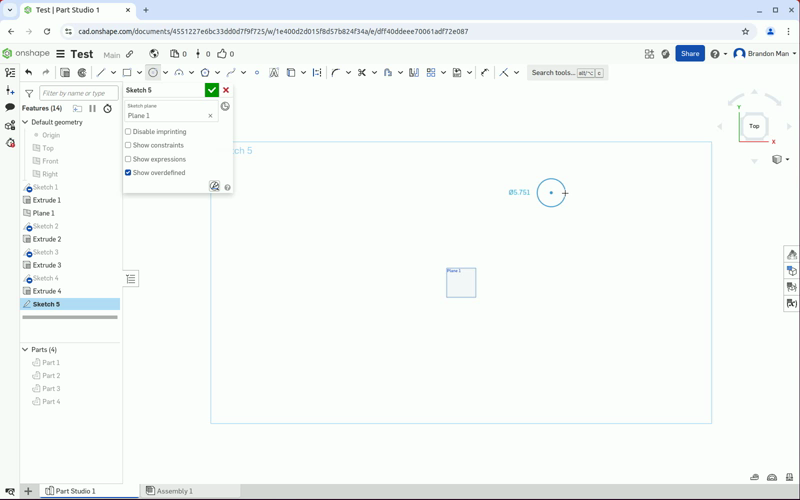
click(565, 192)
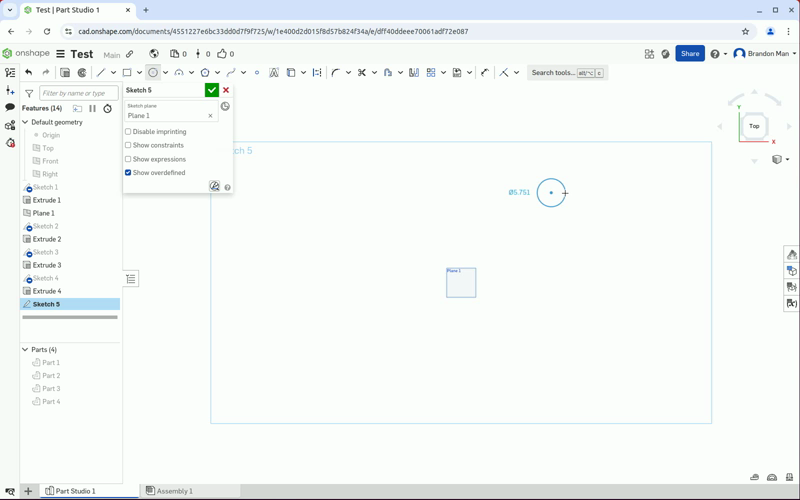
key(esc)
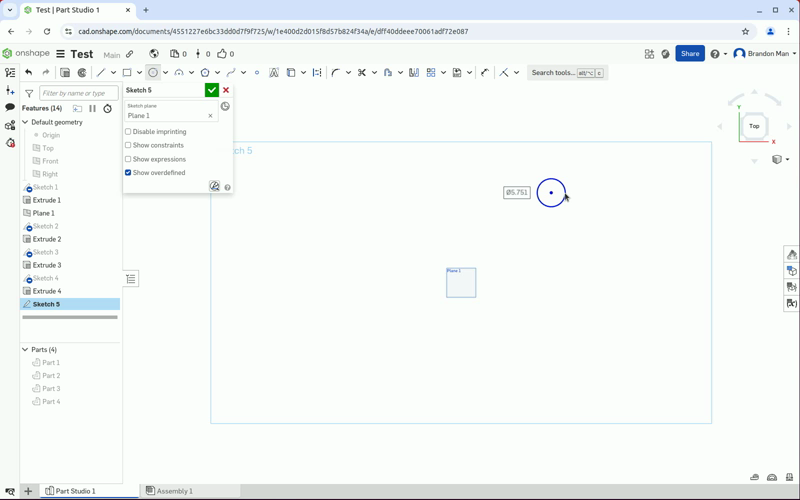
mouse_move(556, 183)
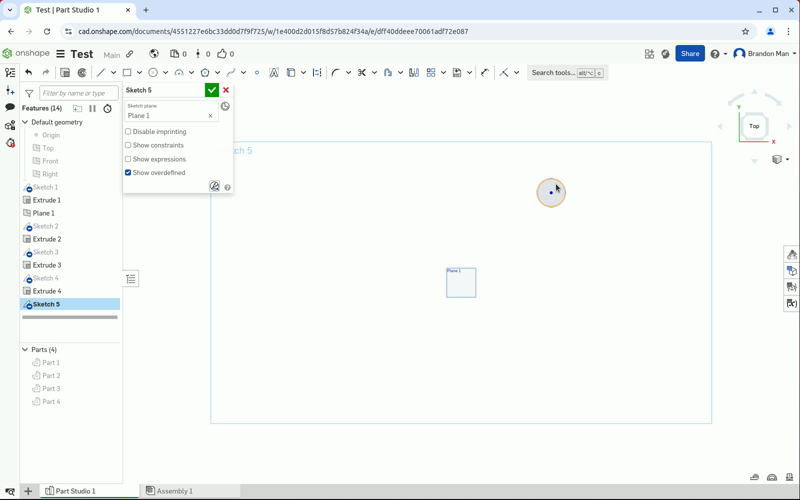
scroll(6)
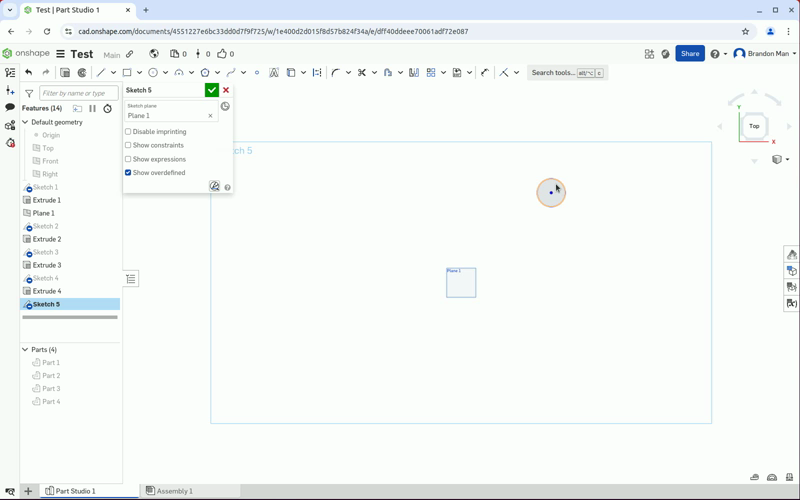
scroll(6)
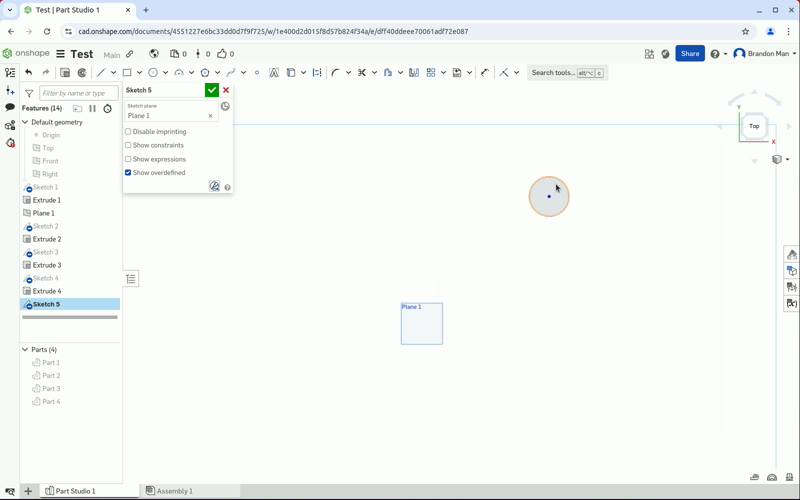
scroll(6)
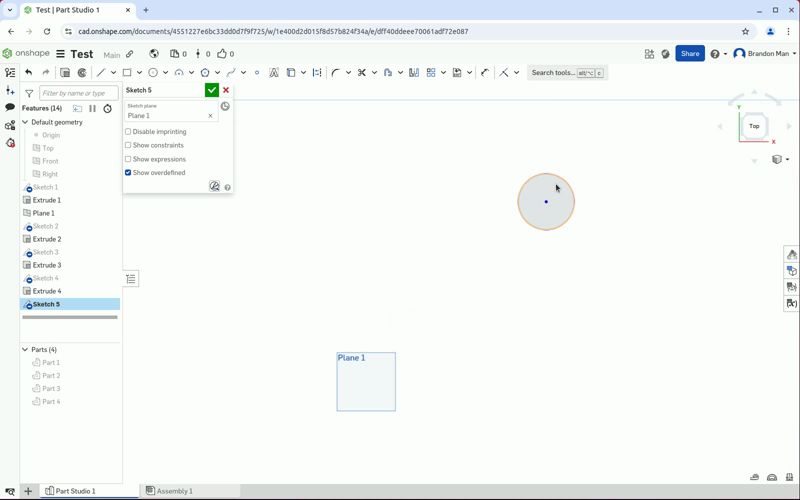
scroll(6)
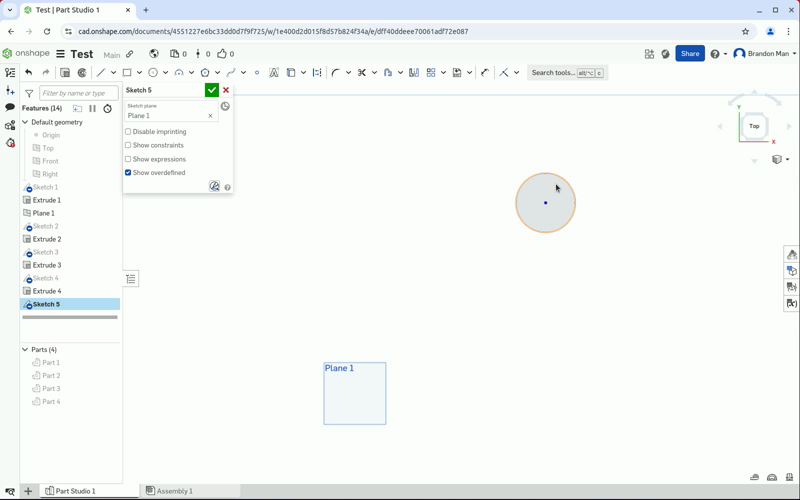
scroll(6)
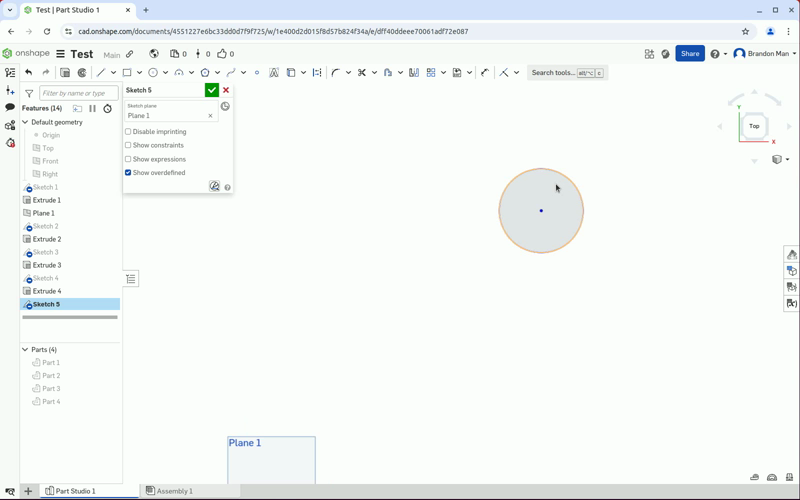
scroll(6)
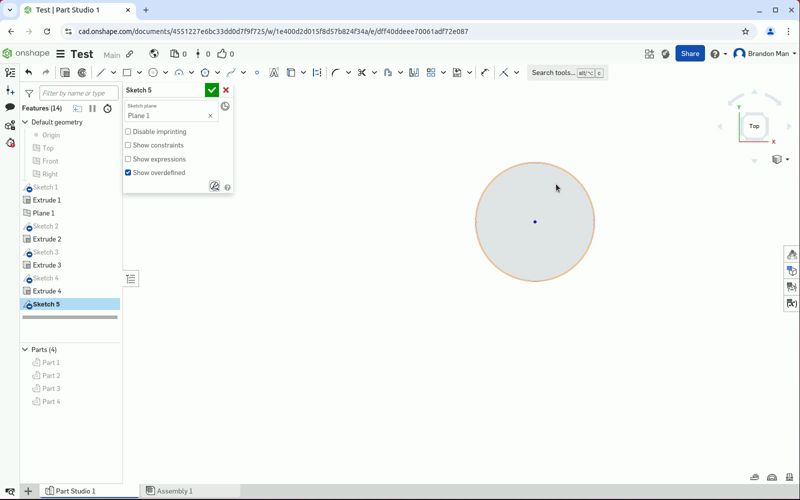
scroll(6)
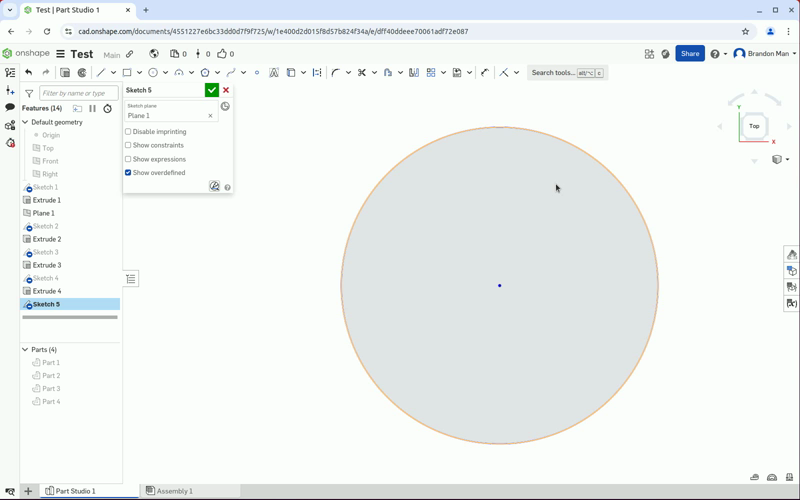
click(556, 183)
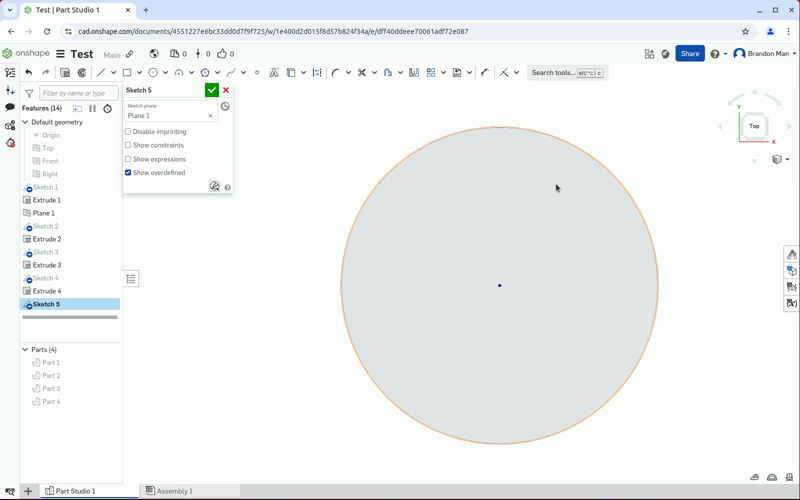
scroll(-6)
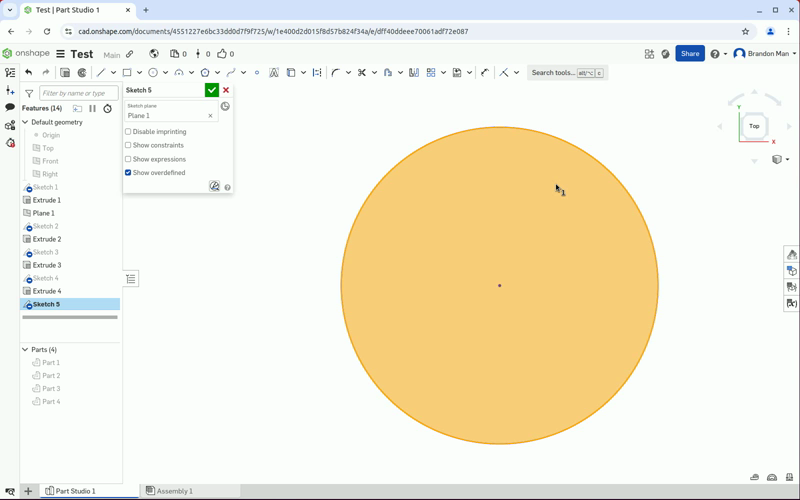
scroll(-6)
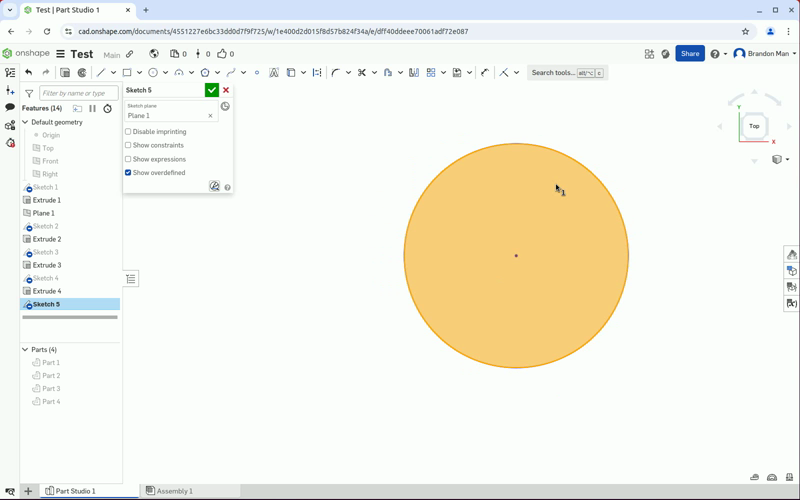
scroll(-6)
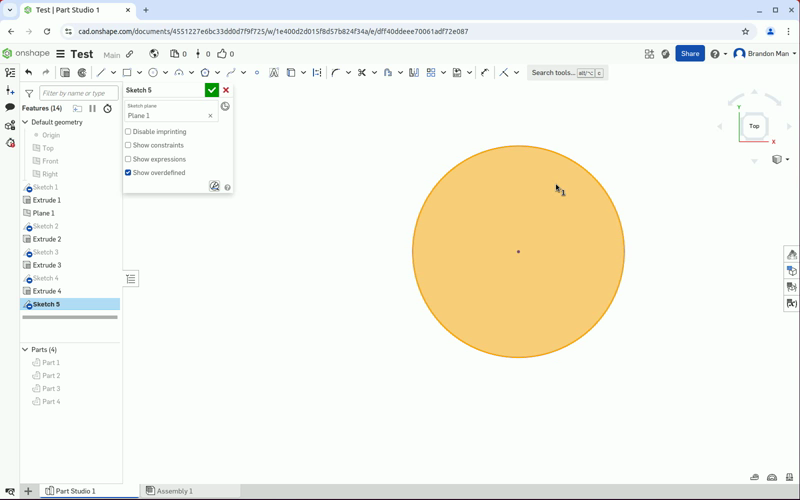
scroll(-6)
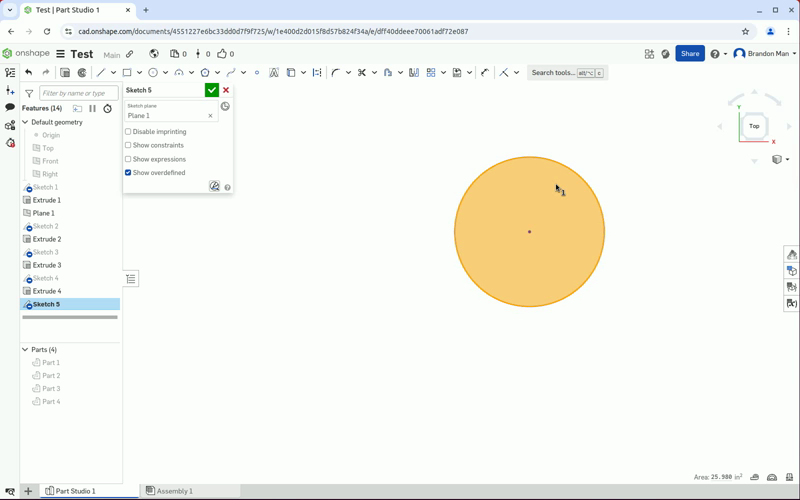
scroll(-6)
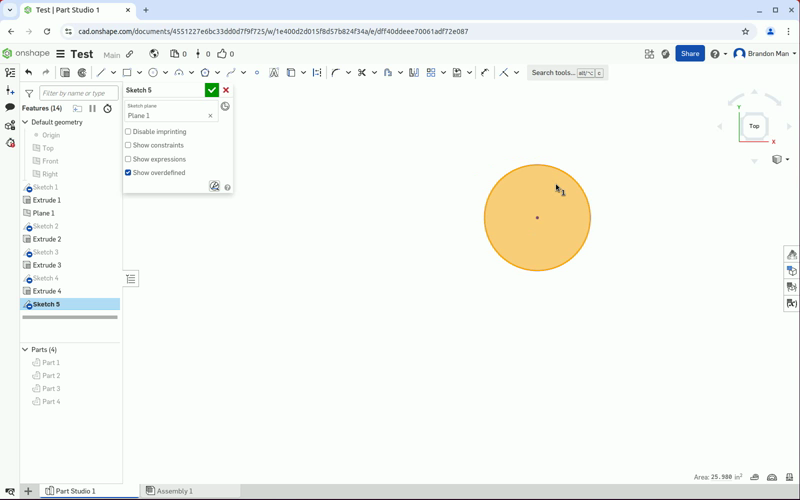
scroll(-6)
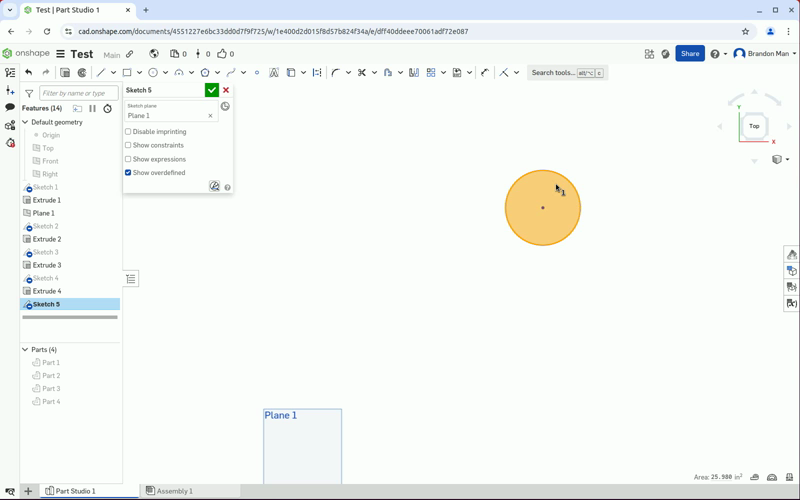
scroll(-6)
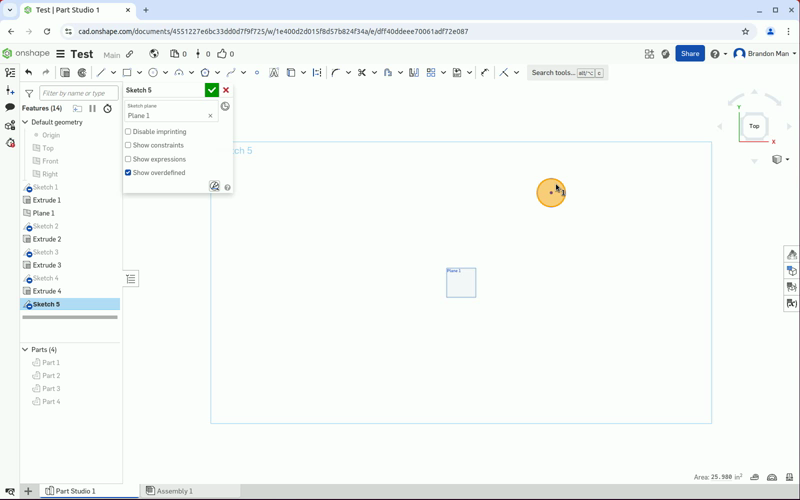
mouse_move(73, 352)
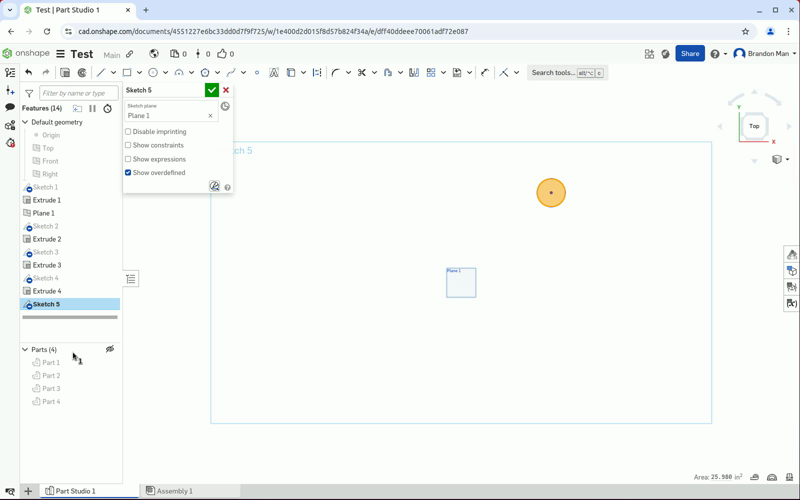
key(shift+y)
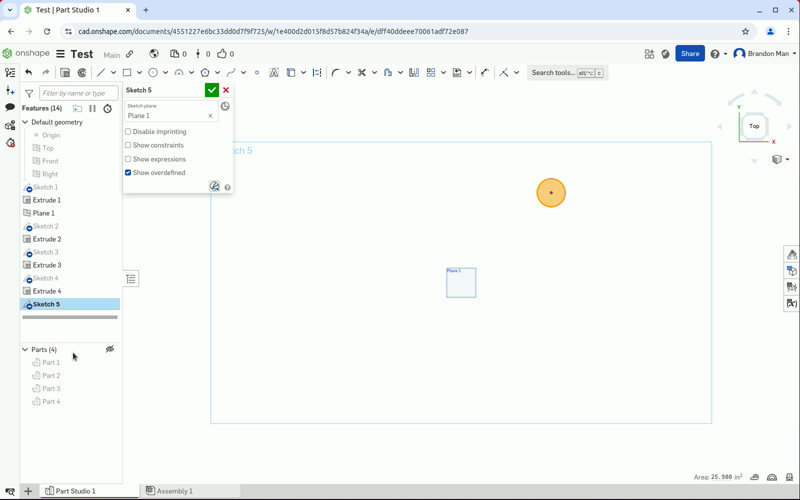
key(shift+e)
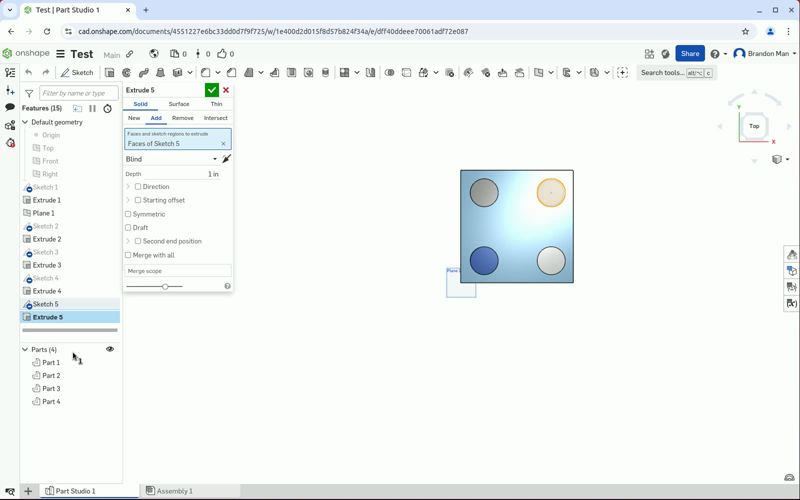
mouse_move(143, 106)
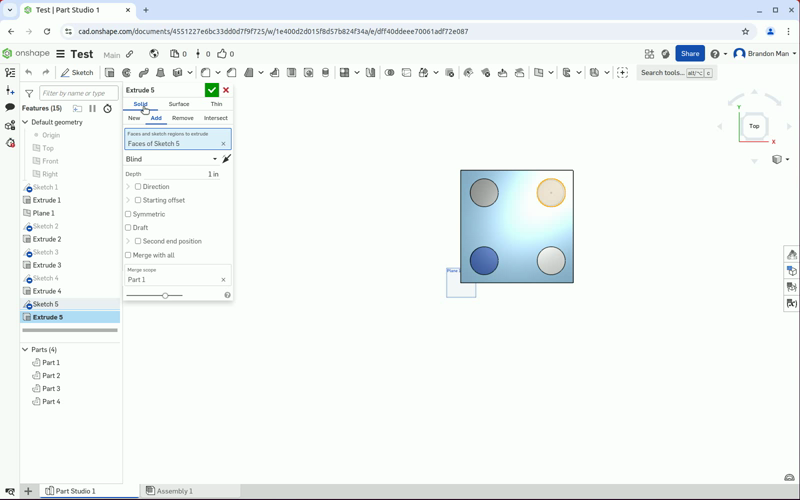
click(143, 106)
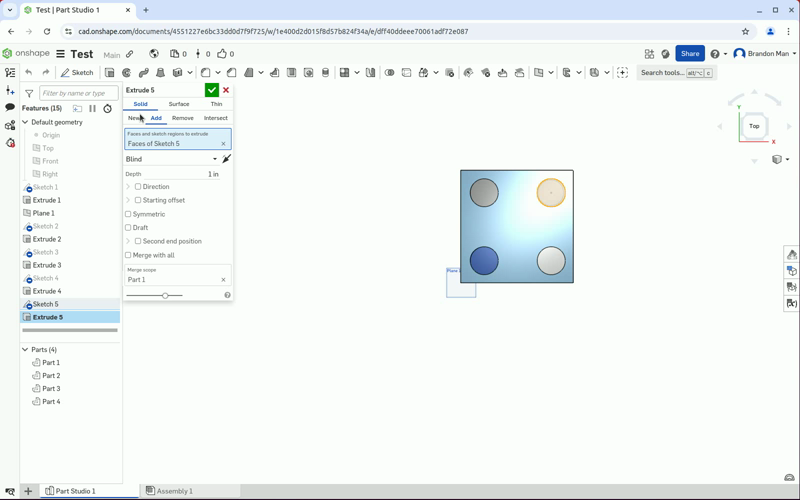
mouse_move(137, 120)
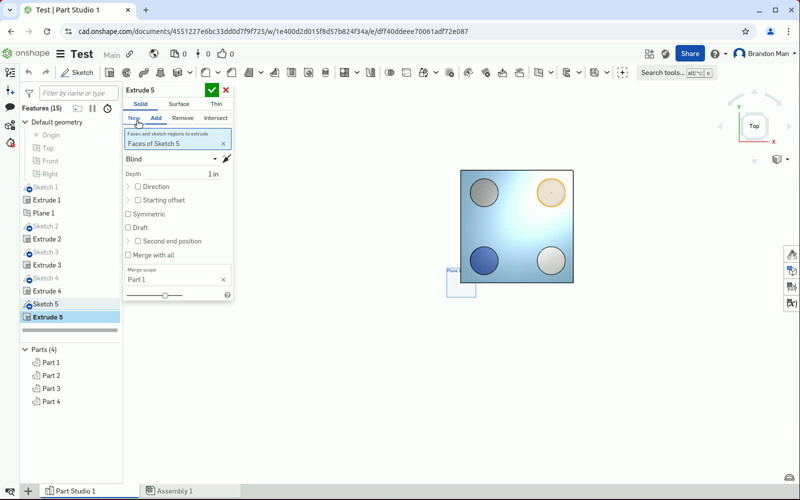
click(137, 120)
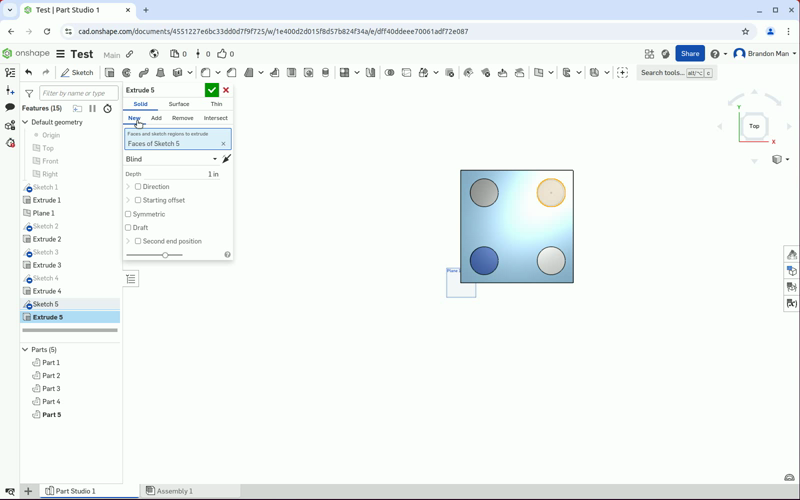
key(tab, 4)
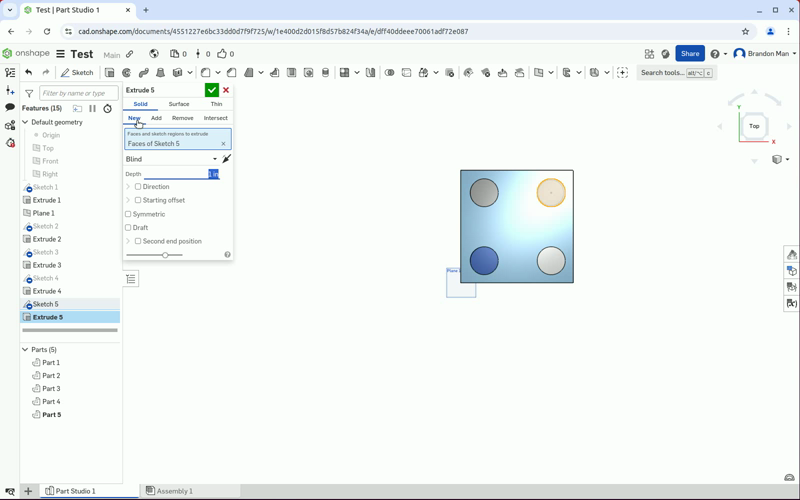
text(3.611)
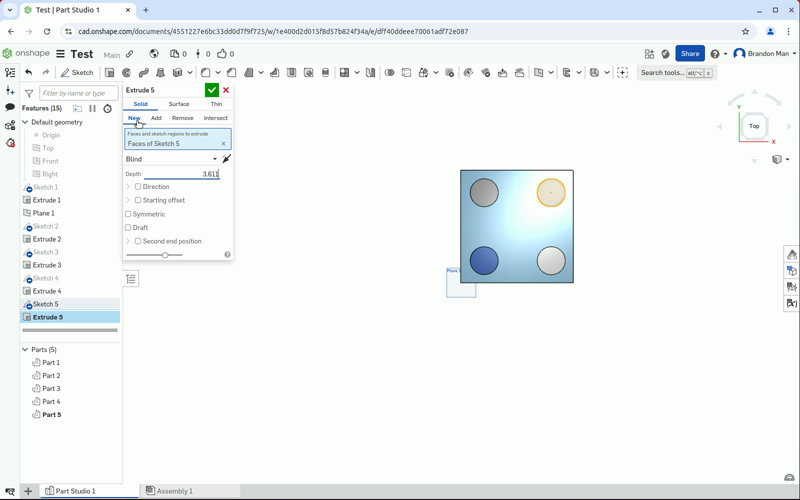
key(enter)
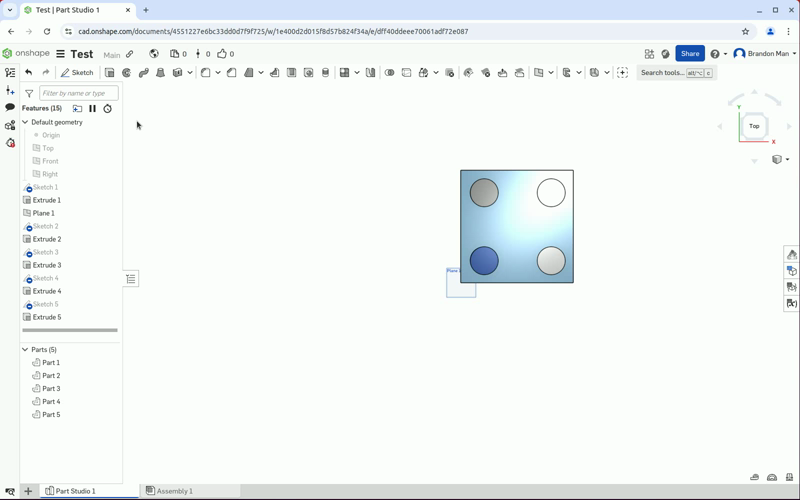
key(shift+h)
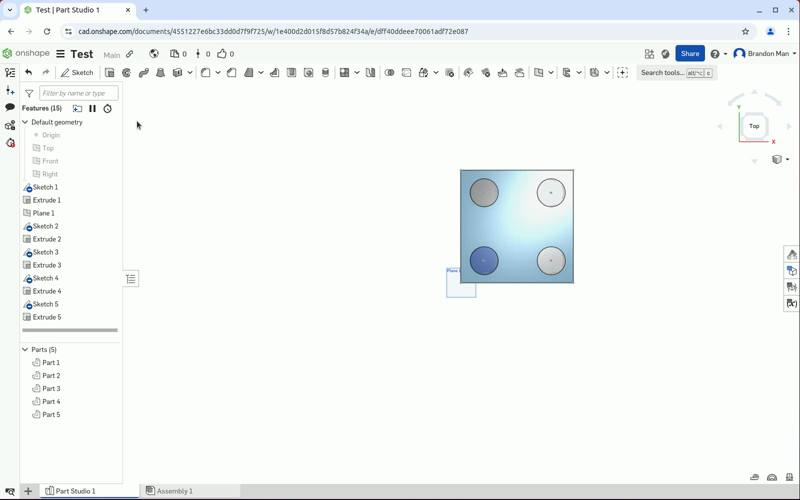
key(shift+h)
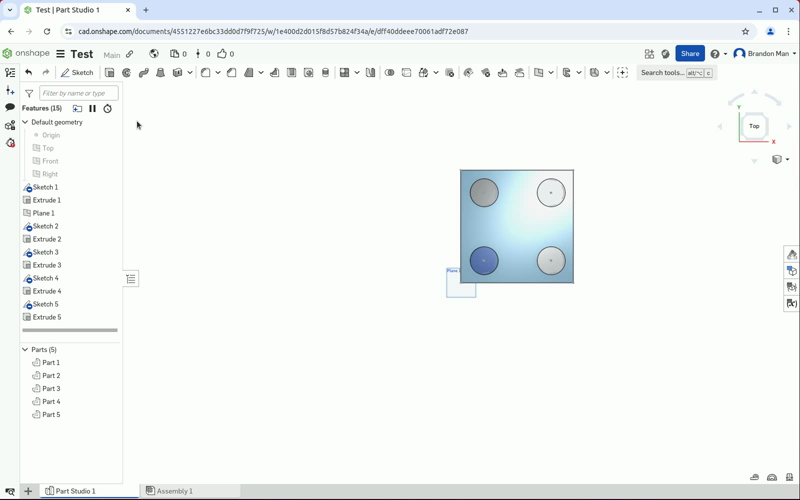
key(shift+7)
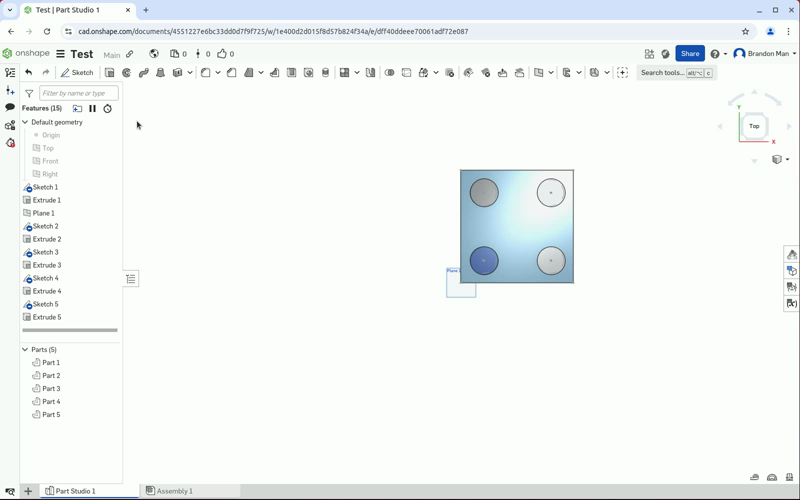
key(up, 3)
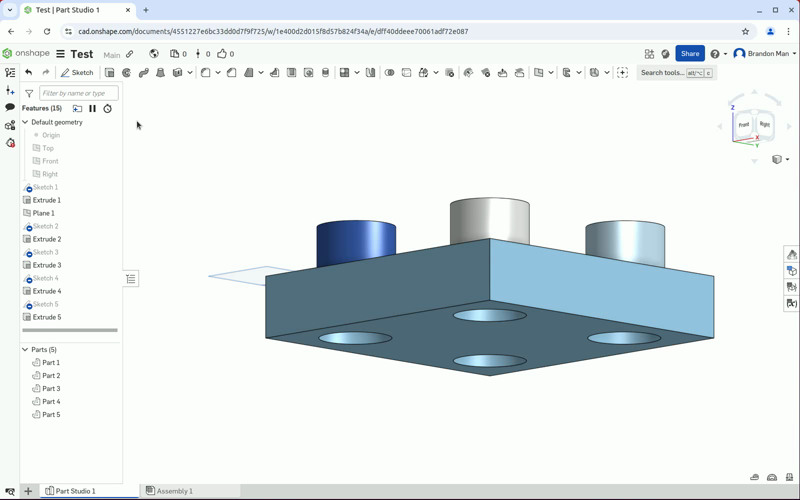
key(left, 3)
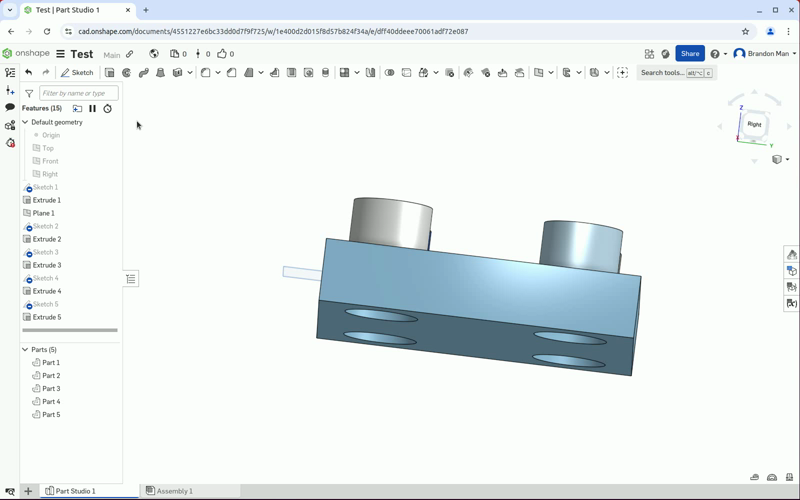
key(right, 3)
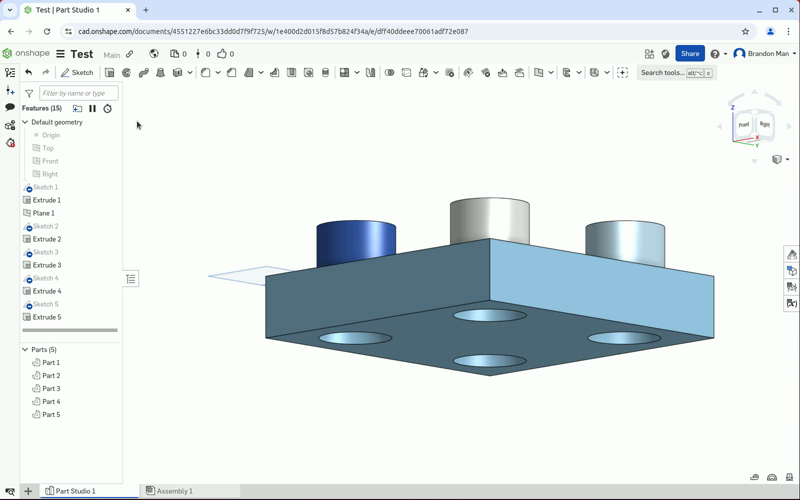
key(down, 3)
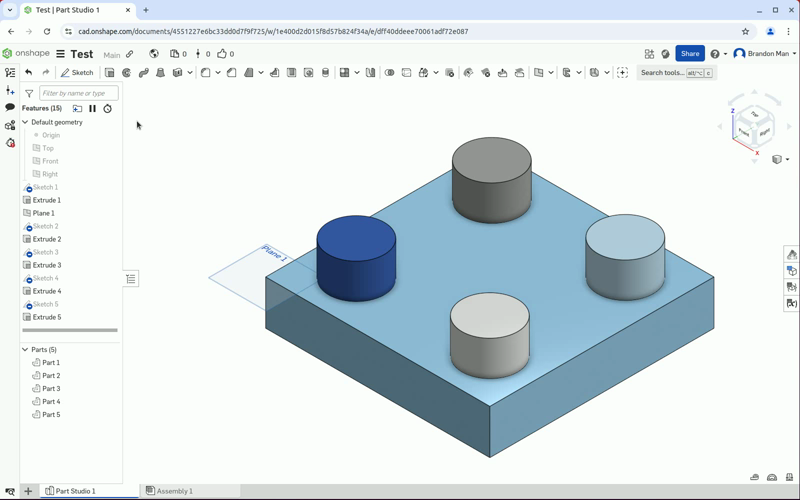
mouse_move(73, 189)
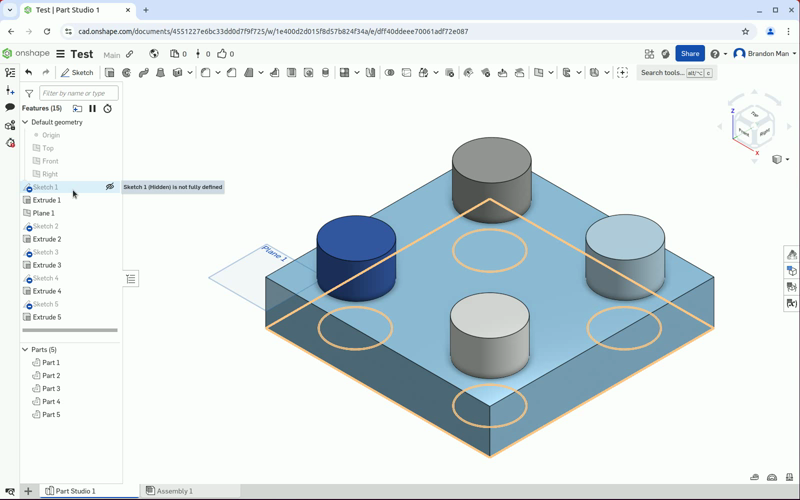
click(73, 189)